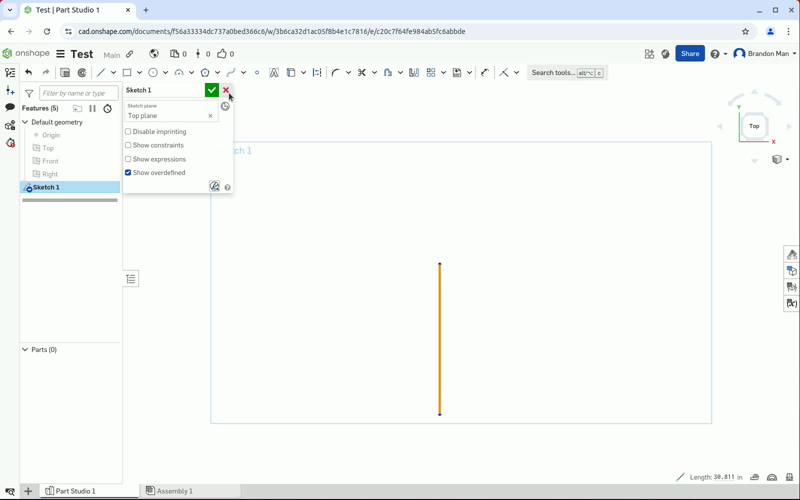
key(shift+h)
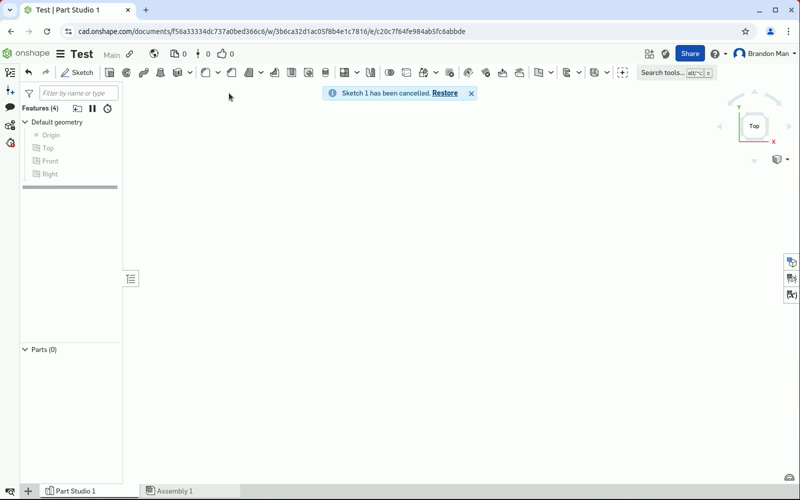
mouse_move(73, 352)
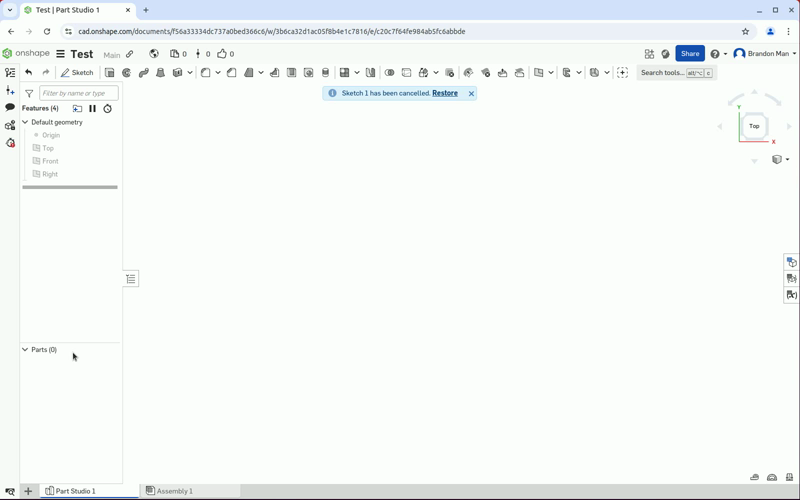
key(y)
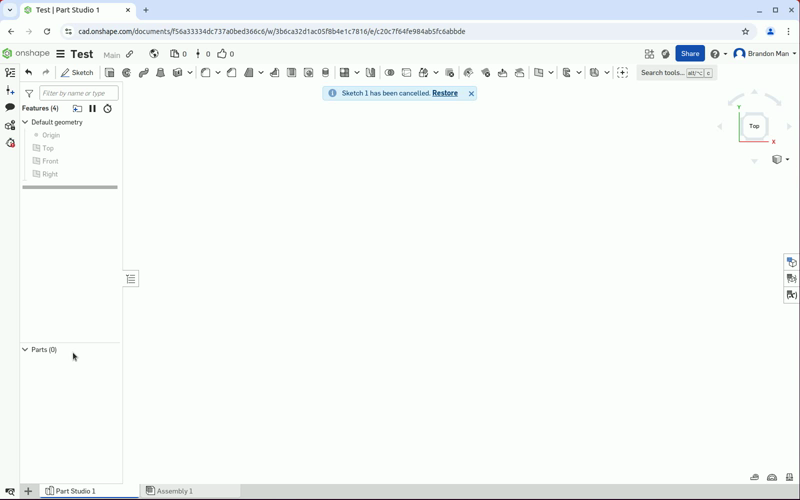
key(shift+p)
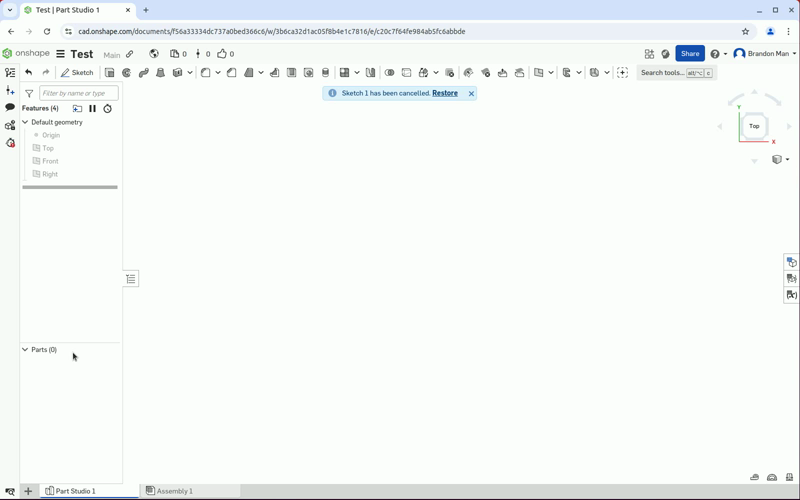
key(space)
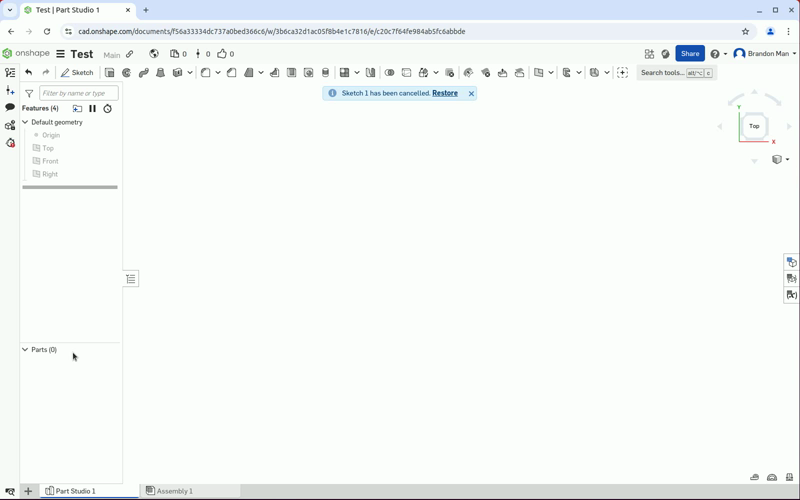
key_down(shift)
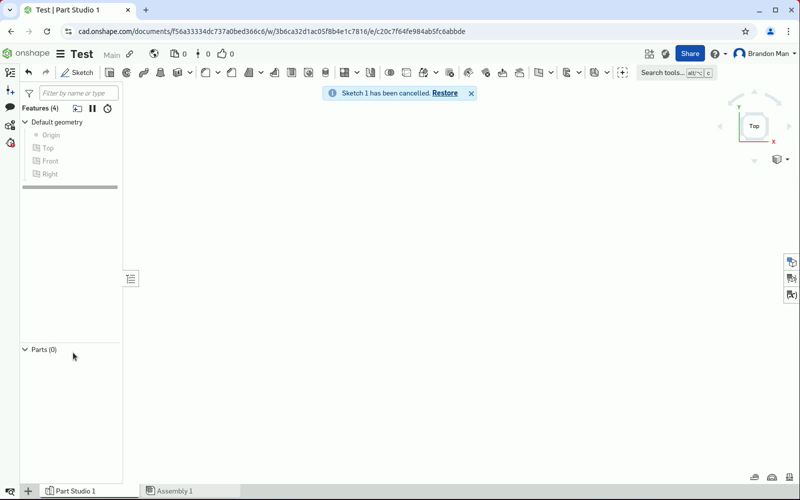
key(up)
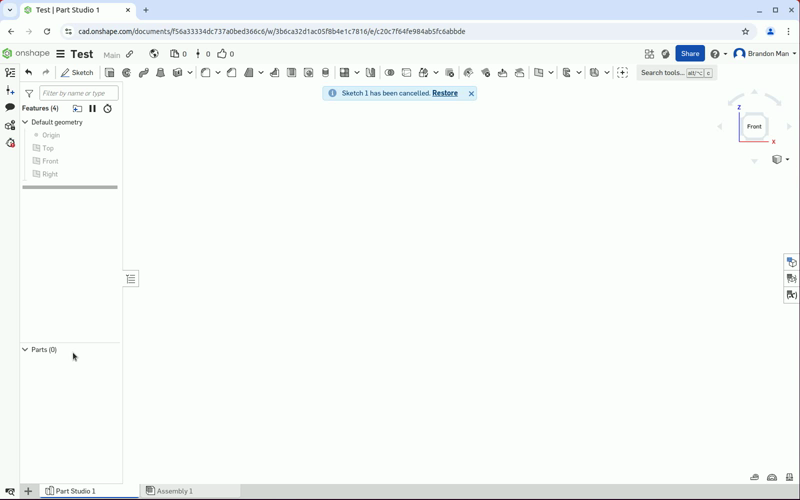
key_up(shift)
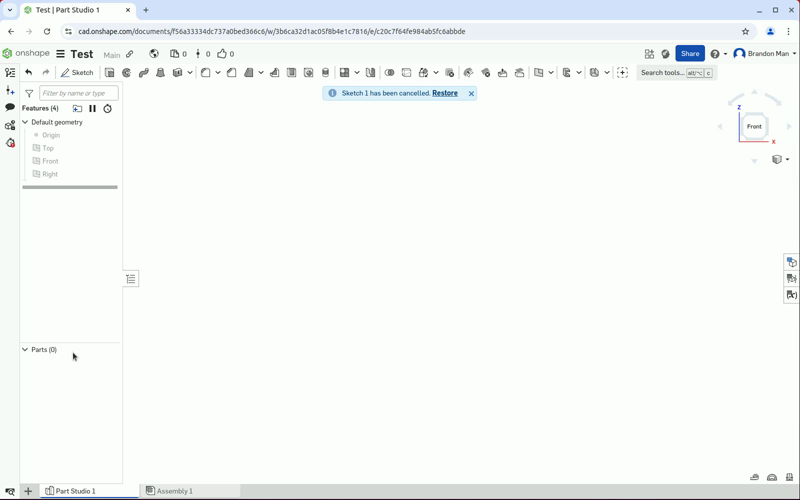
mouse_move(73, 352)
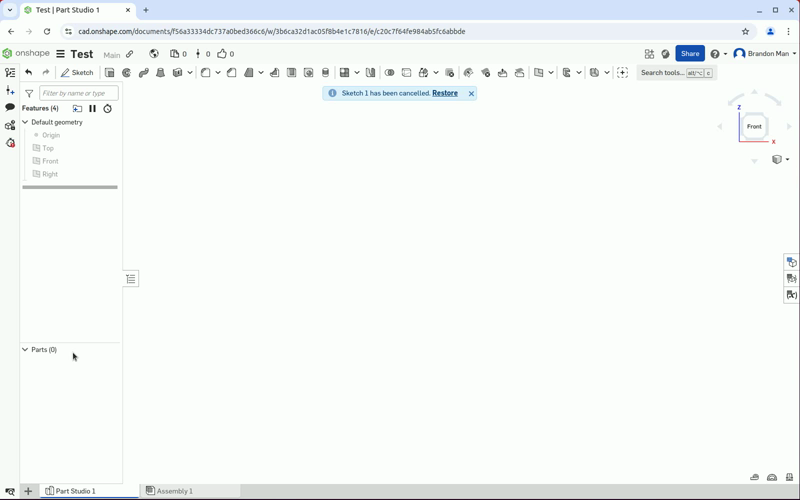
key(shift+y)
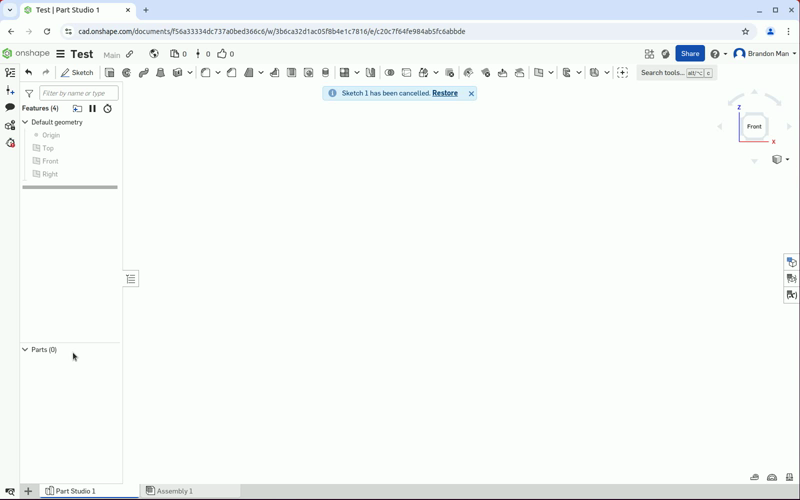
key(shift+s)
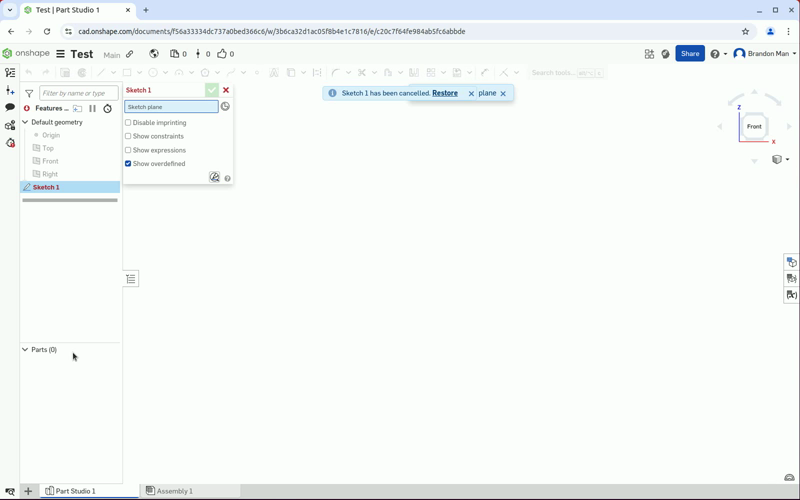
mouse_move(73, 163)
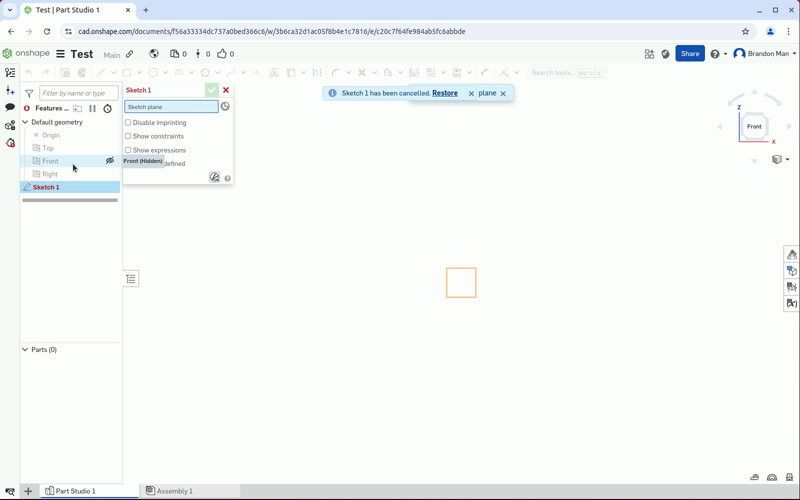
click(73, 163)
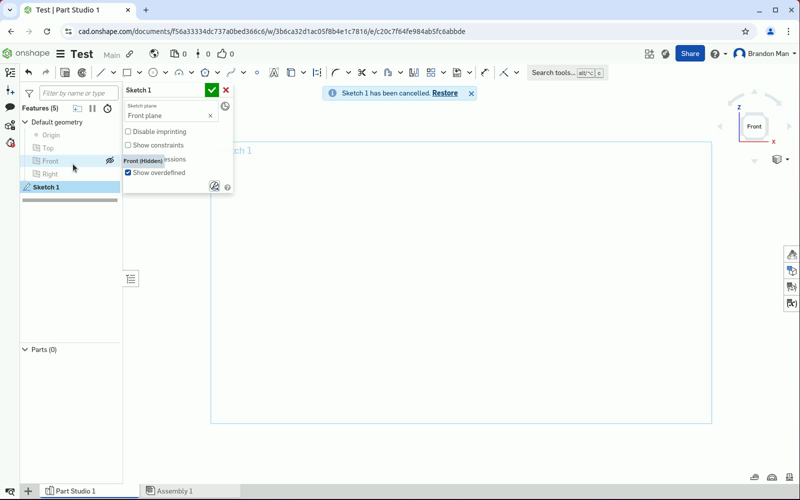
mouse_move(73, 352)
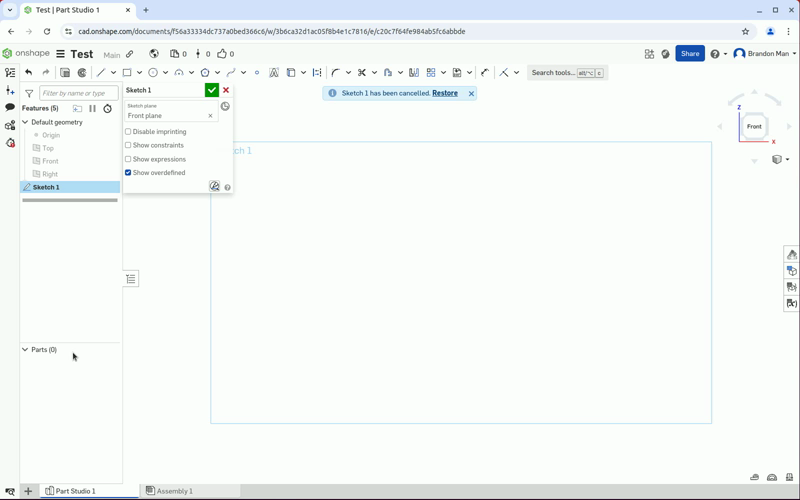
key(y)
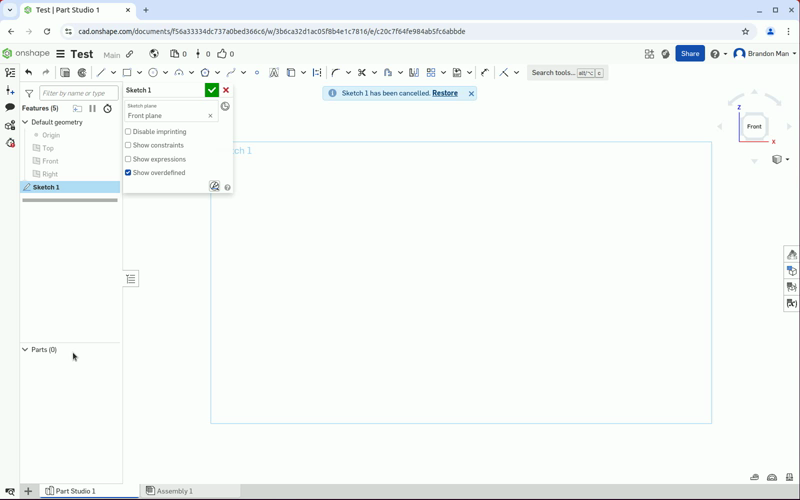
key(c)
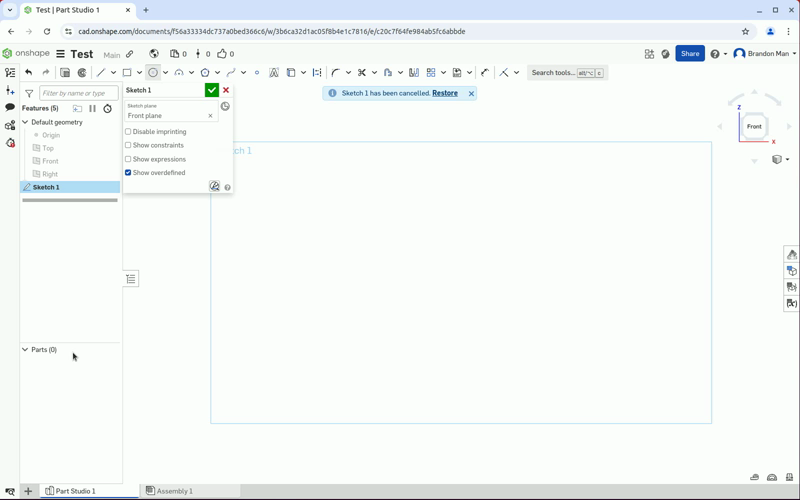
key_down(shift)
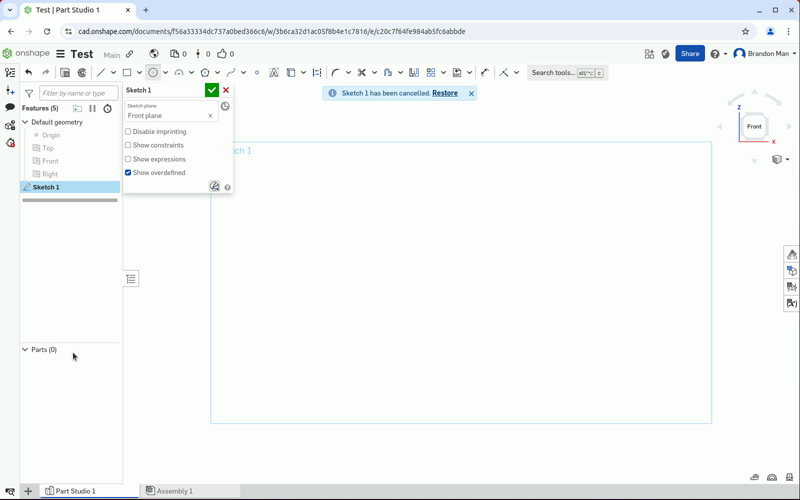
mouse_move(461, 282)
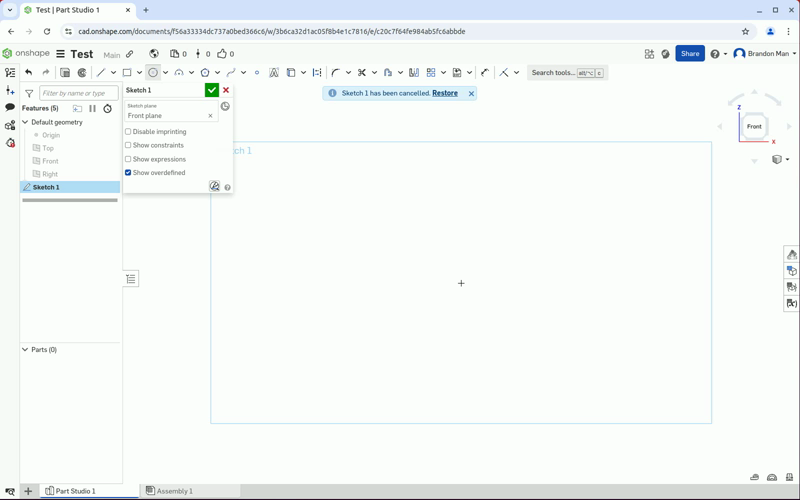
click(461, 282)
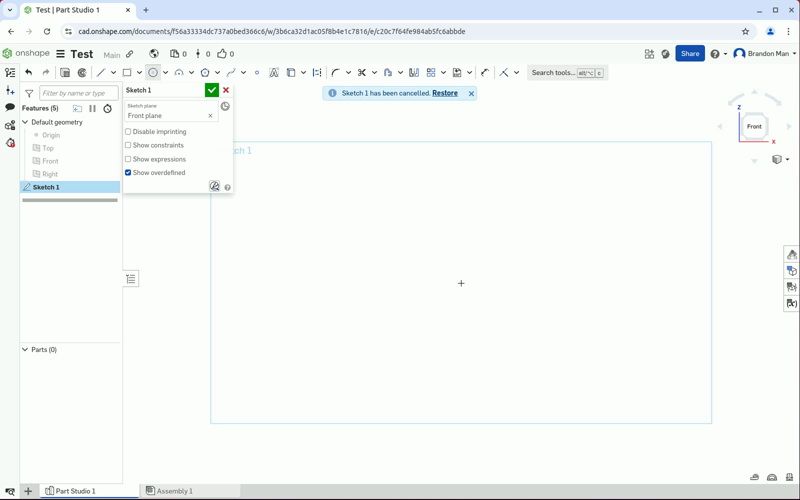
key_up(shift)
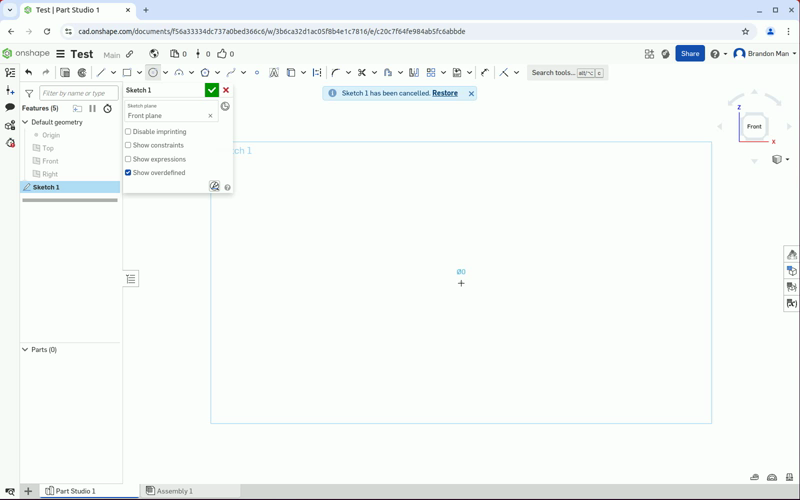
mouse_move(467, 282)
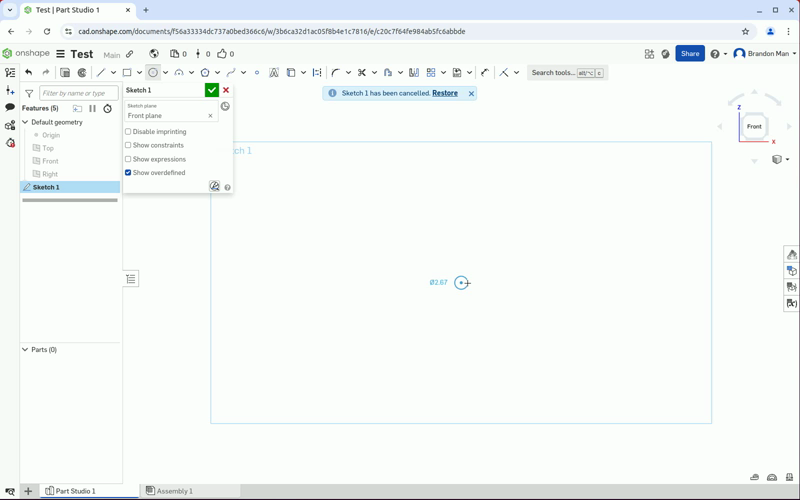
click(467, 282)
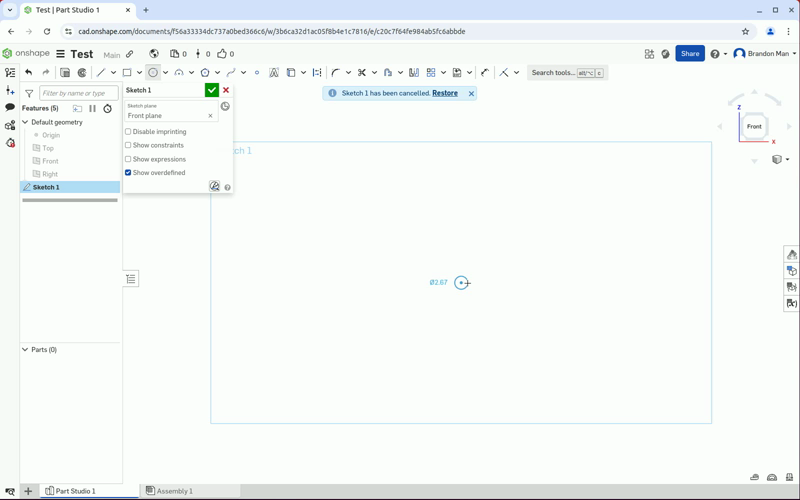
key(esc)
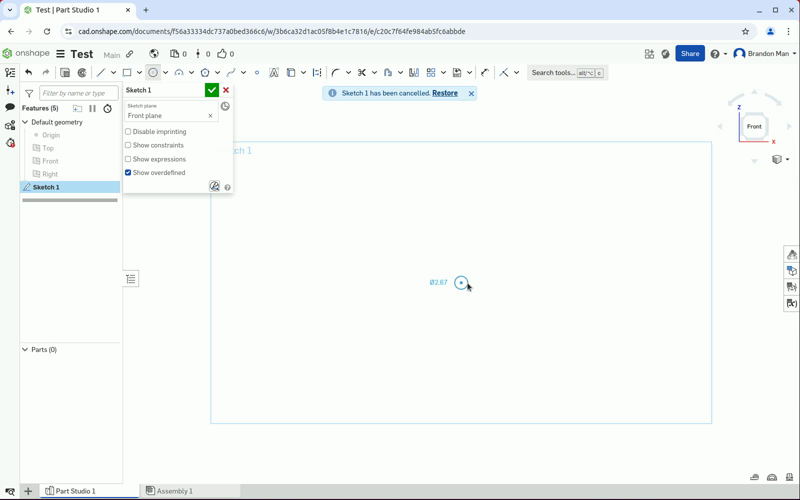
mouse_move(463, 284)
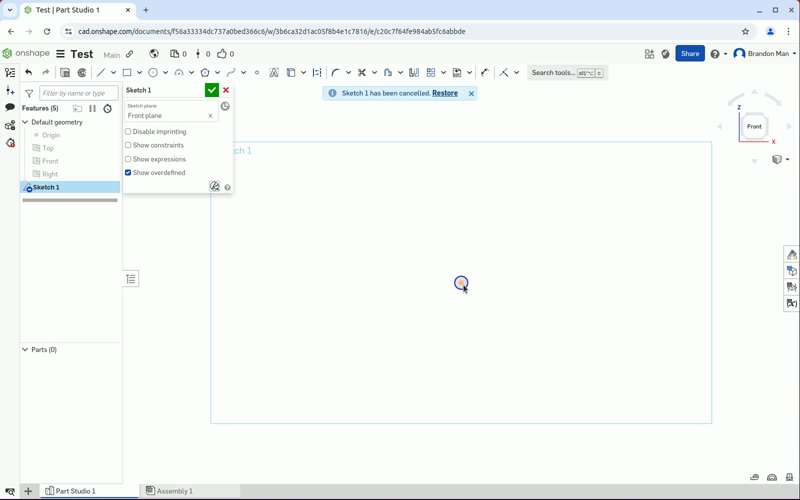
scroll(6)
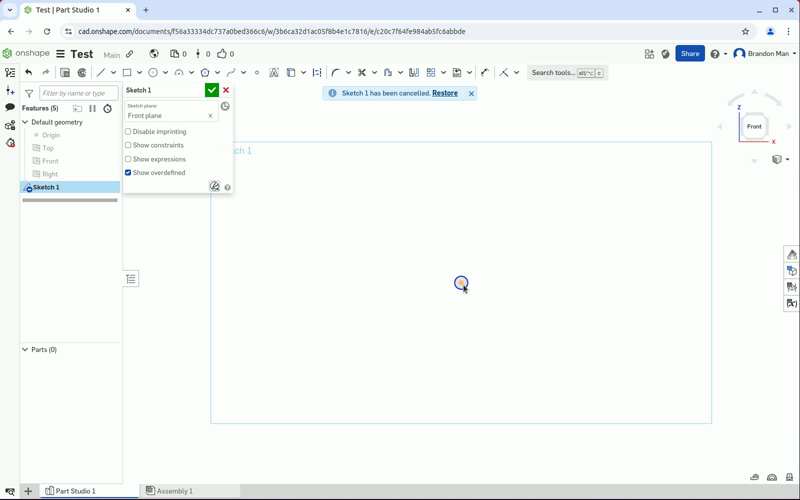
scroll(6)
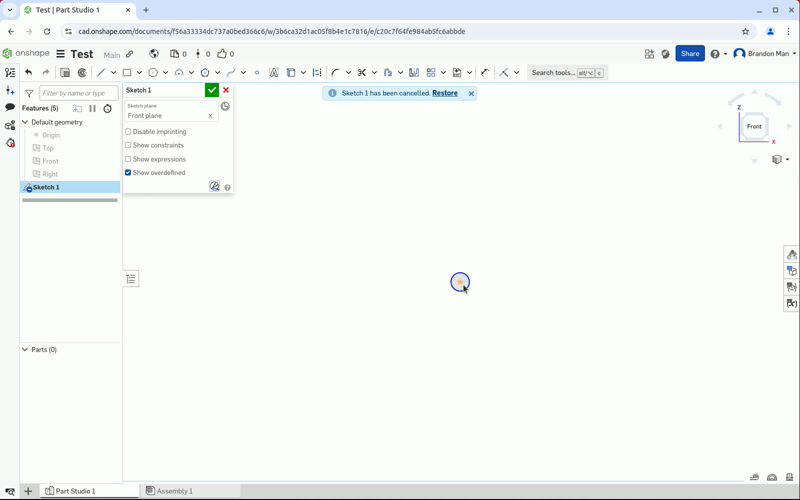
scroll(6)
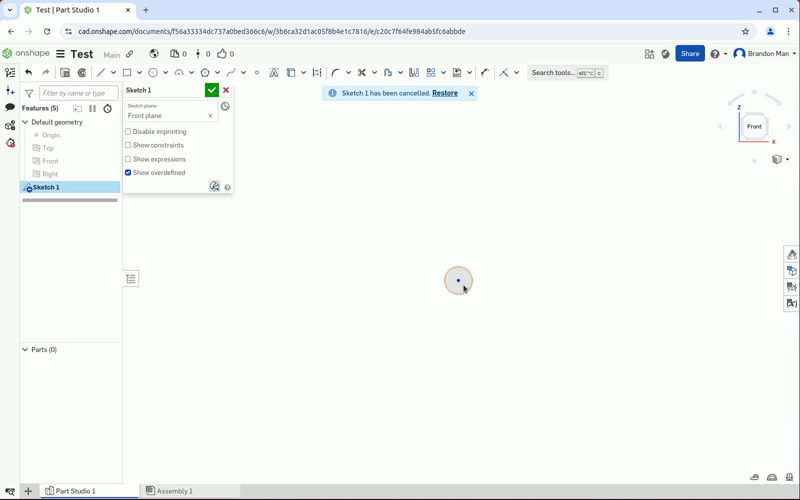
scroll(6)
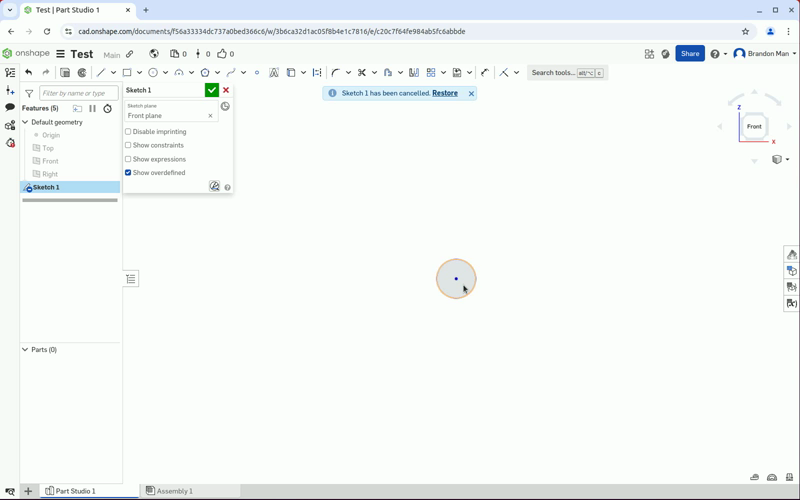
scroll(6)
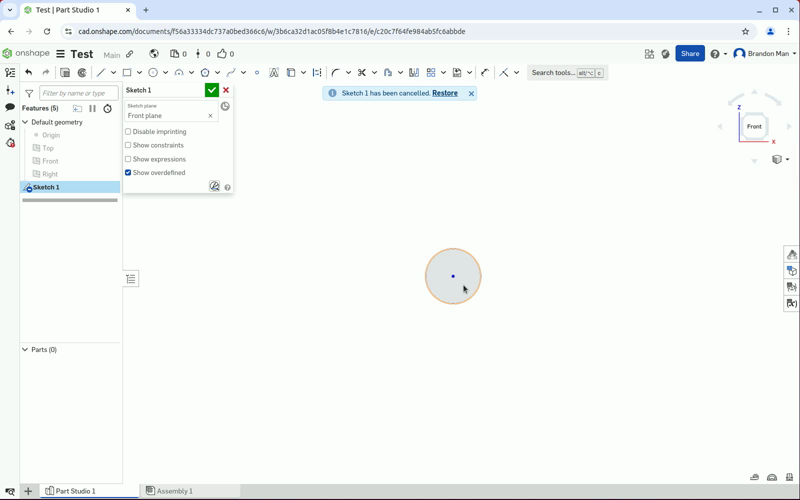
scroll(6)
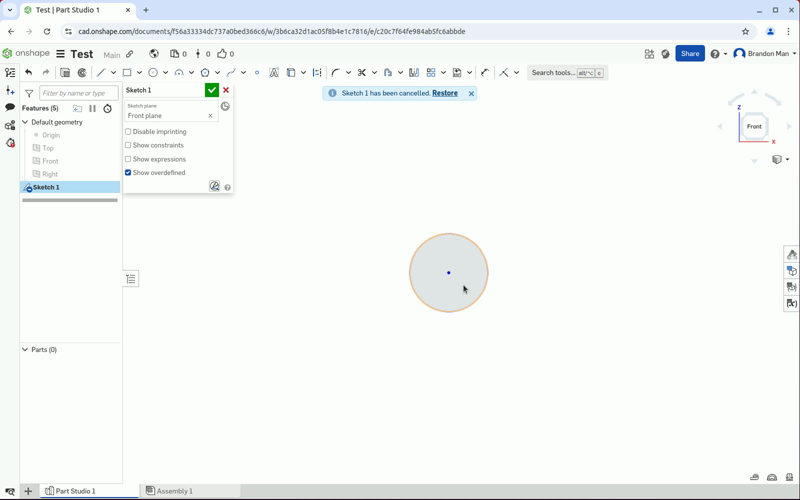
scroll(6)
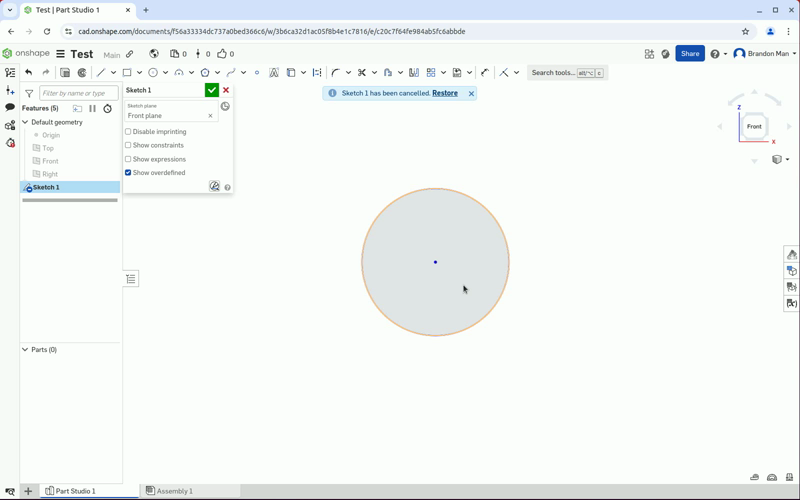
click(463, 284)
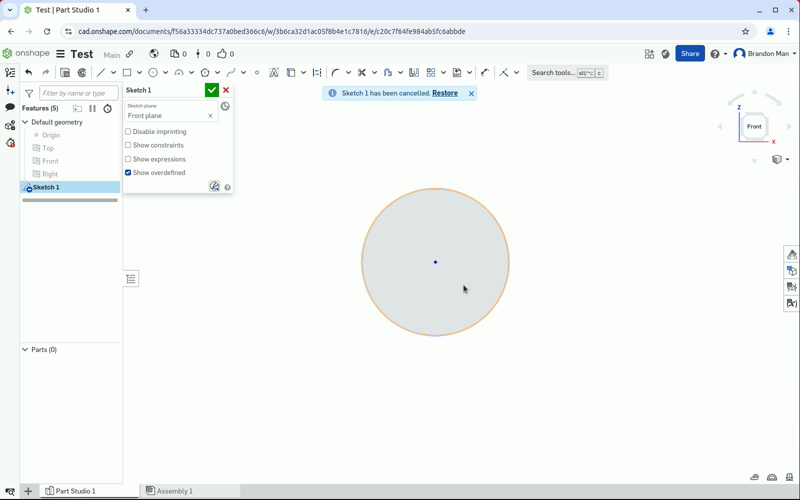
scroll(-6)
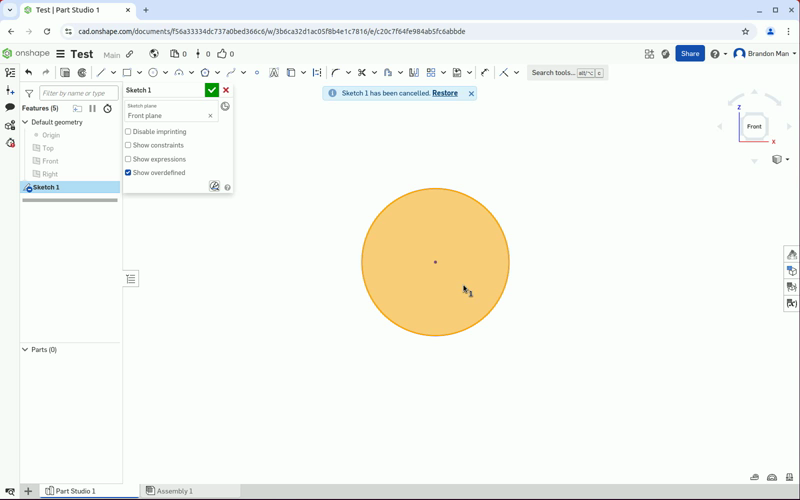
scroll(-6)
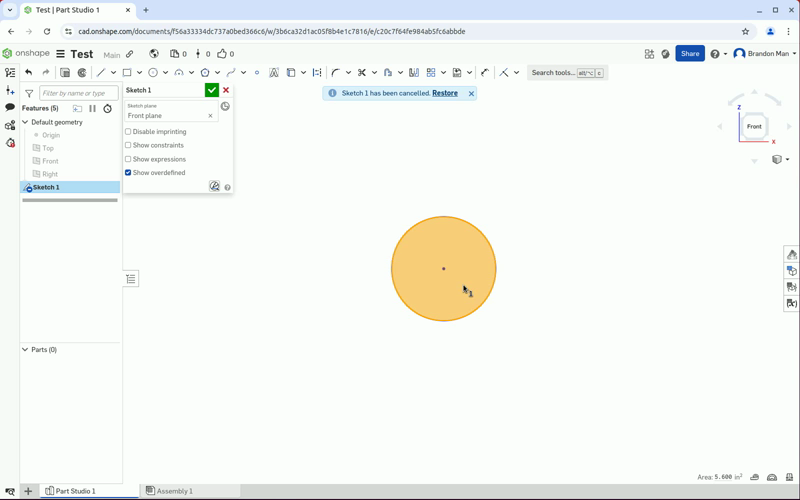
scroll(-6)
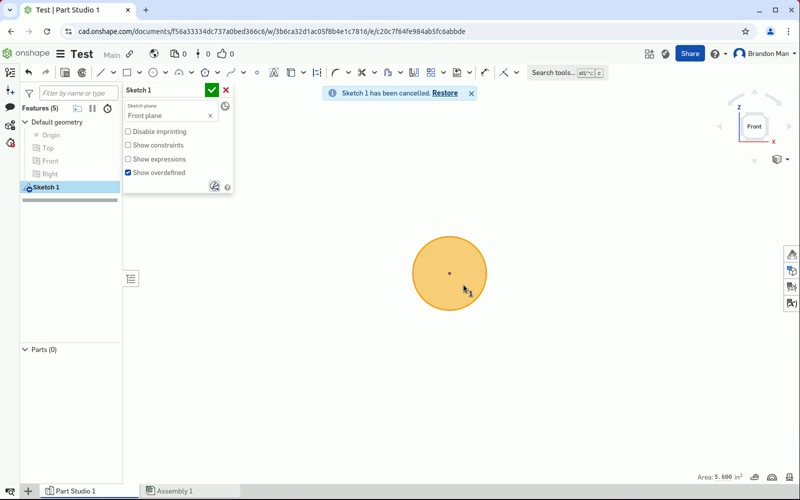
scroll(-6)
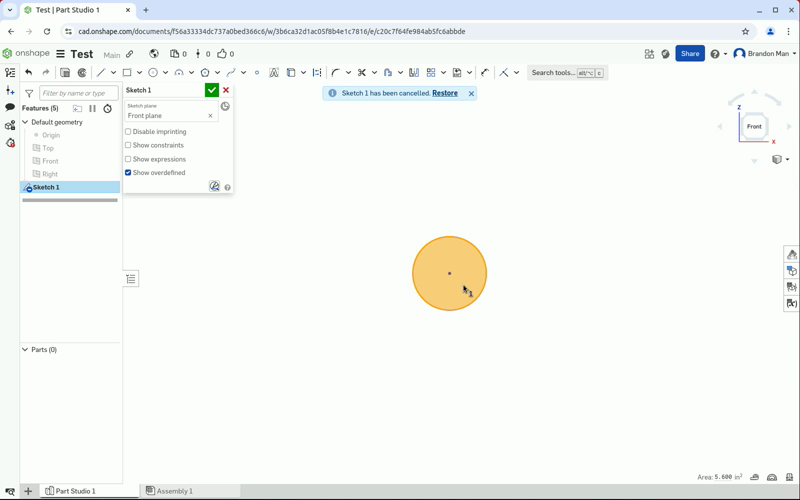
scroll(-6)
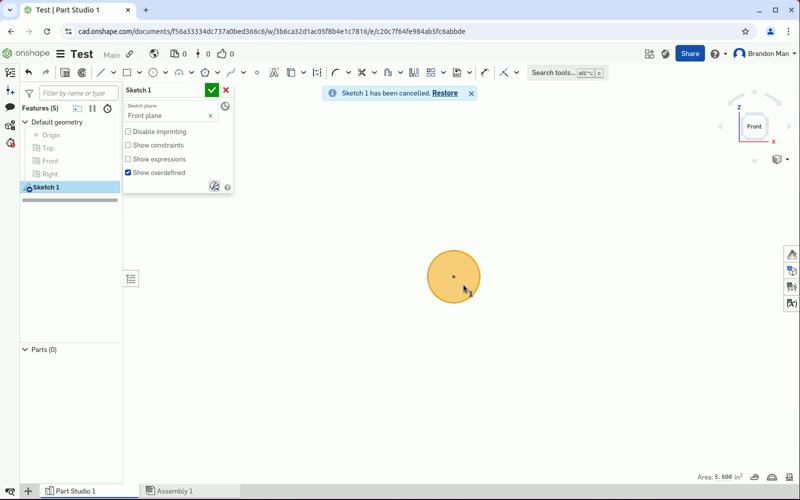
scroll(-6)
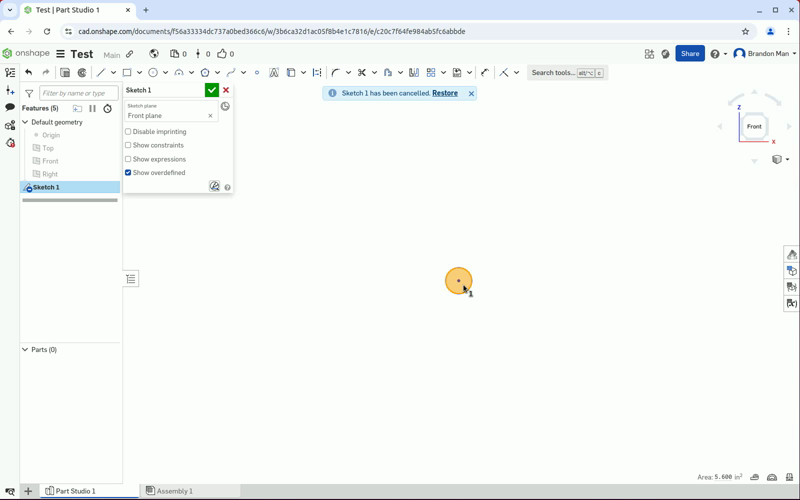
scroll(-6)
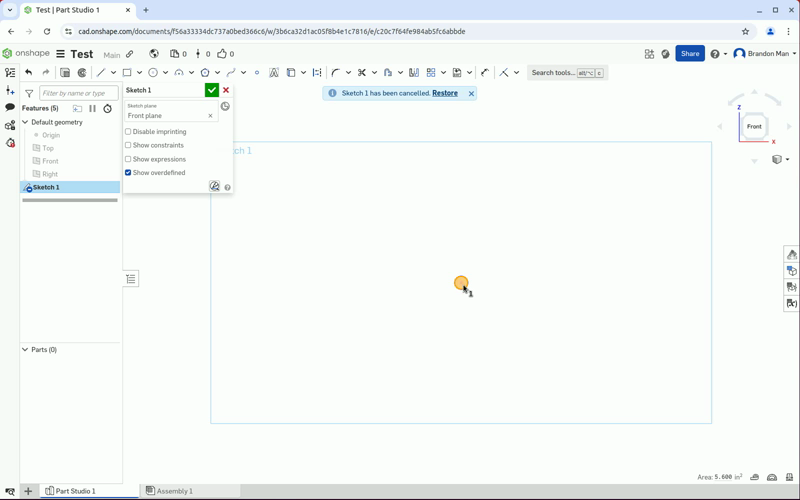
mouse_move(73, 352)
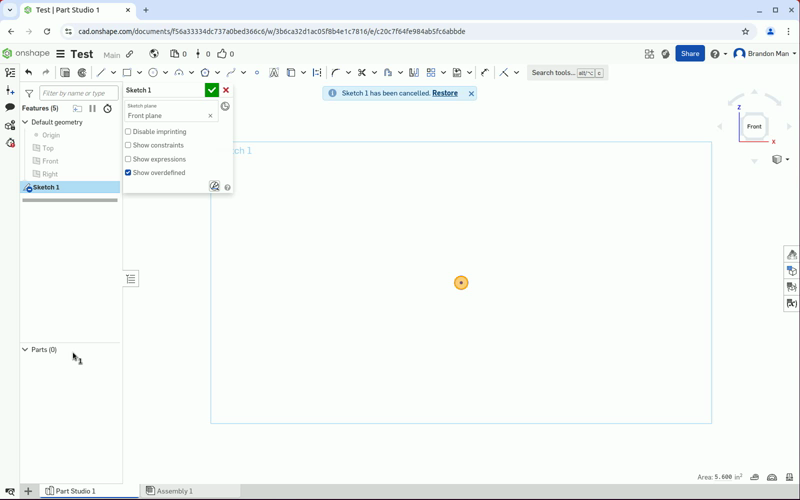
key(shift+y)
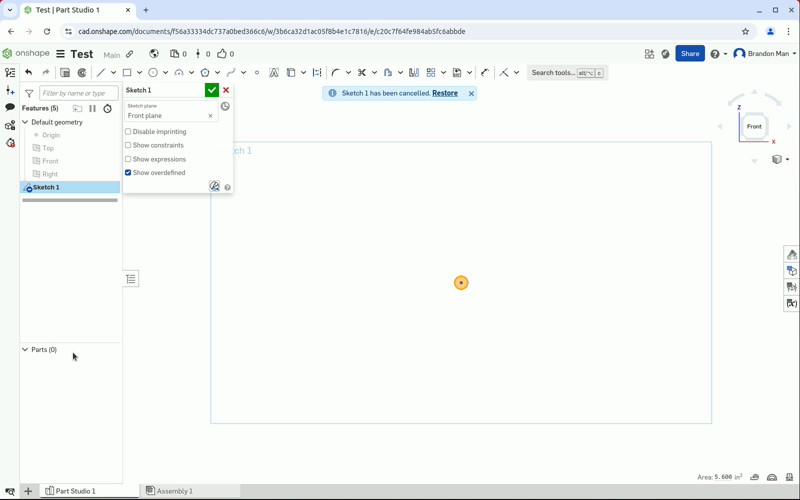
key(shift+e)
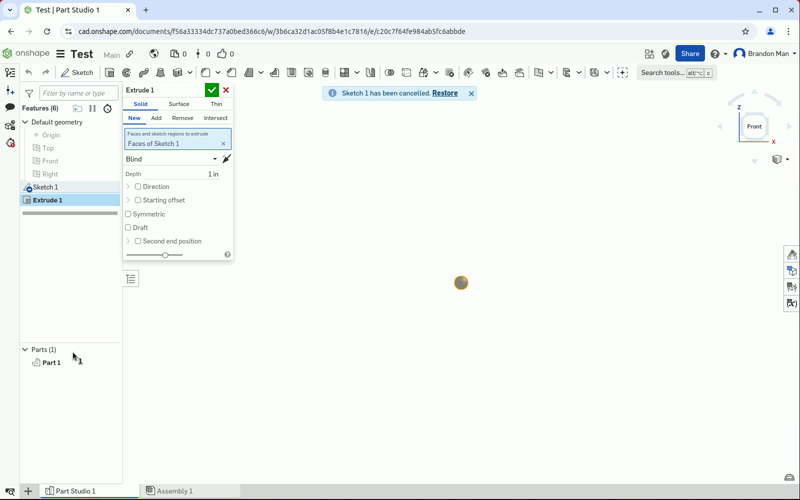
mouse_move(143, 106)
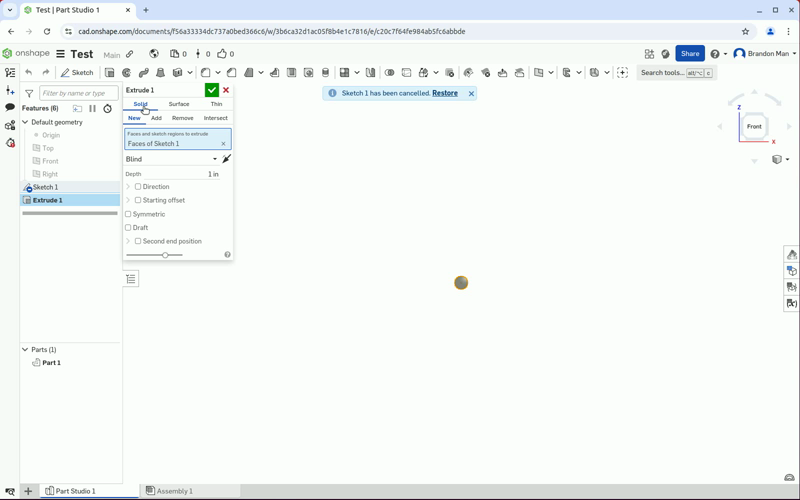
click(143, 106)
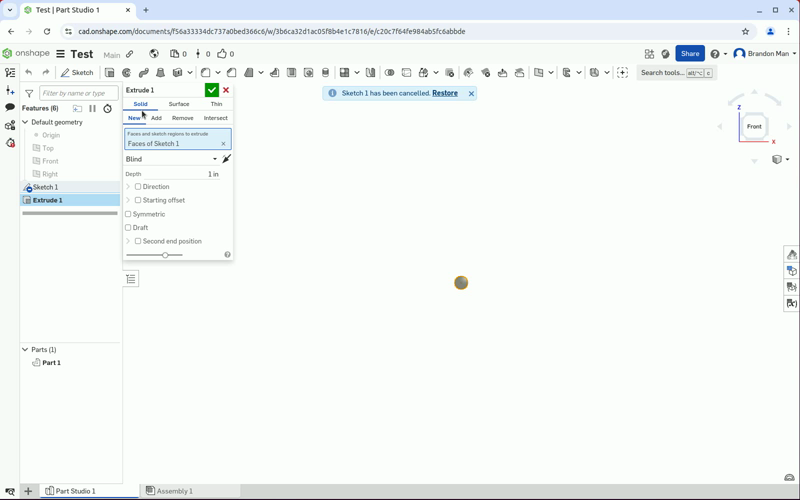
mouse_move(137, 120)
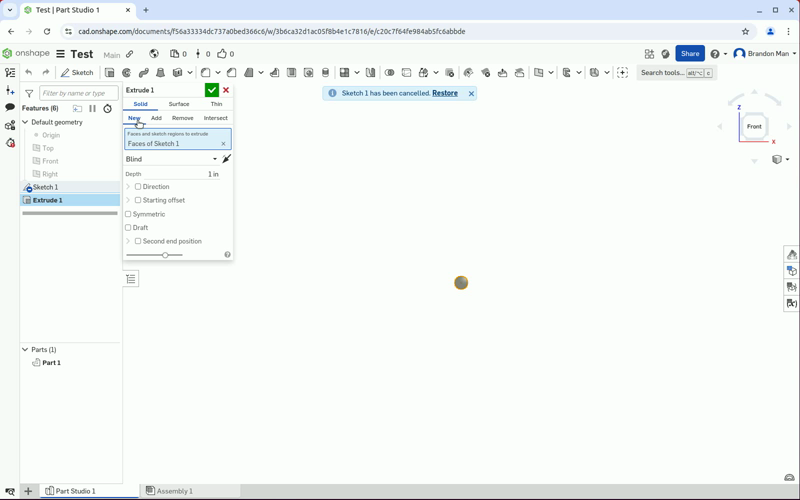
click(137, 120)
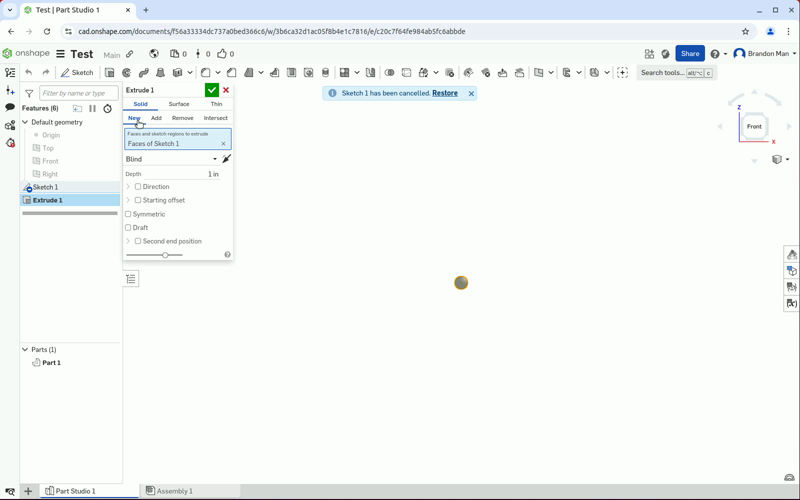
key(tab, 4)
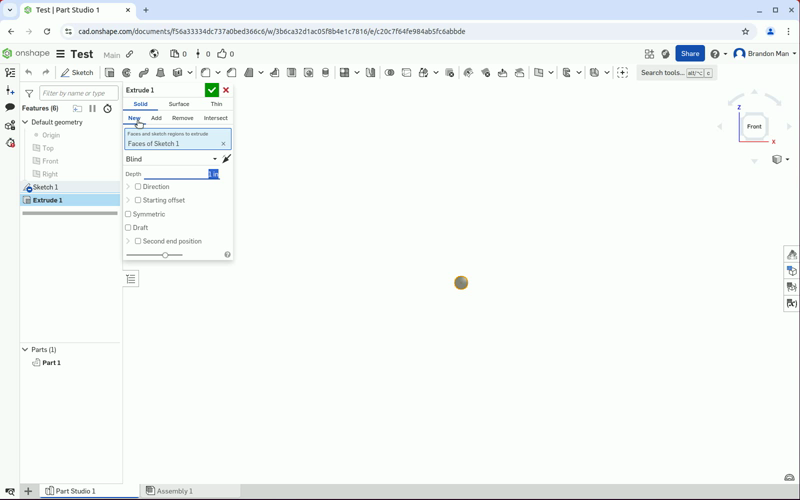
text(-23.108)
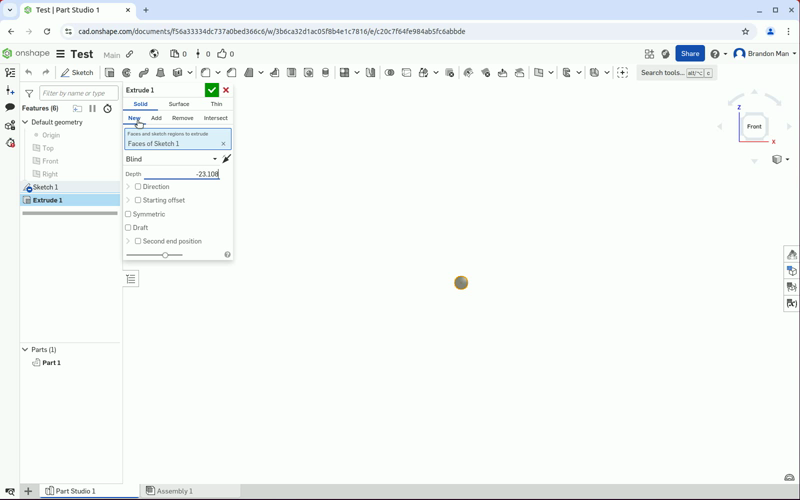
key(enter)
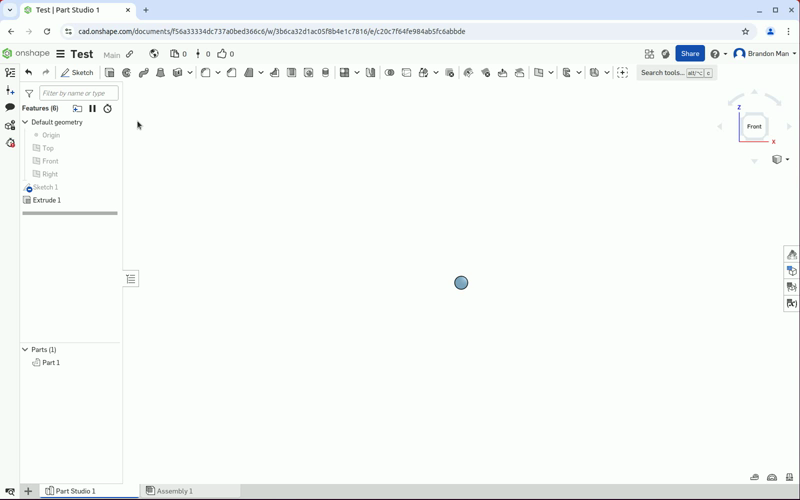
key(shift+h)
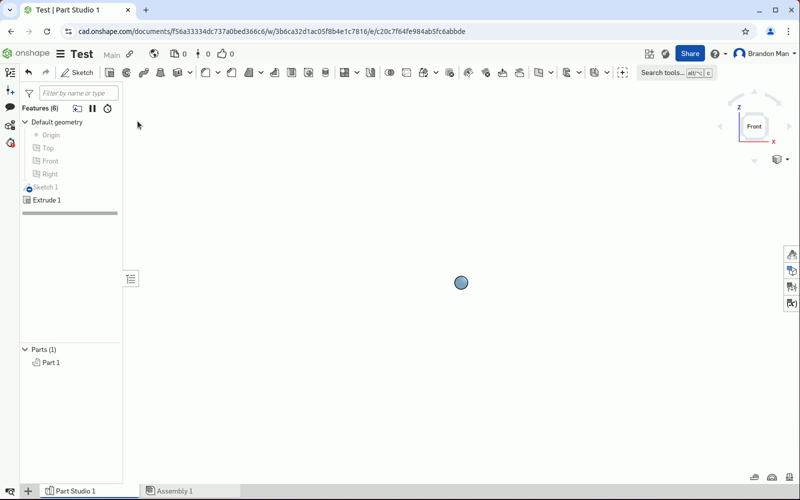
key(shift+h)
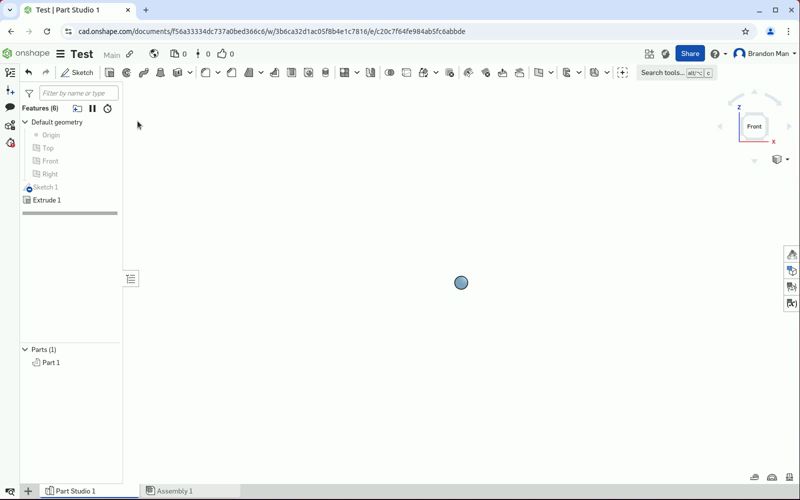
mouse_move(73, 189)
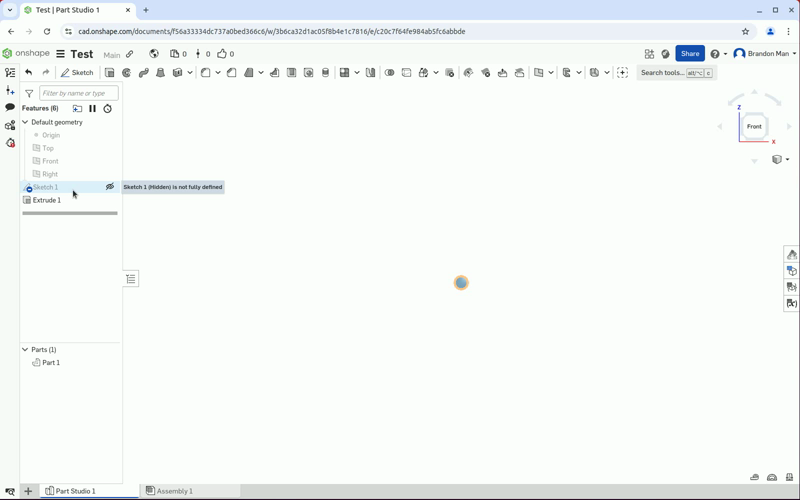
click(73, 189)
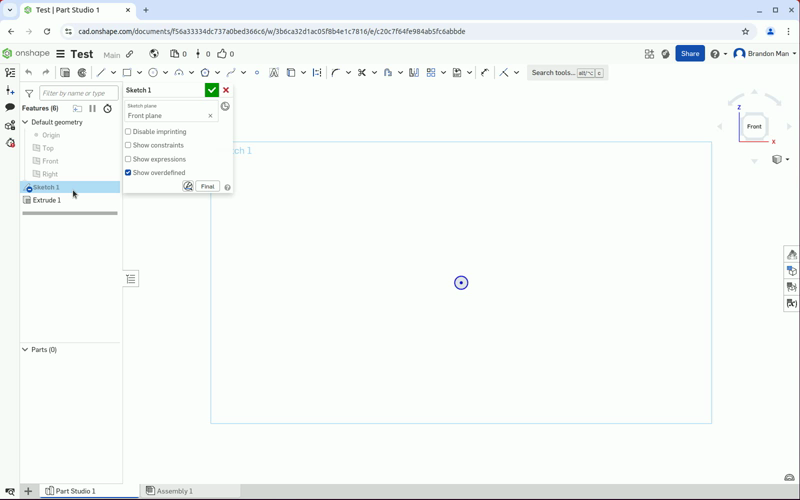
mouse_move(229, 92)
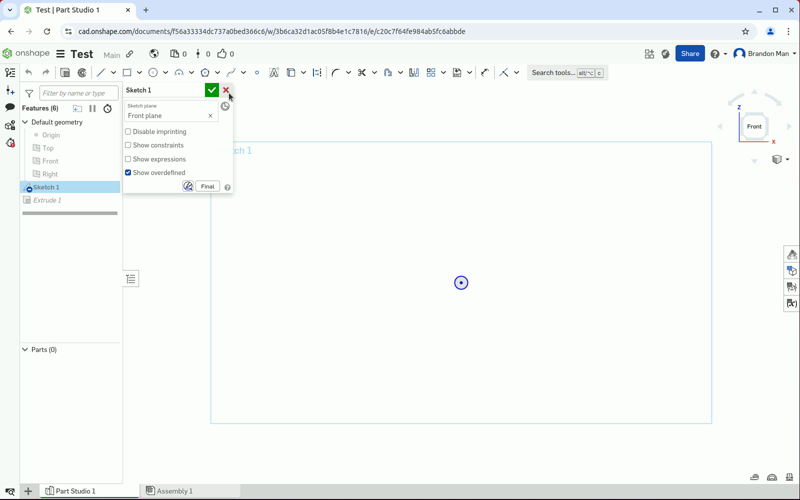
click(229, 92)
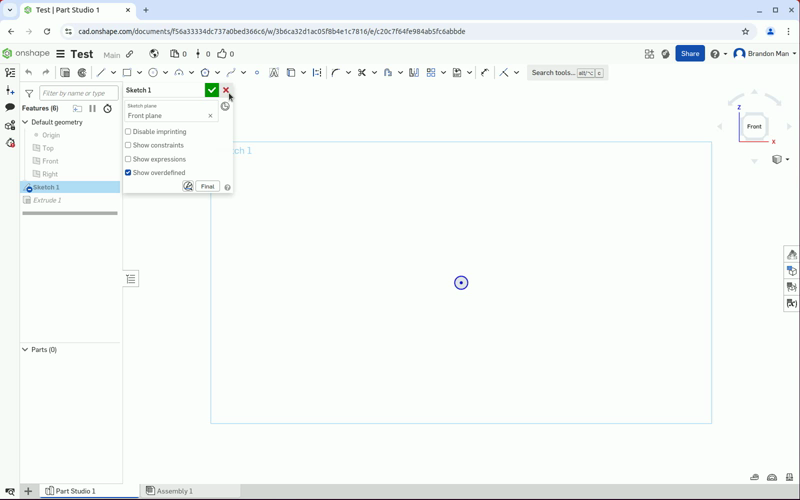
key(shift+s)
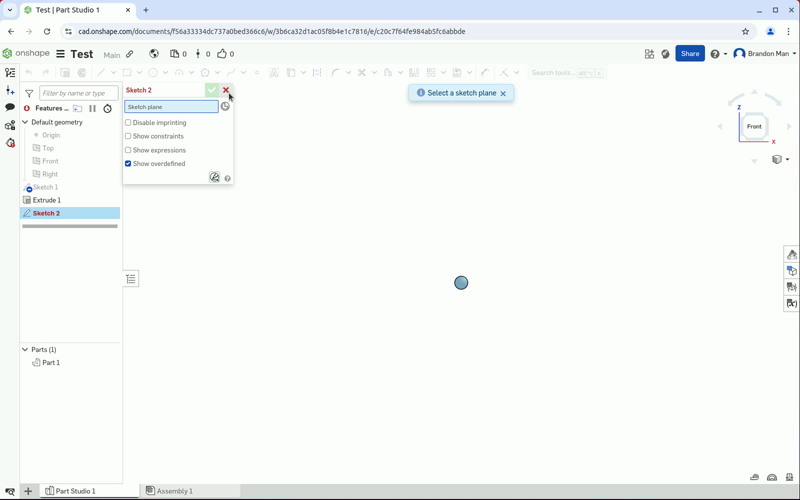
mouse_move(73, 163)
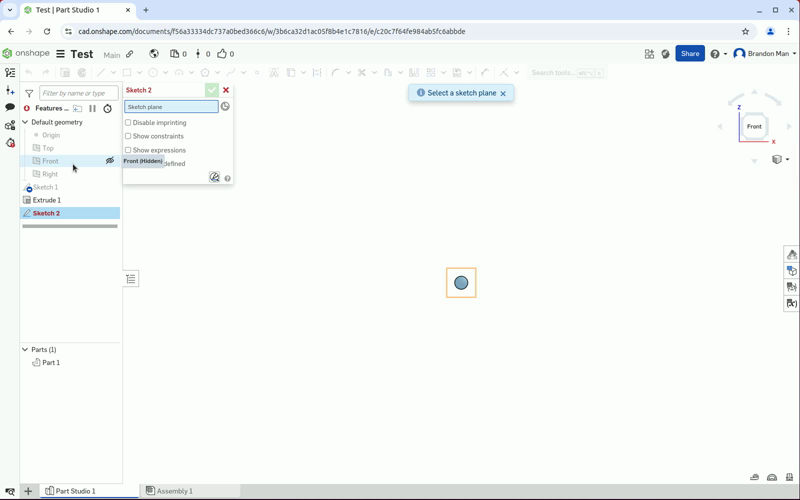
click(73, 163)
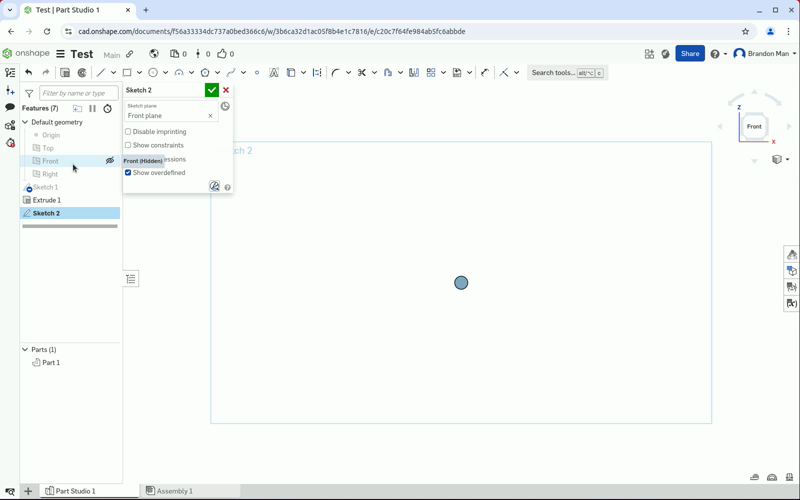
mouse_move(73, 352)
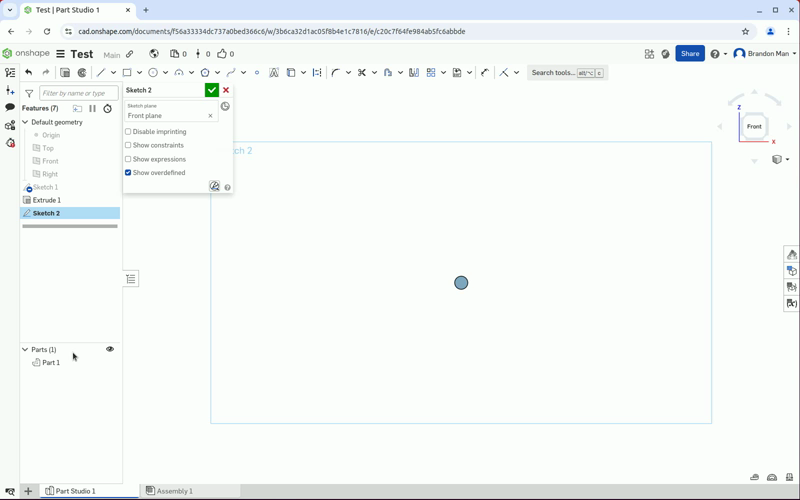
key(y)
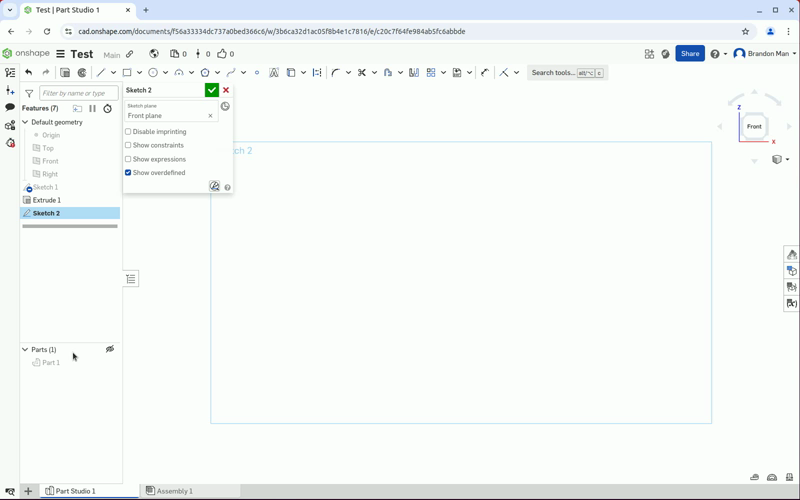
key(c)
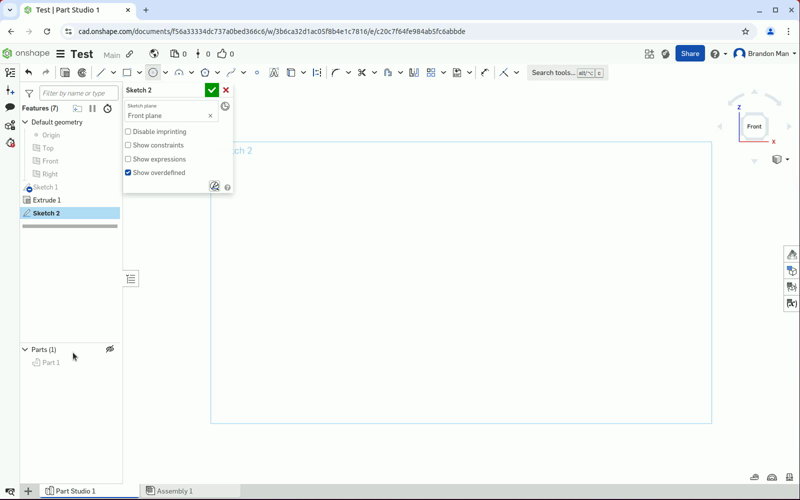
key_down(shift)
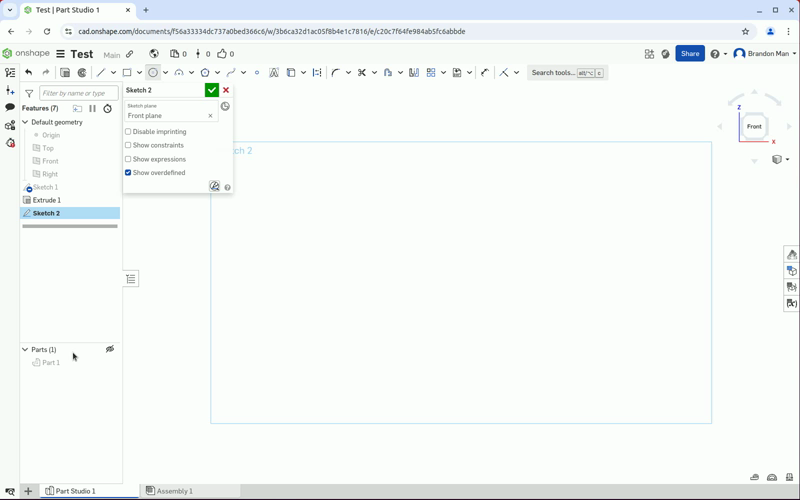
mouse_move(461, 282)
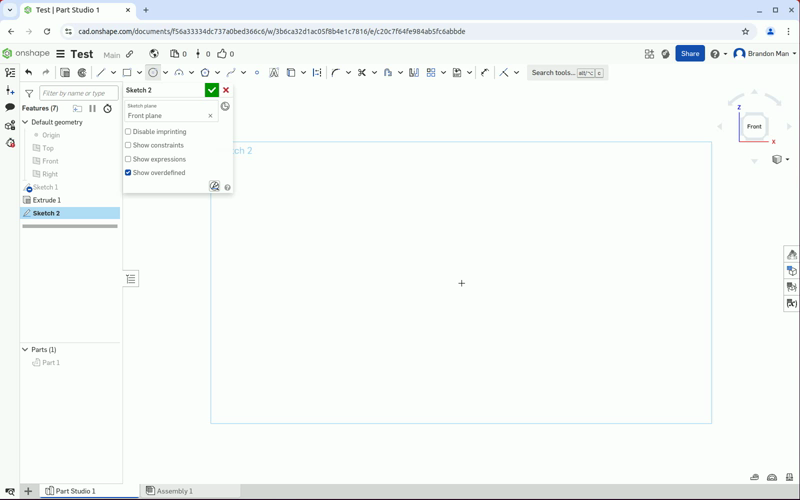
click(461, 282)
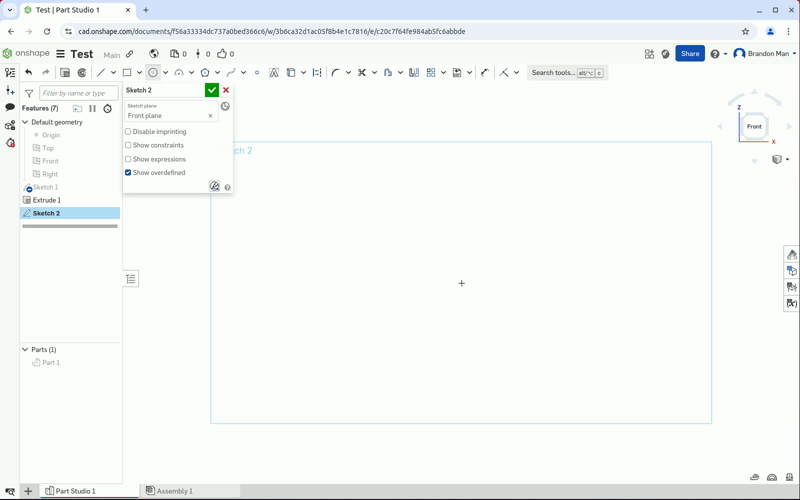
key_up(shift)
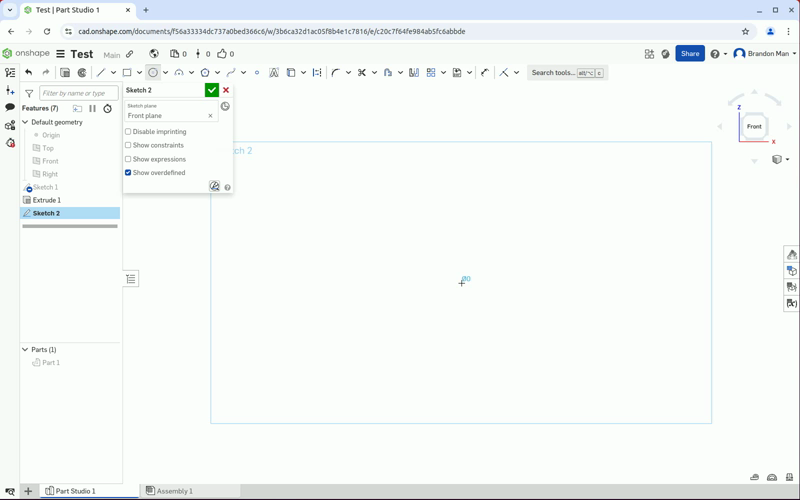
mouse_move(468, 282)
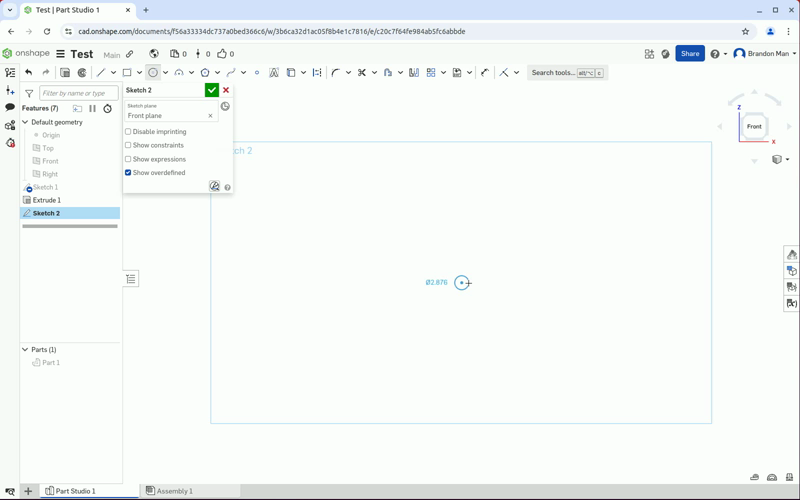
click(468, 282)
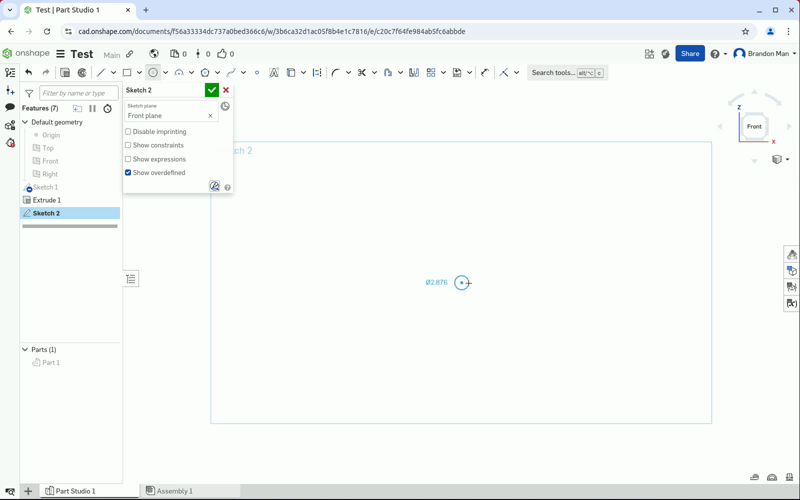
key(esc)
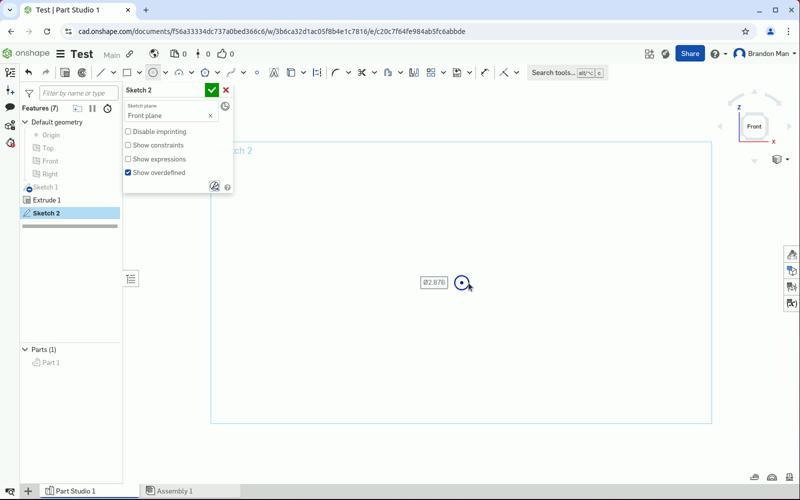
key(c)
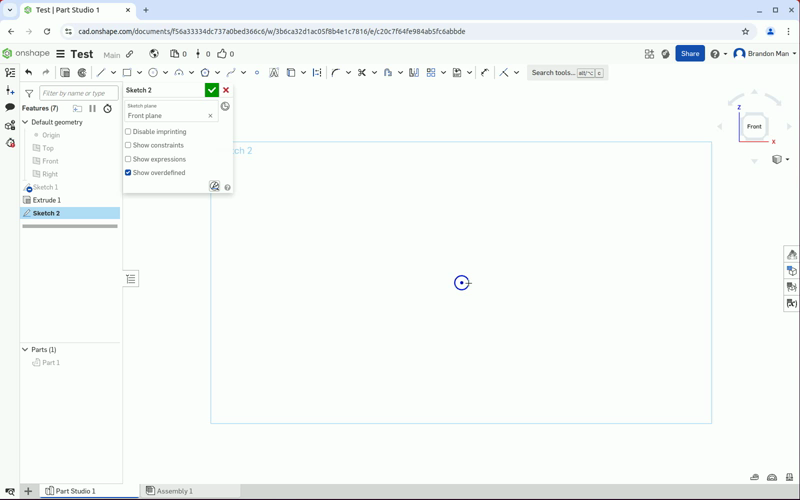
key_down(shift)
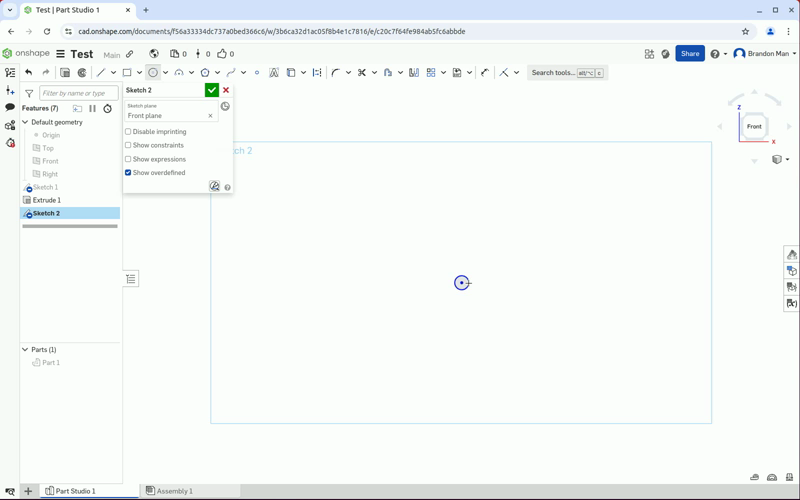
mouse_move(461, 282)
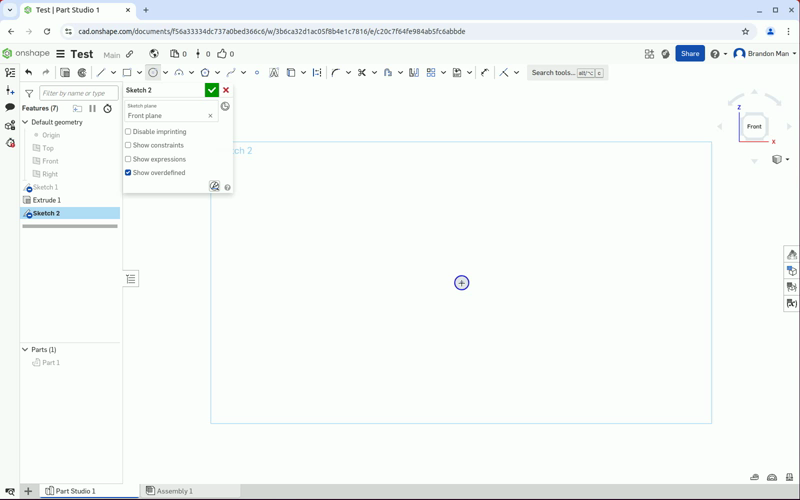
click(461, 282)
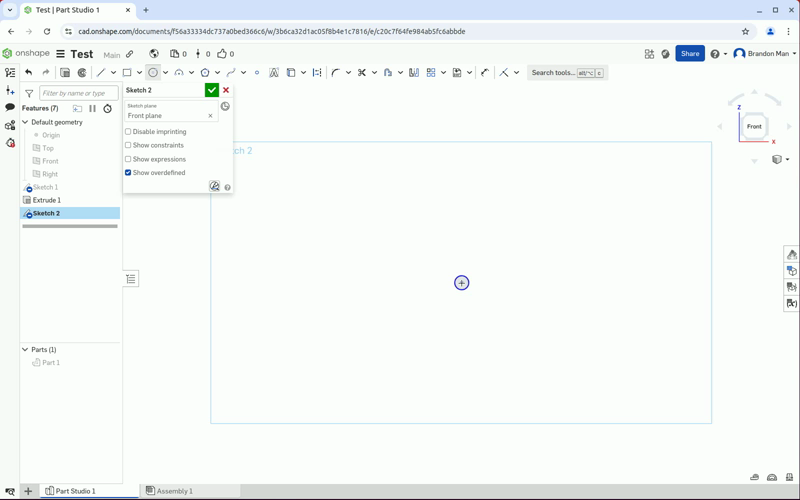
key_up(shift)
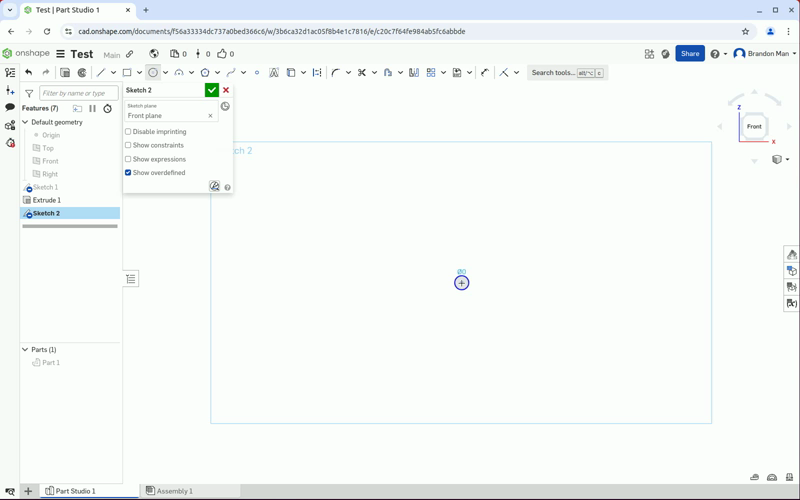
mouse_move(468, 282)
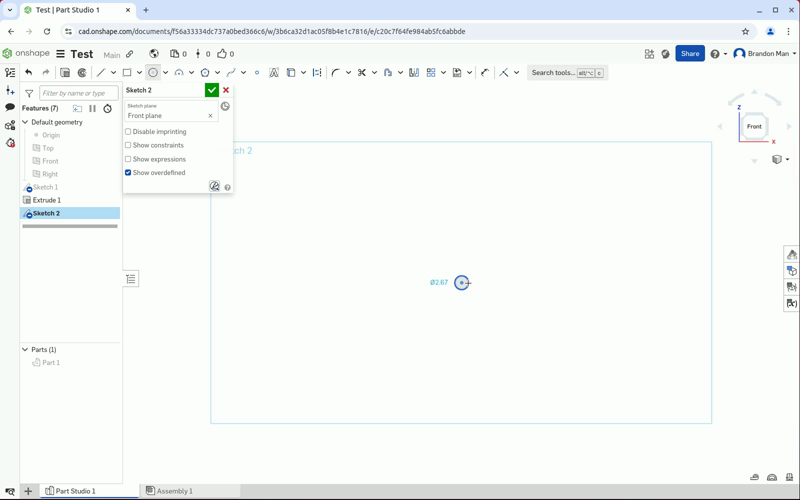
scroll(6)
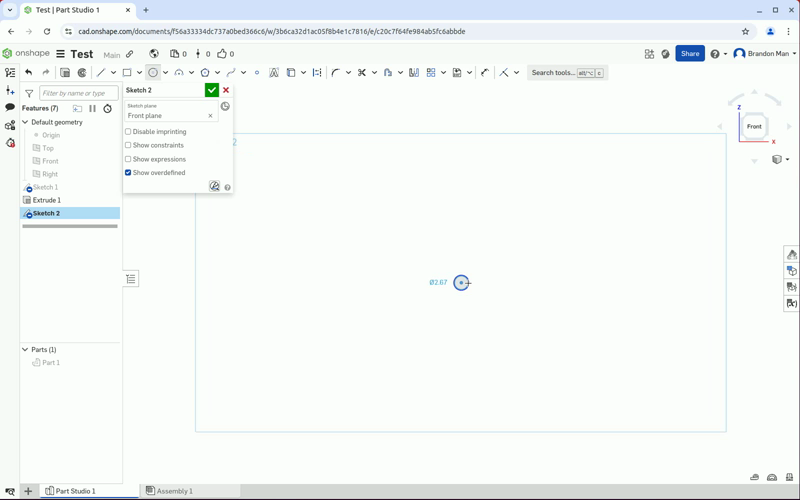
scroll(6)
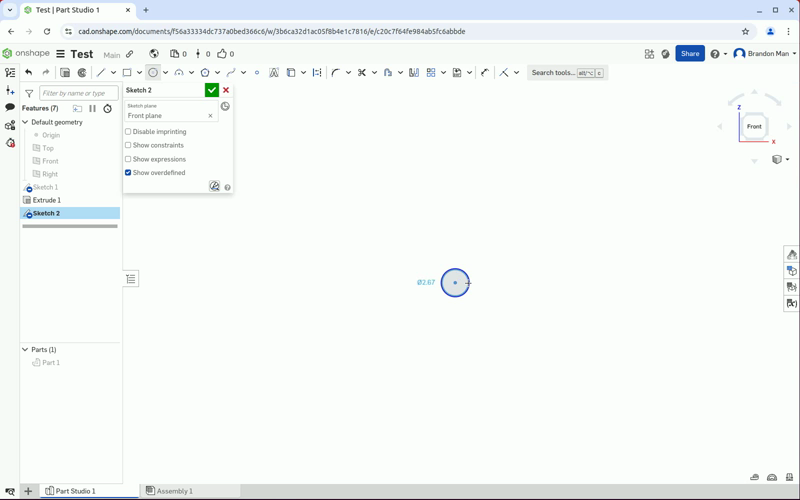
scroll(6)
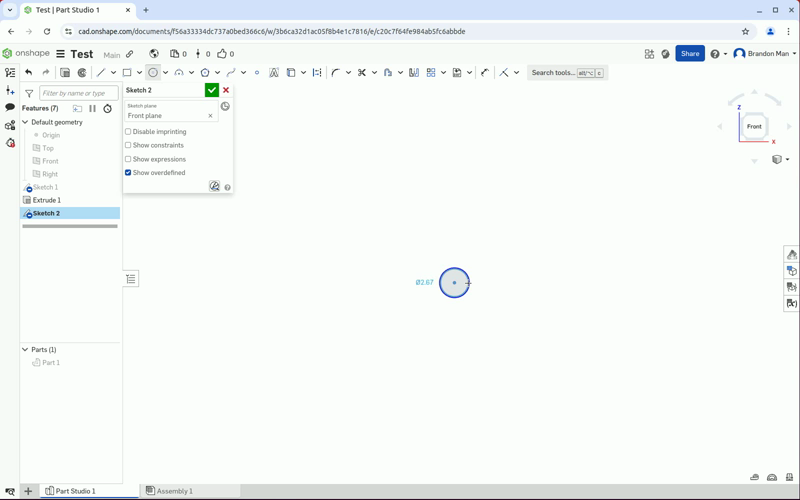
scroll(6)
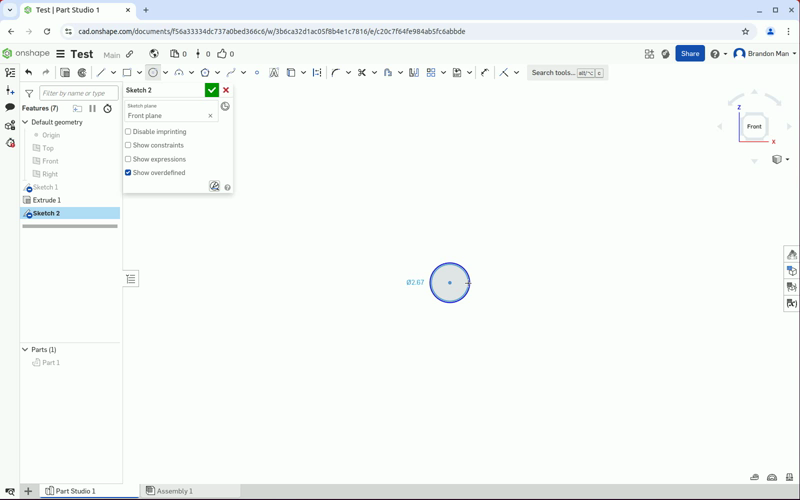
scroll(6)
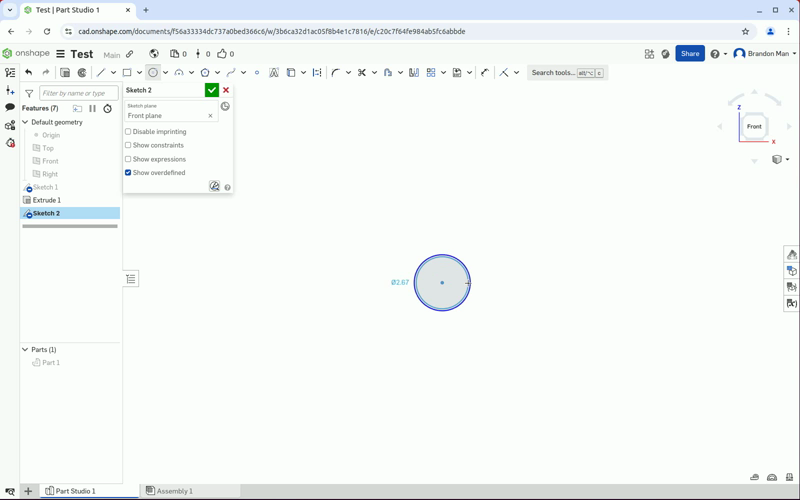
scroll(6)
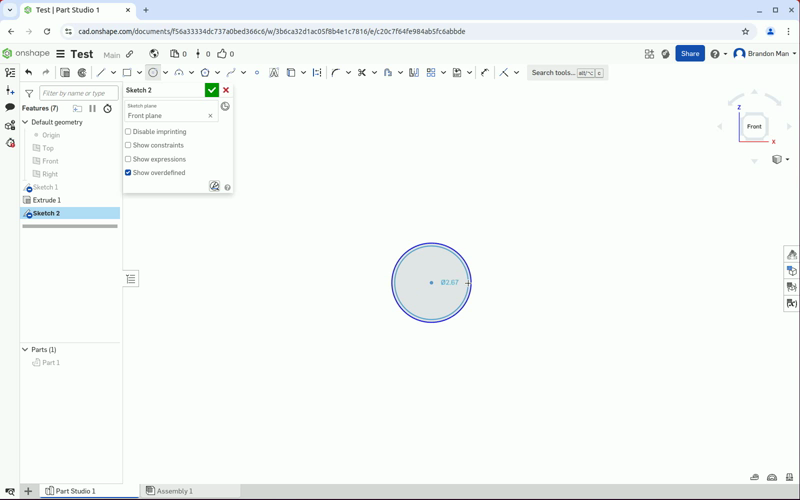
scroll(6)
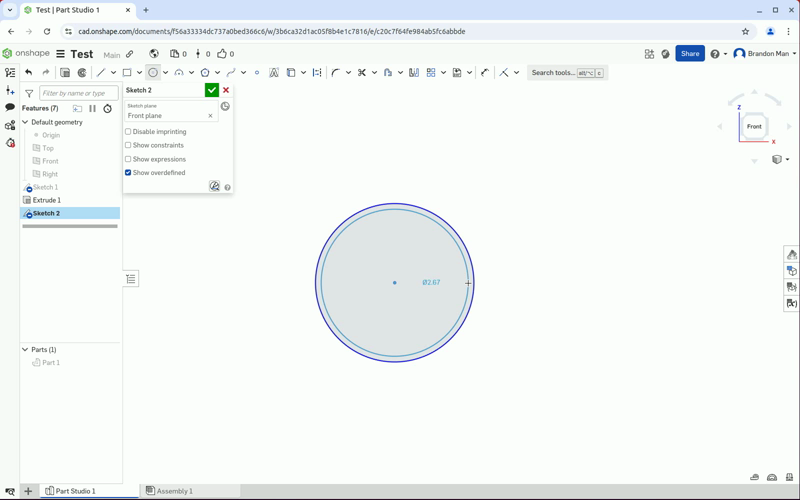
click(468, 282)
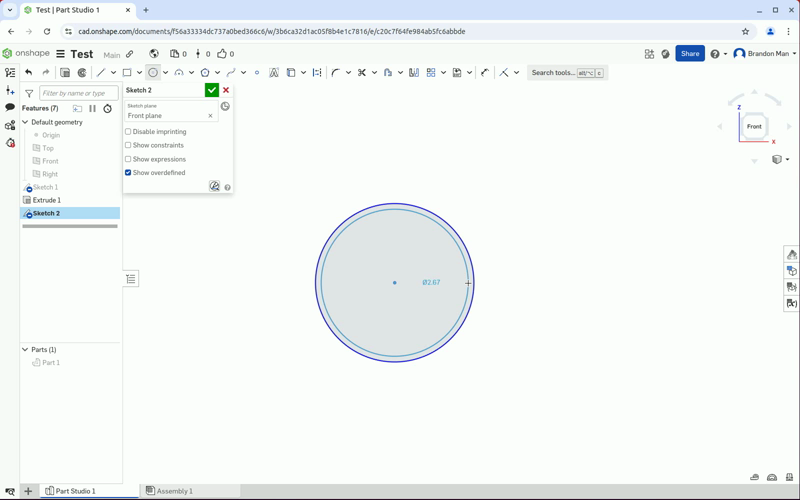
scroll(-6)
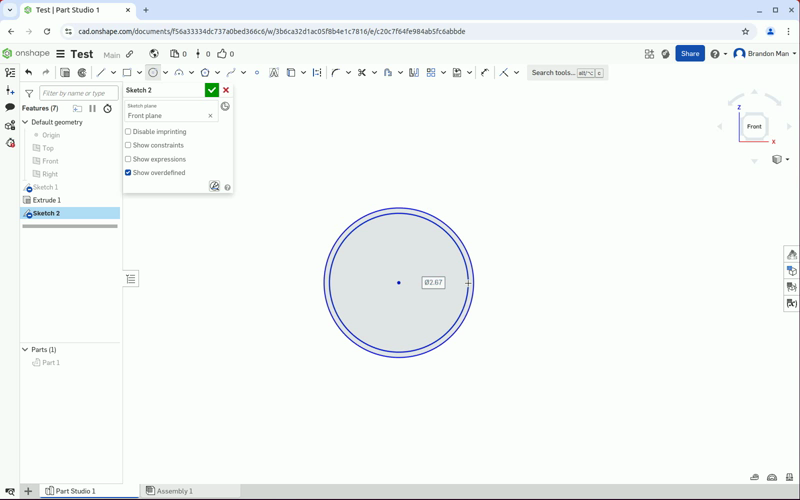
scroll(-6)
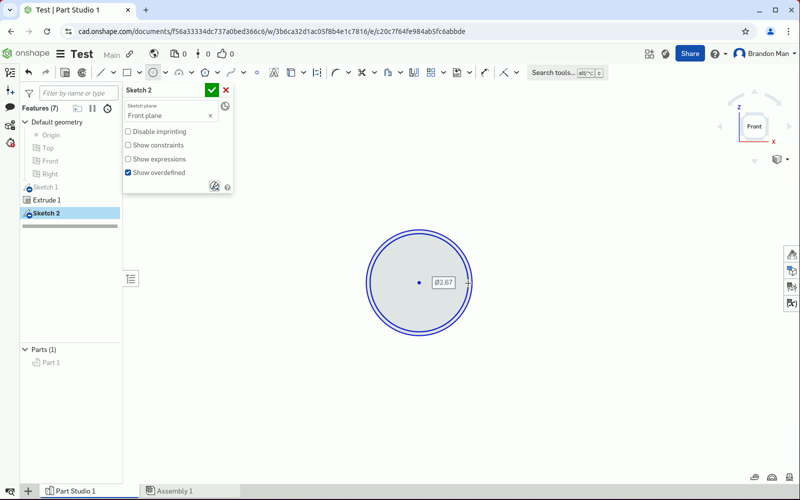
scroll(-6)
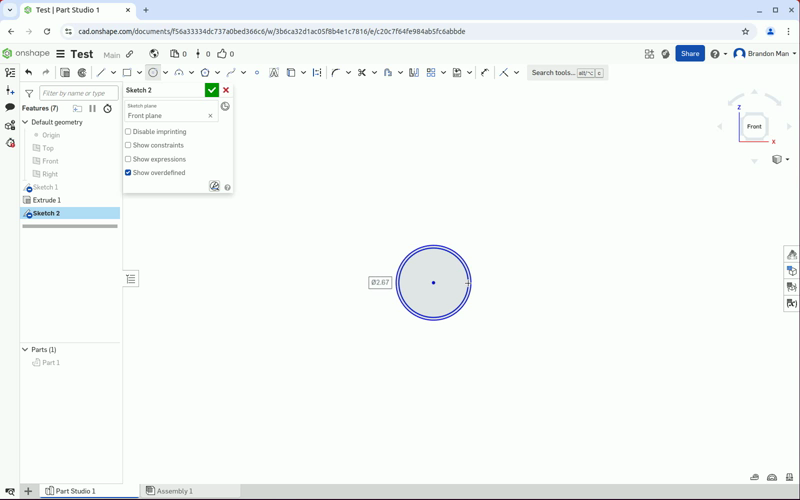
scroll(-6)
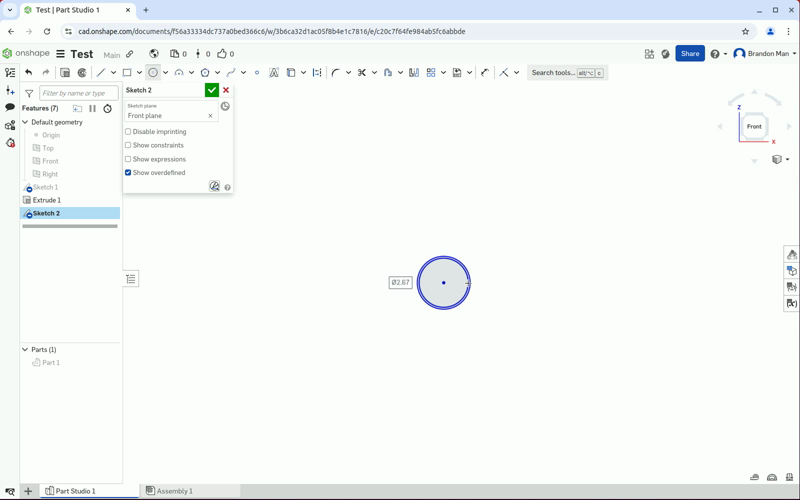
scroll(-6)
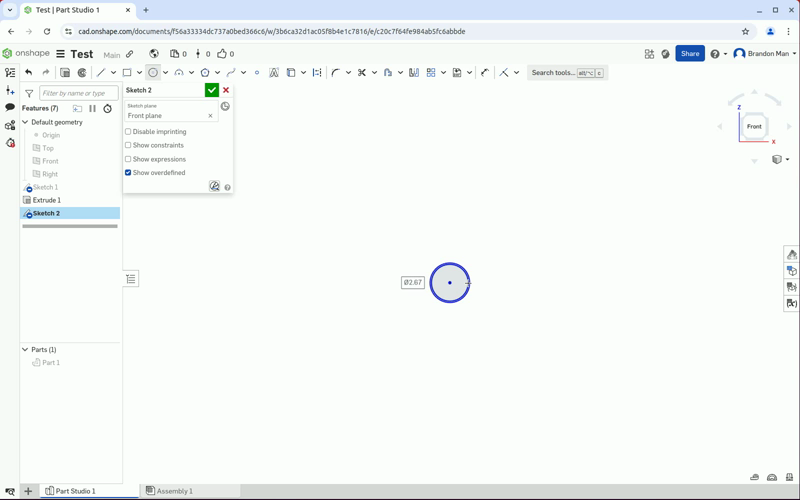
scroll(-6)
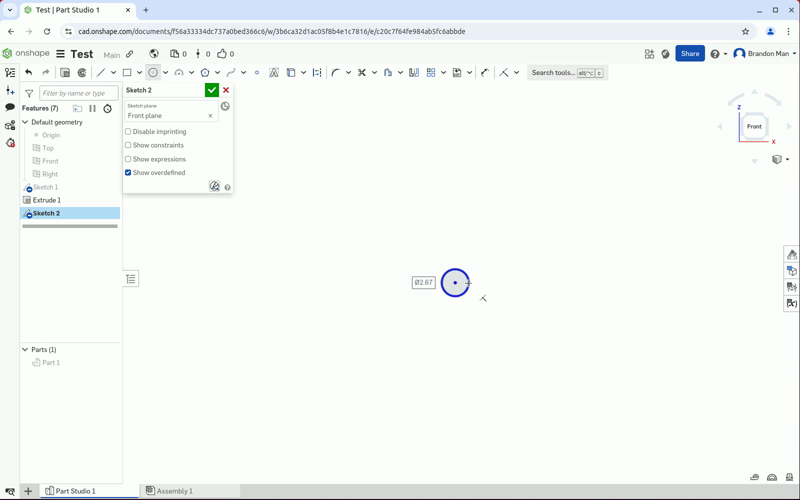
scroll(-6)
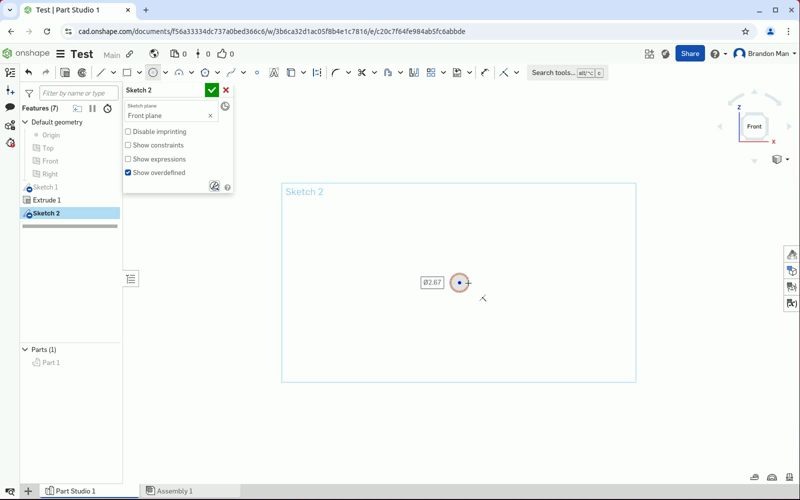
key(esc)
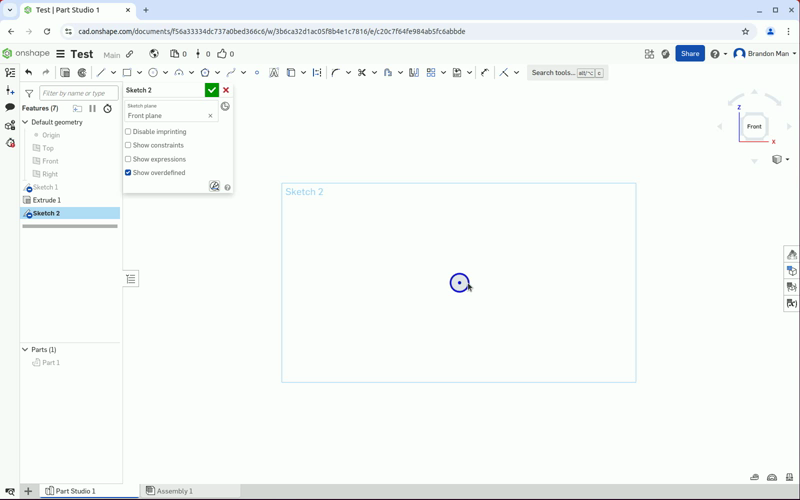
mouse_move(455, 283)
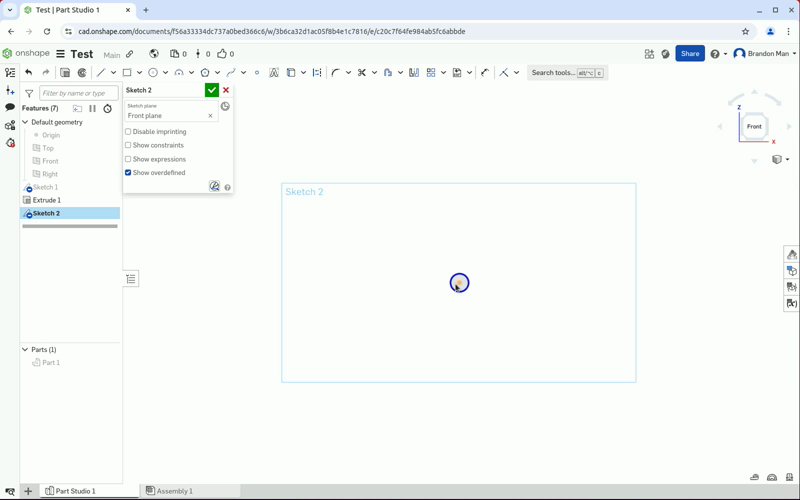
scroll(6)
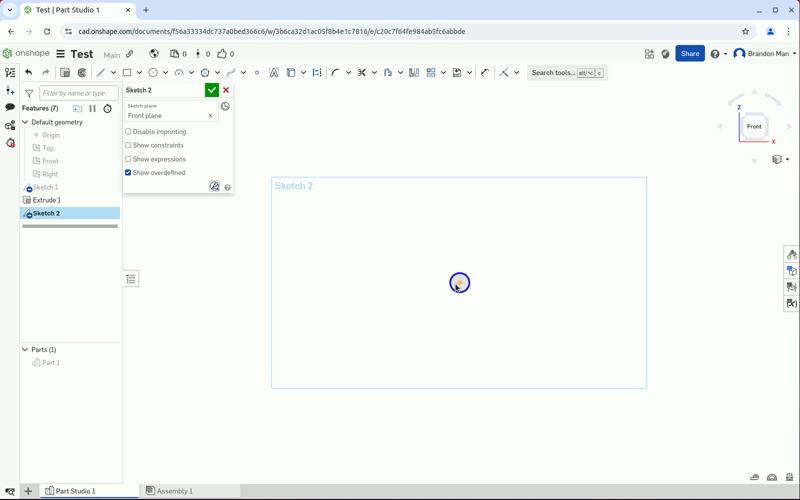
scroll(6)
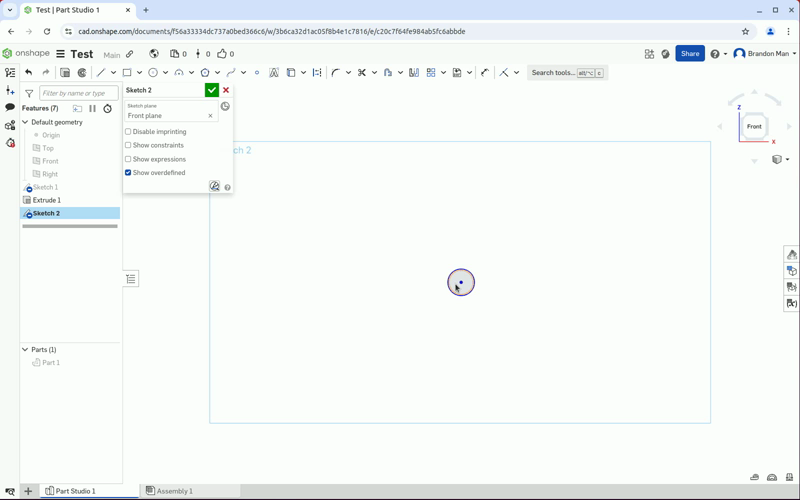
scroll(6)
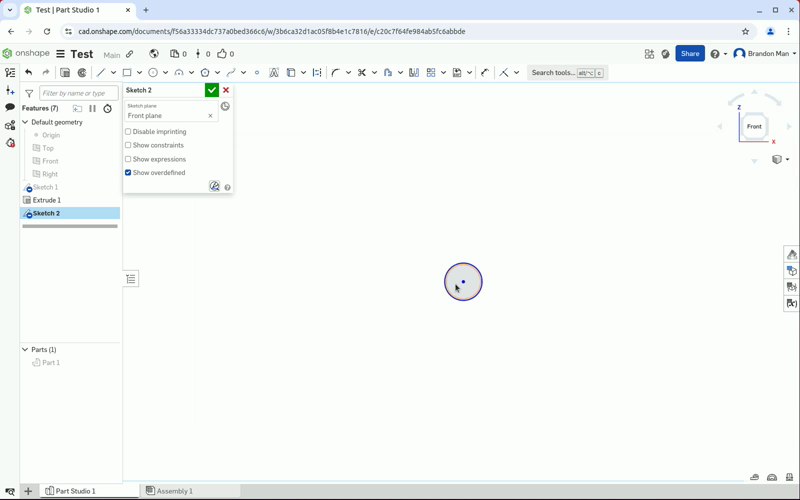
scroll(6)
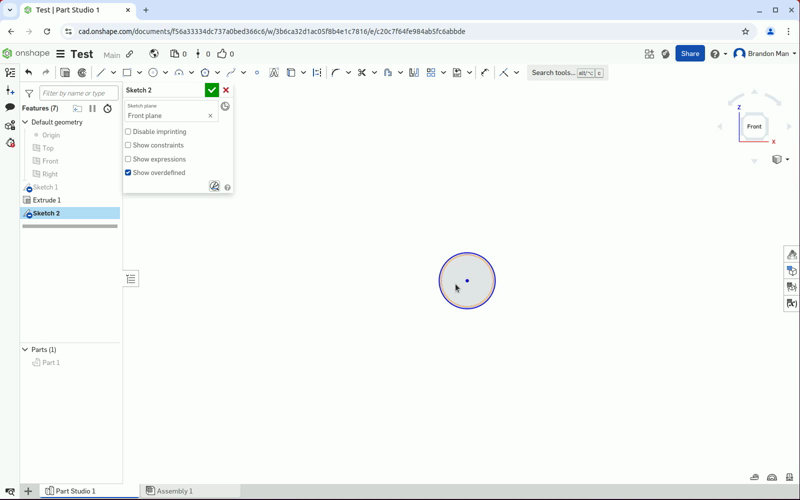
scroll(6)
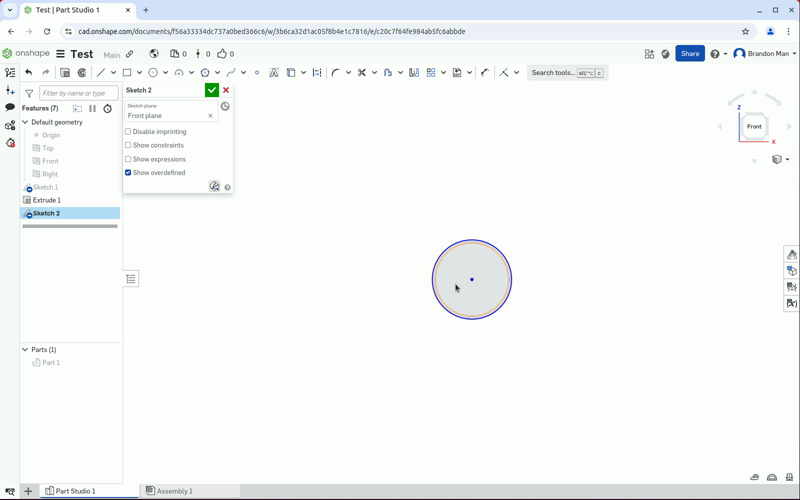
scroll(6)
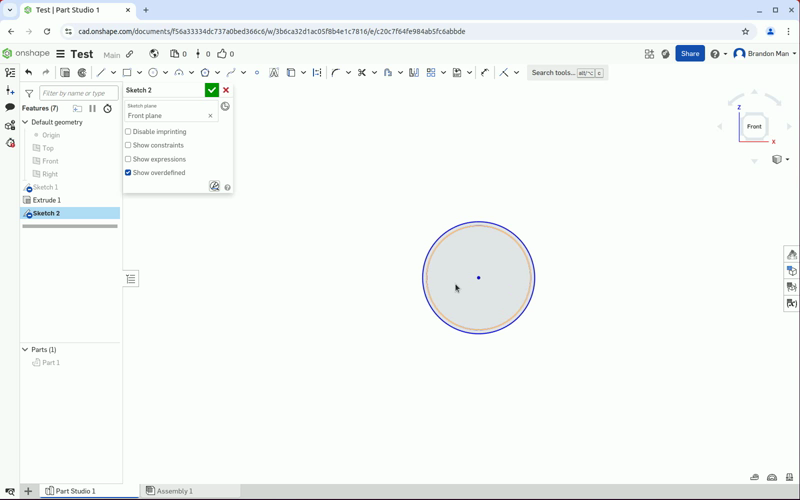
scroll(6)
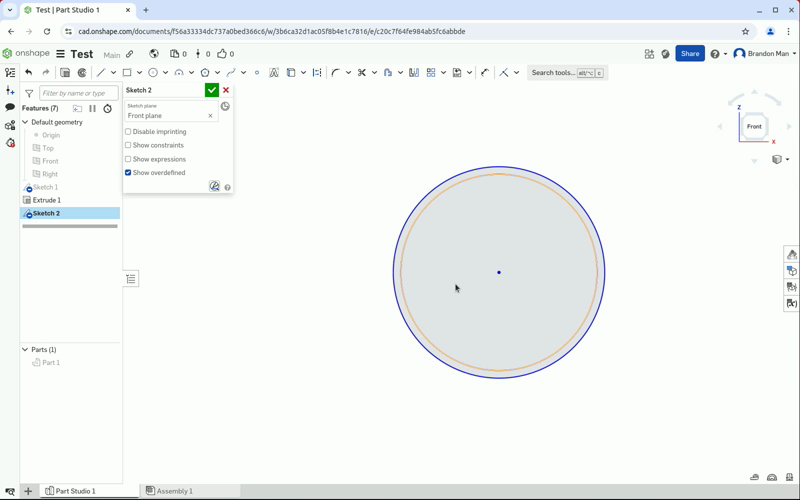
click(455, 283)
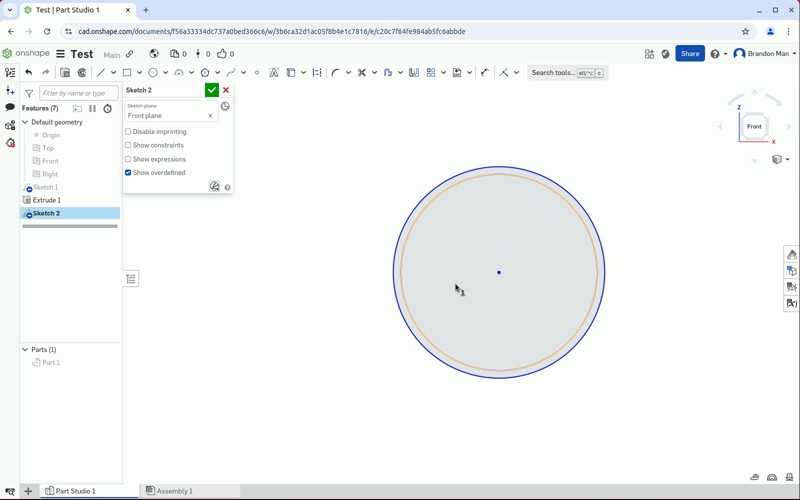
scroll(-6)
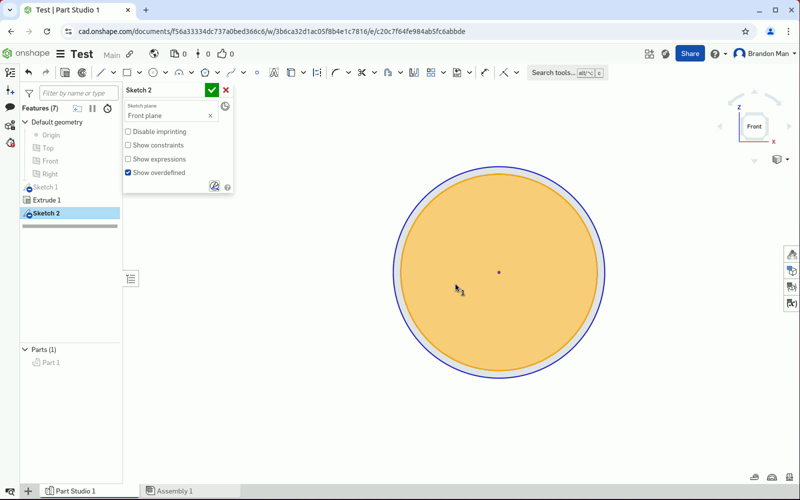
scroll(-6)
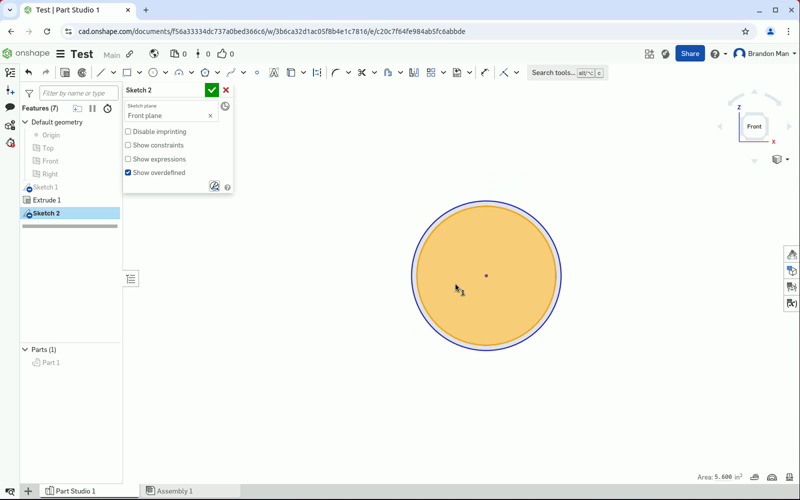
scroll(-6)
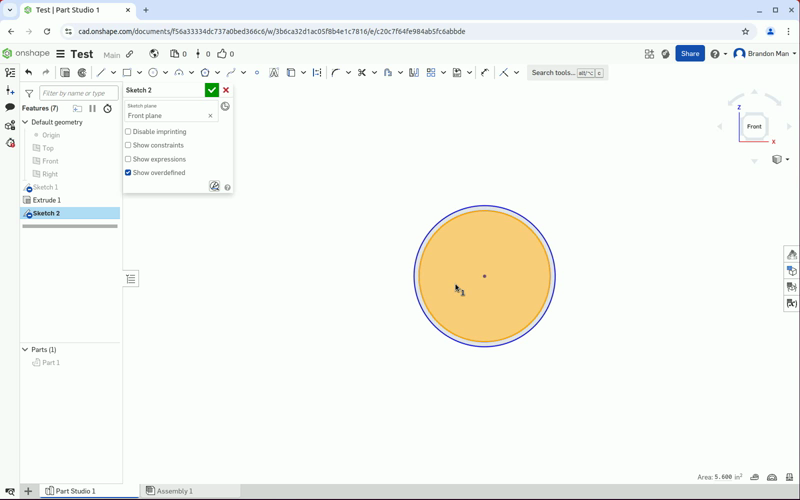
scroll(-6)
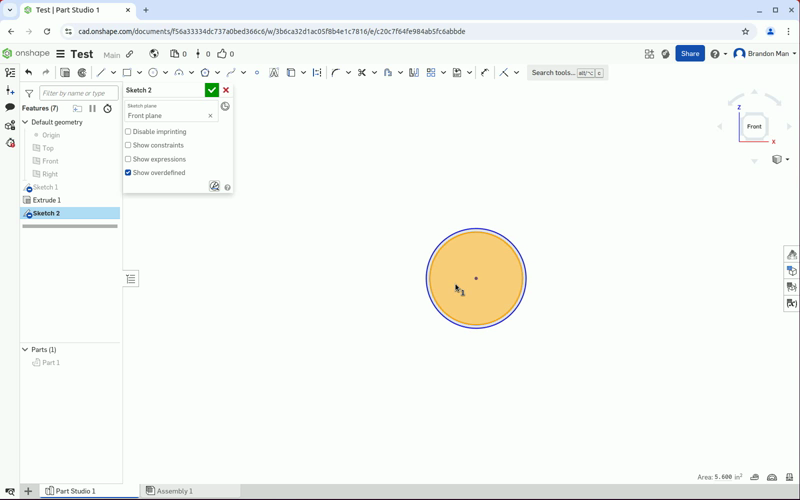
scroll(-6)
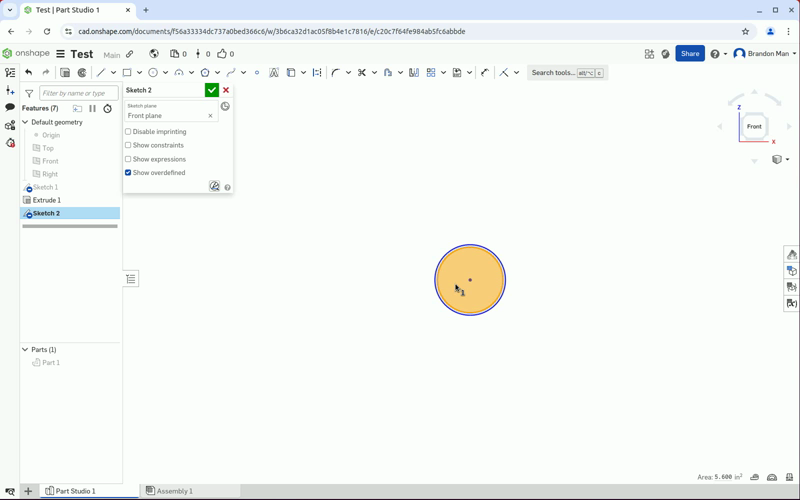
scroll(-6)
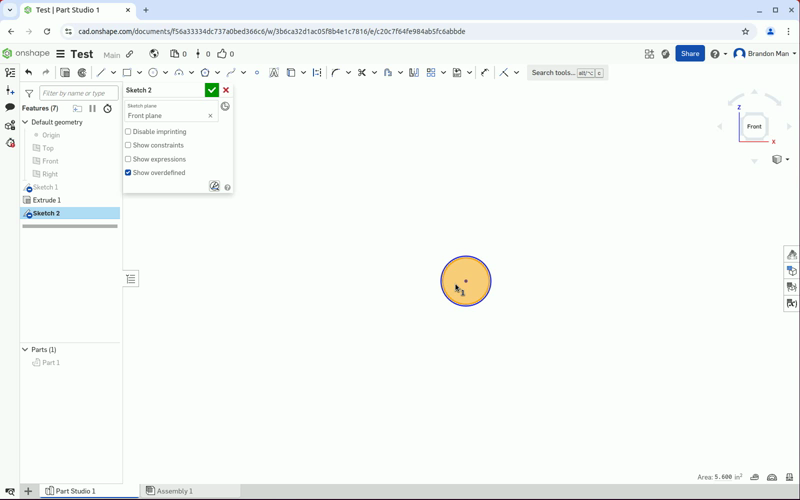
scroll(-6)
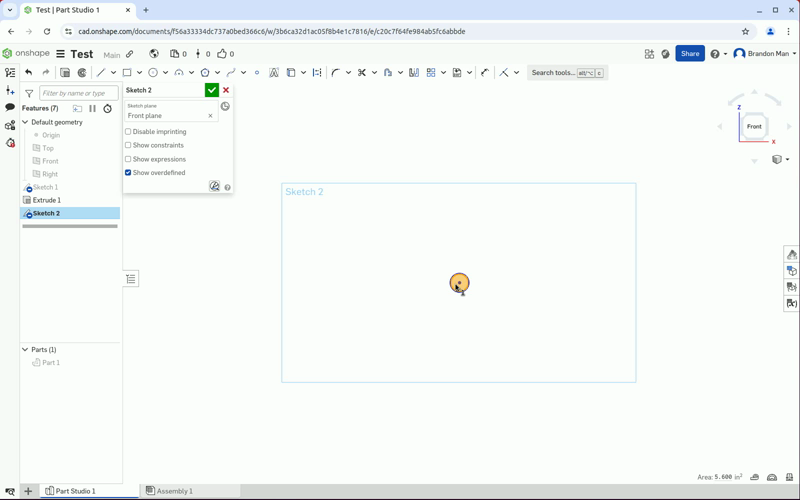
mouse_move(73, 352)
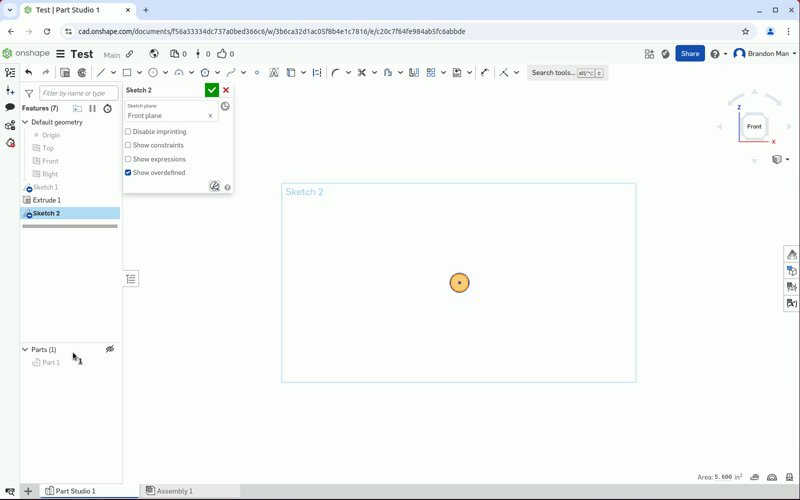
key(shift+y)
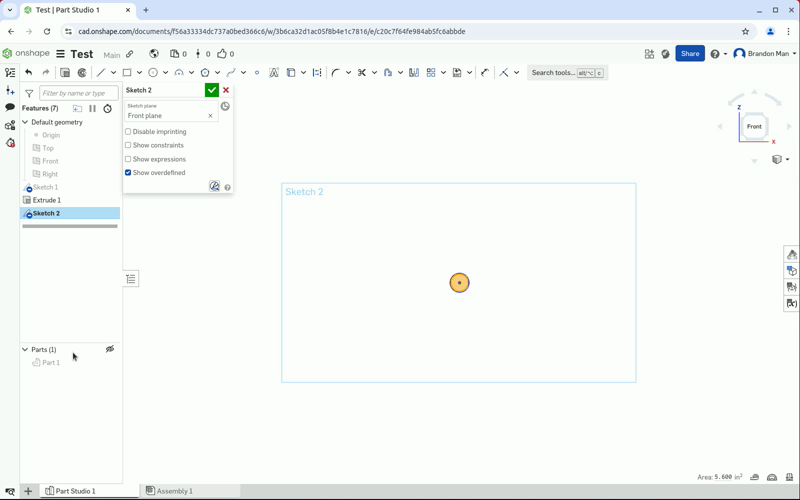
key(shift+e)
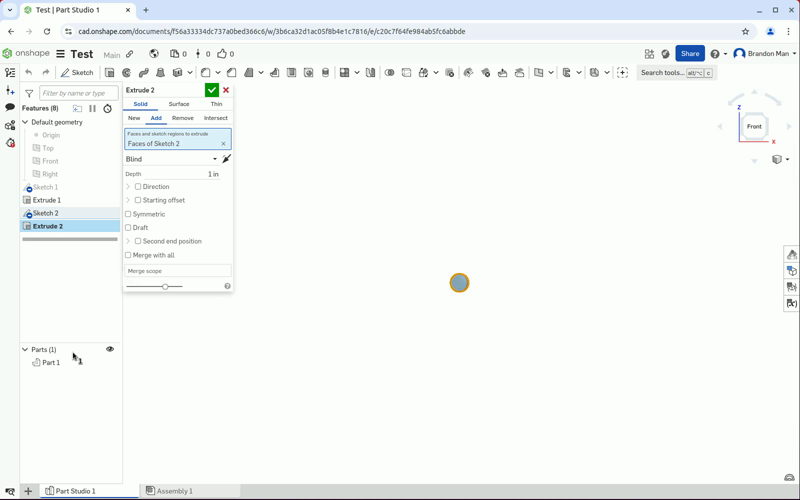
mouse_move(143, 106)
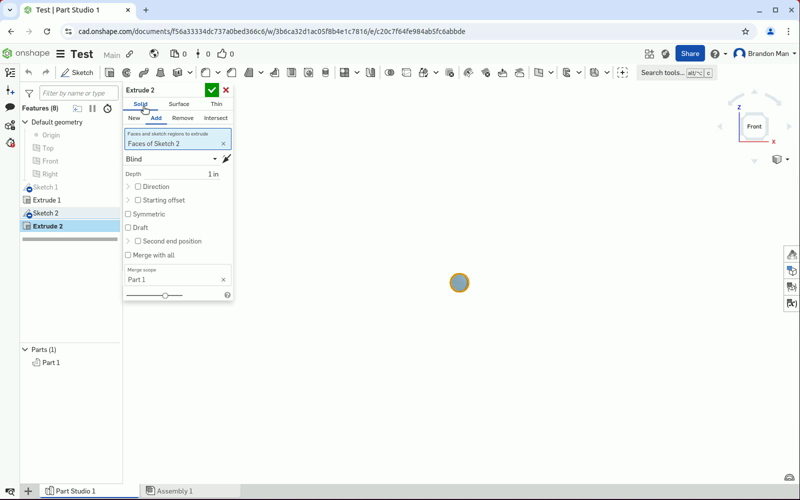
click(143, 106)
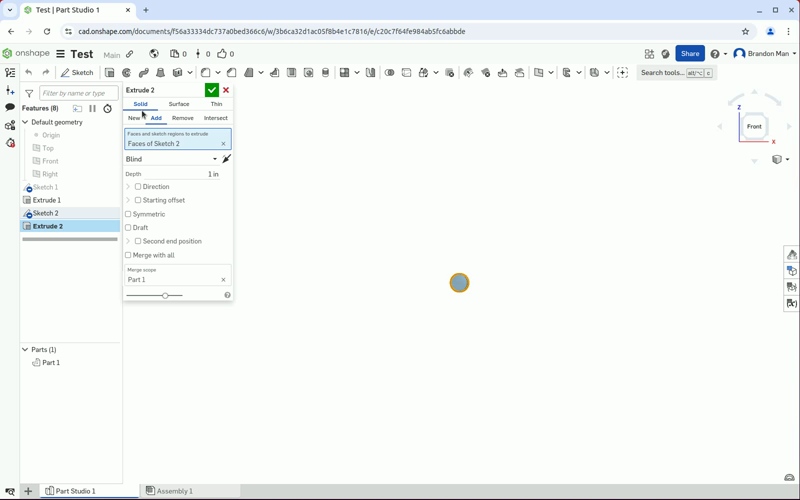
mouse_move(137, 120)
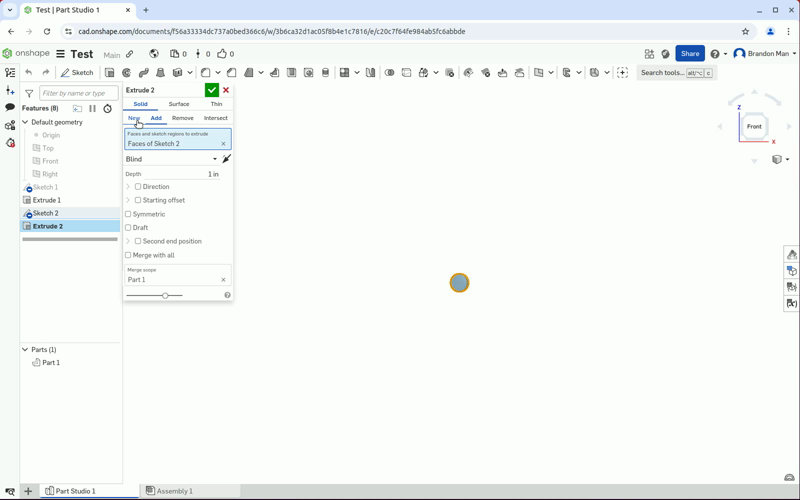
click(137, 120)
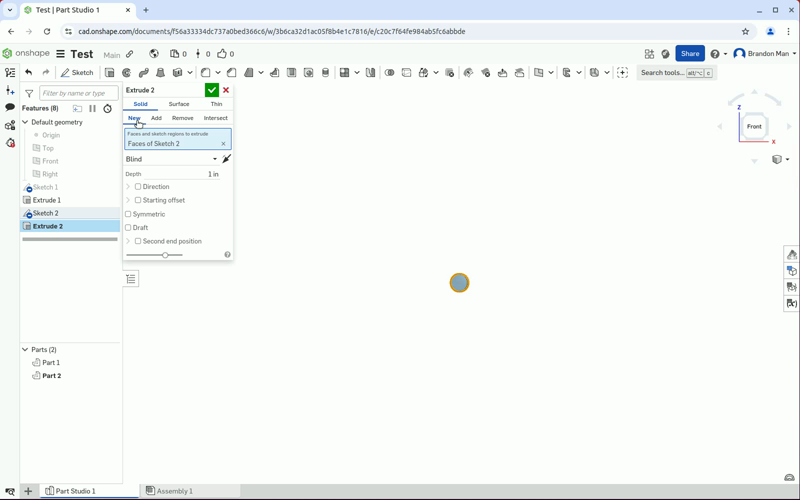
key(tab, 4)
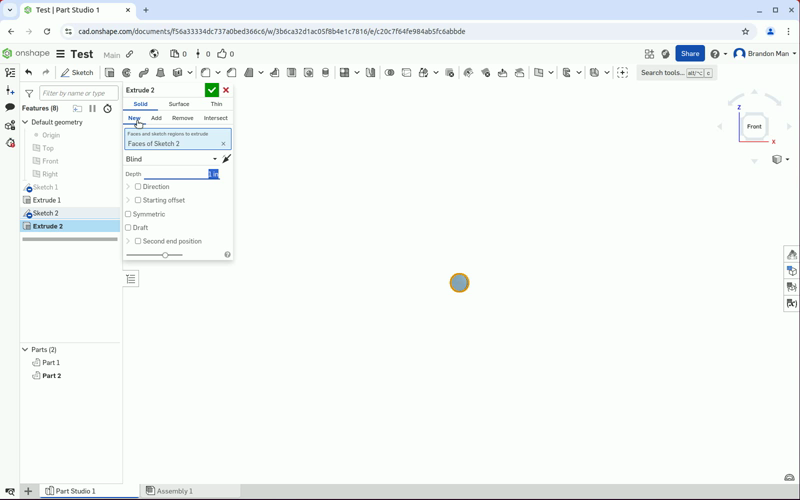
text(-23.108)
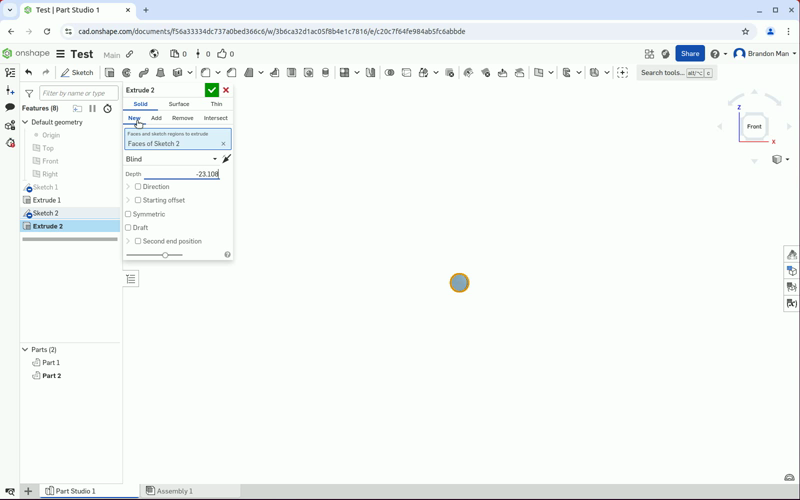
key(enter)
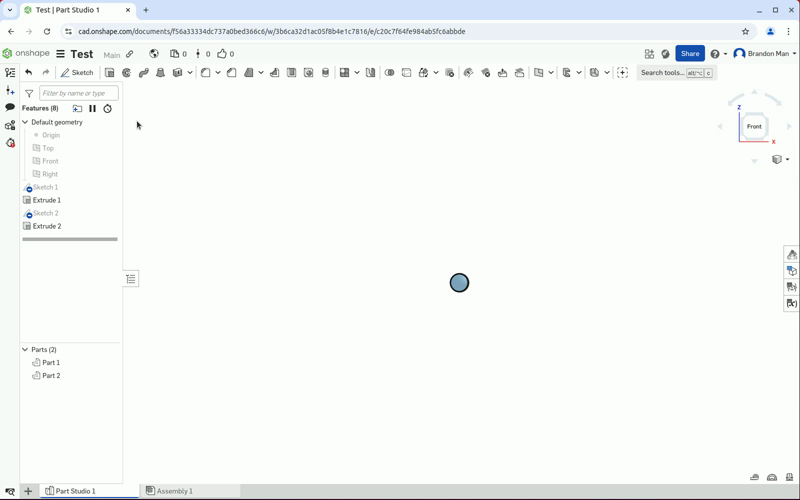
key(shift+h)
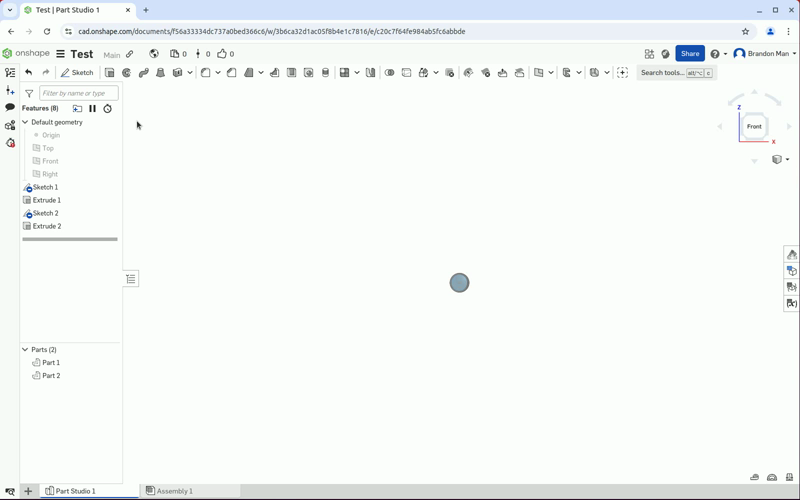
key(shift+h)
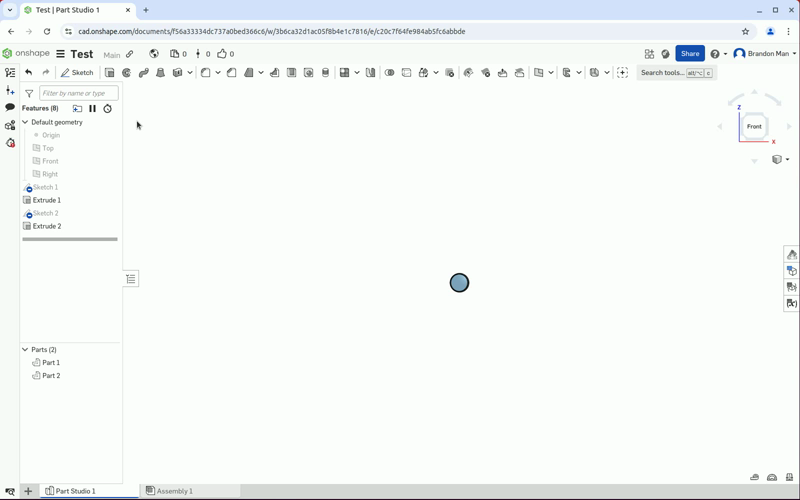
mouse_move(73, 189)
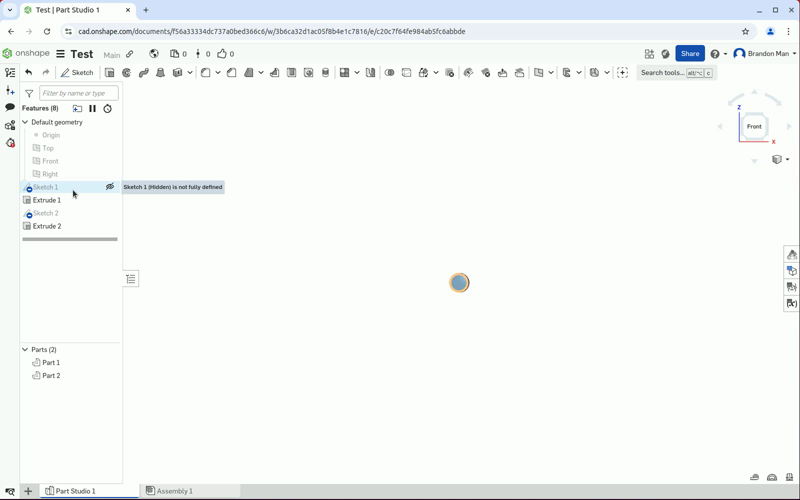
click(73, 189)
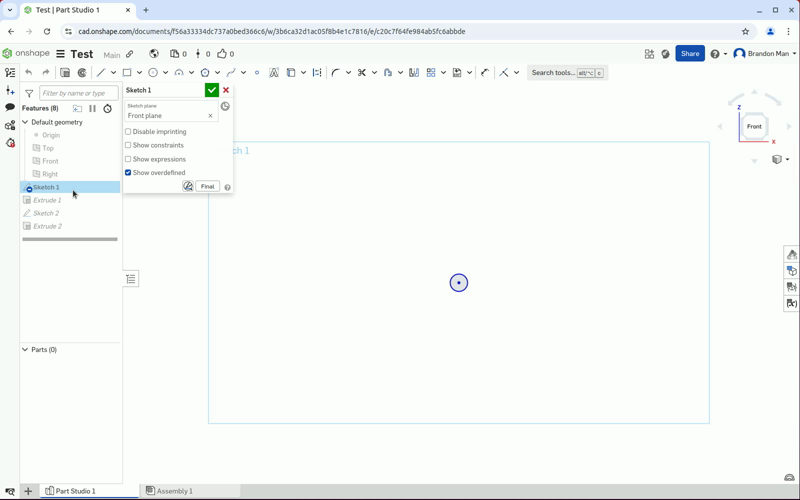
mouse_move(229, 92)
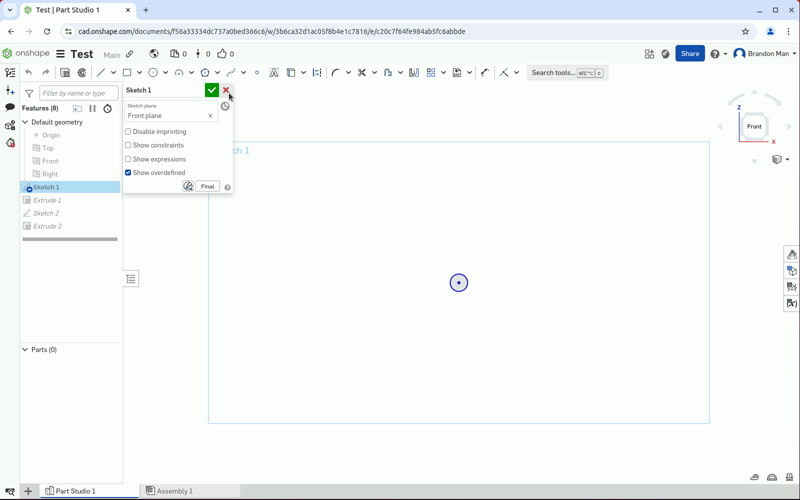
click(229, 92)
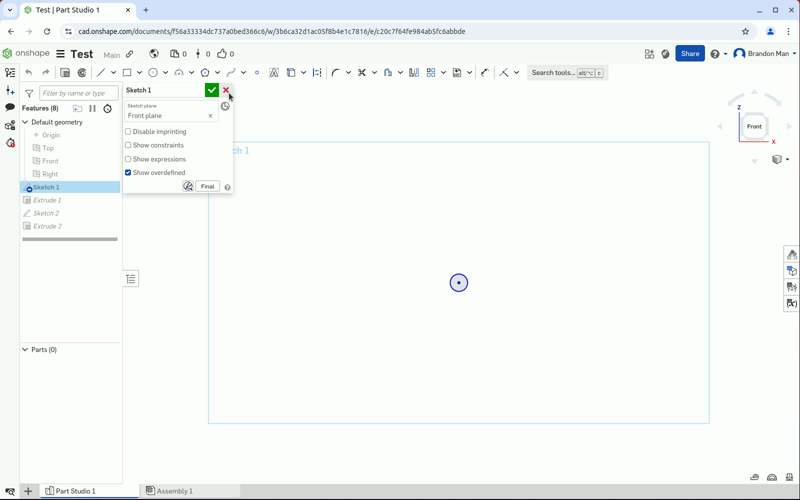
key(shift+s)
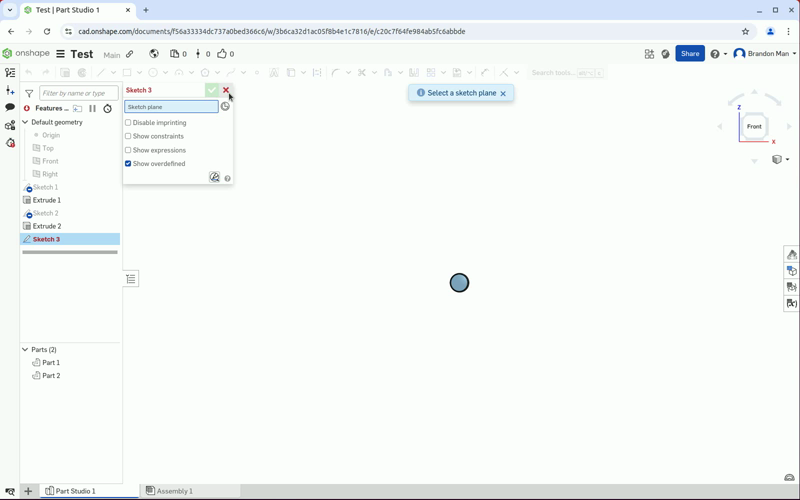
mouse_move(73, 163)
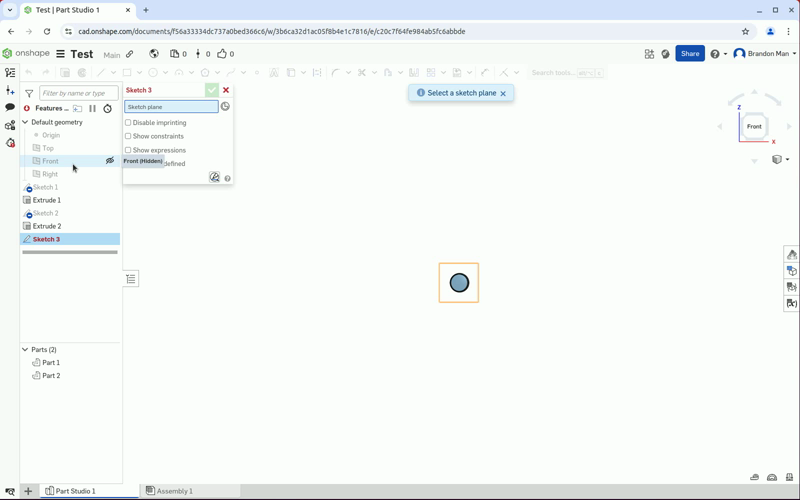
click(73, 163)
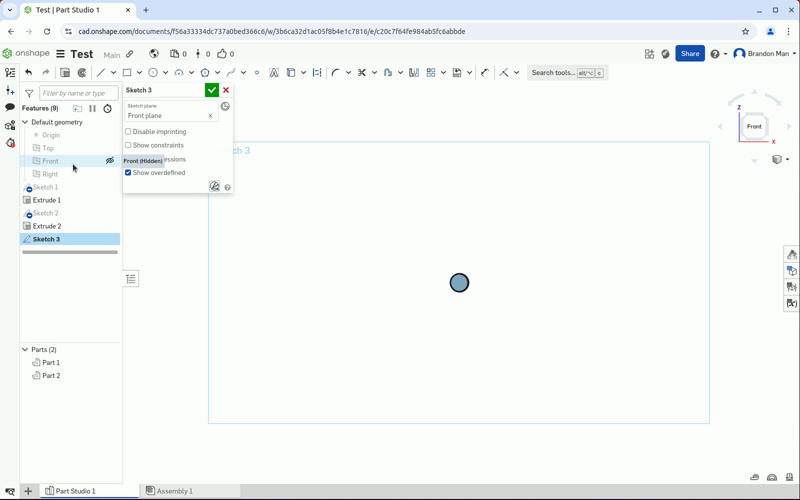
mouse_move(73, 352)
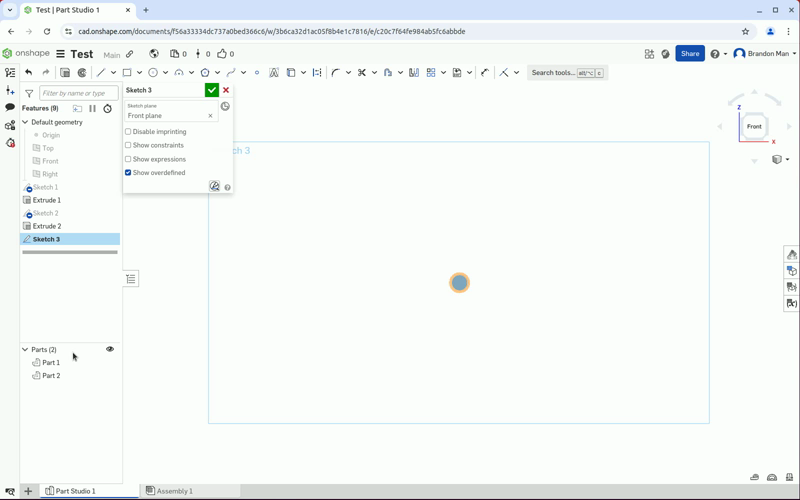
key(y)
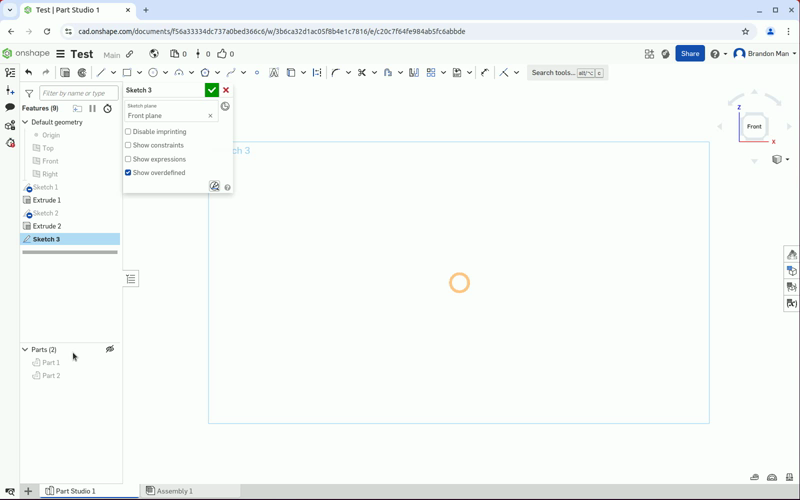
key(c)
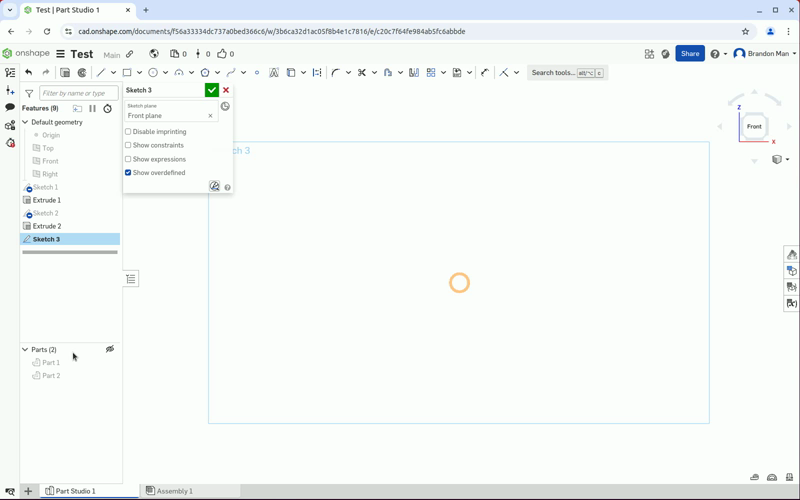
key_down(shift)
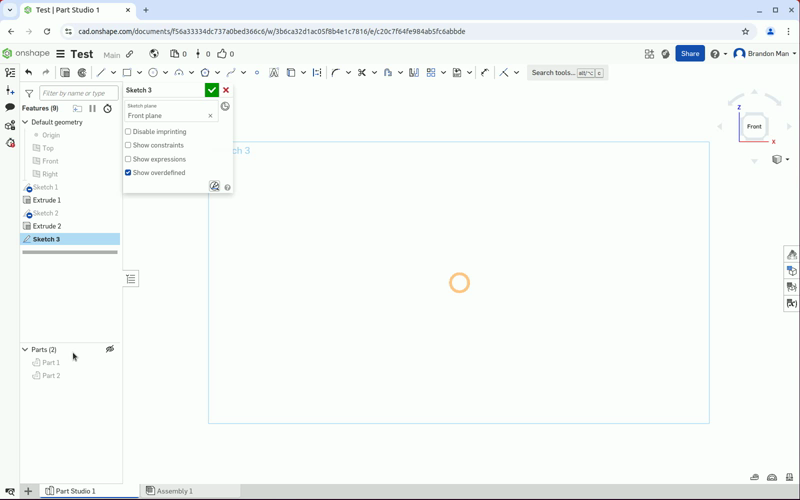
mouse_move(461, 282)
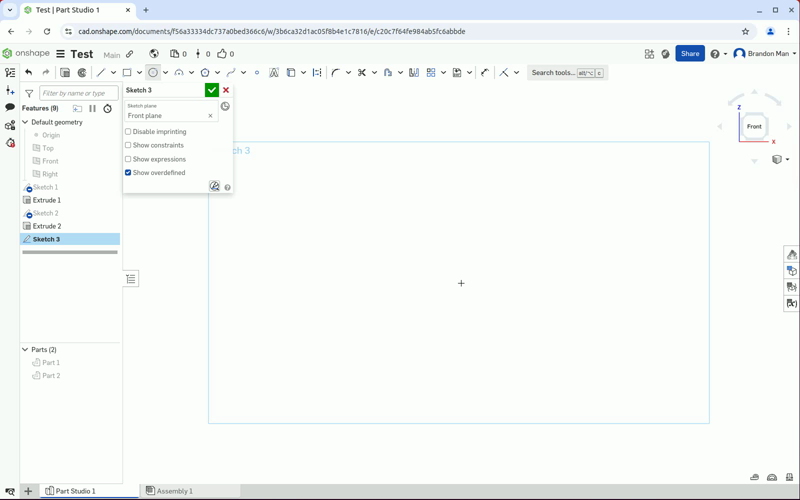
click(461, 282)
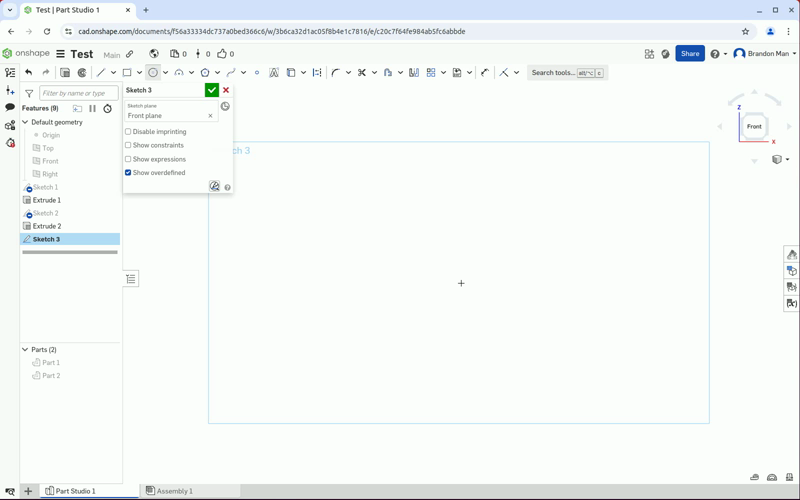
key_up(shift)
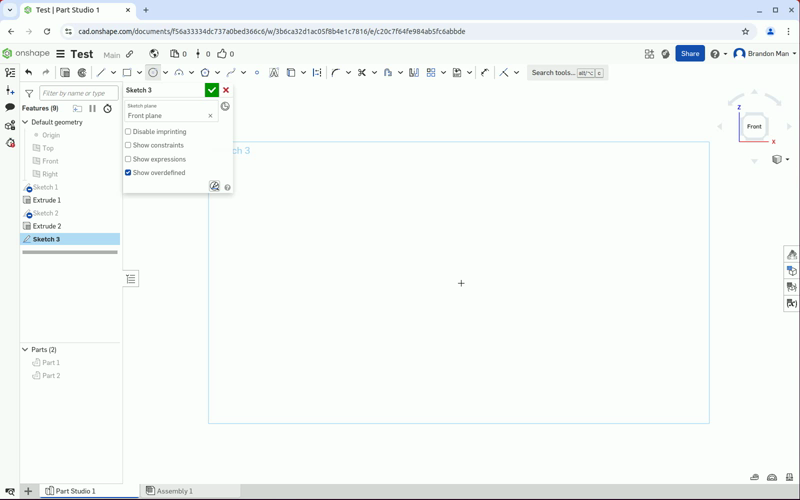
mouse_move(467, 282)
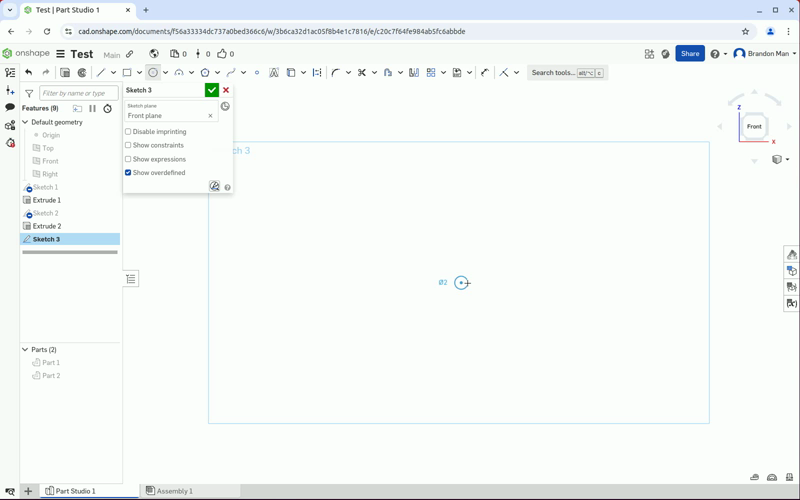
click(467, 282)
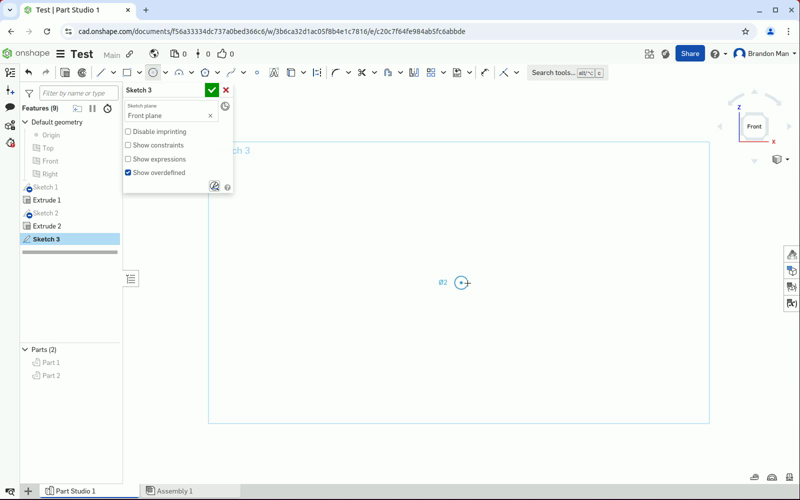
key(esc)
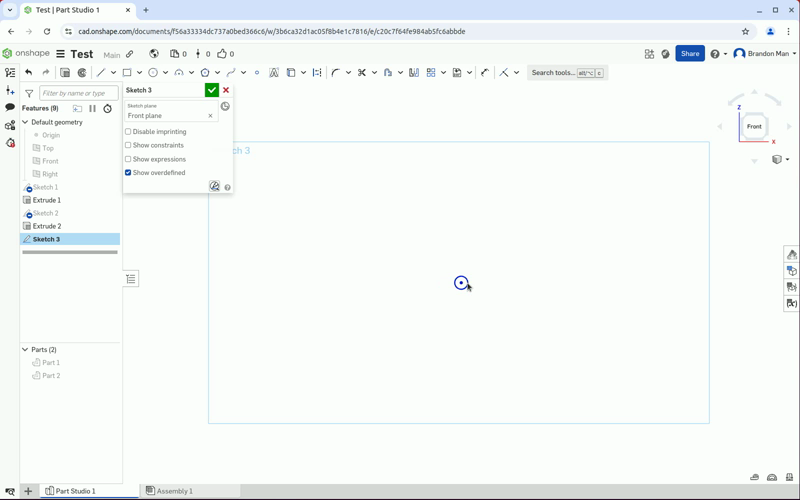
mouse_move(462, 285)
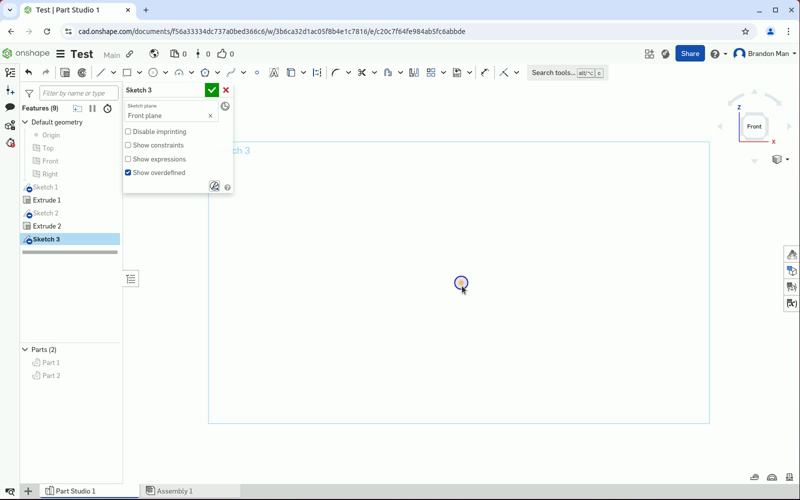
scroll(6)
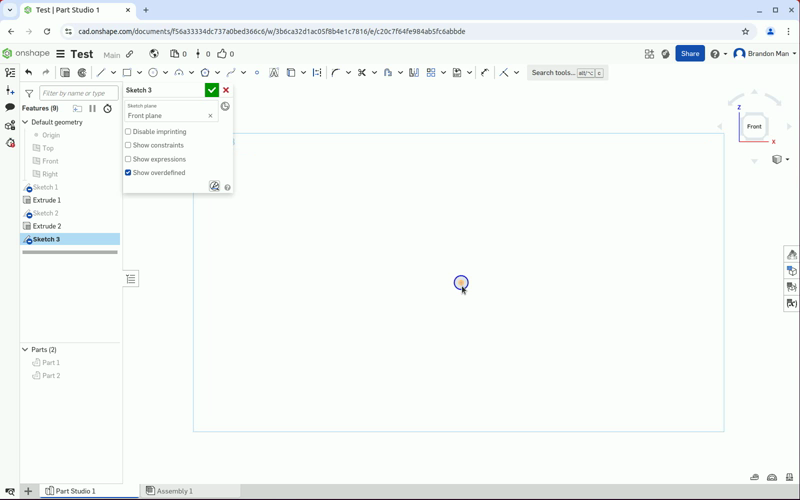
scroll(6)
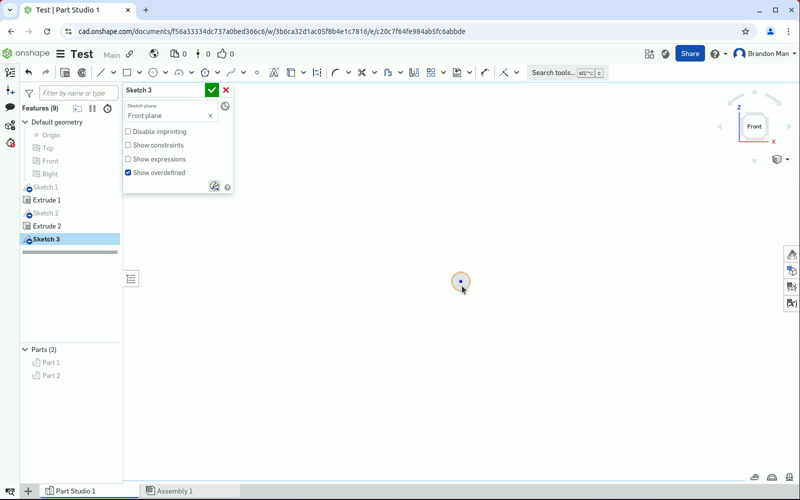
scroll(6)
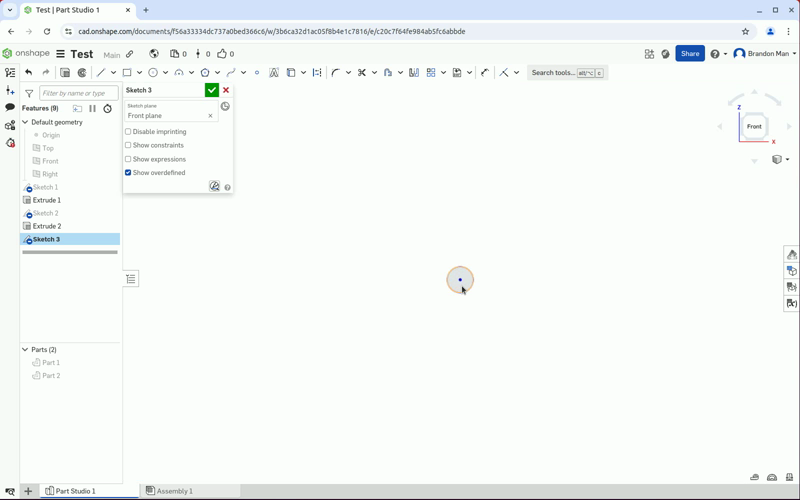
scroll(6)
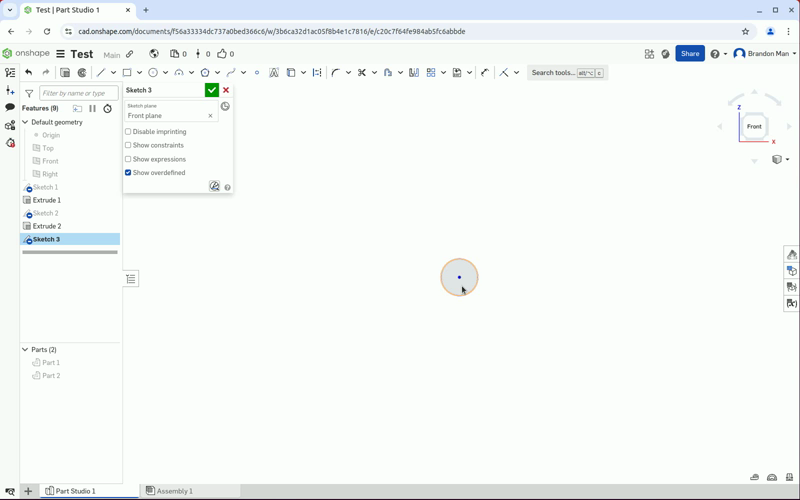
scroll(6)
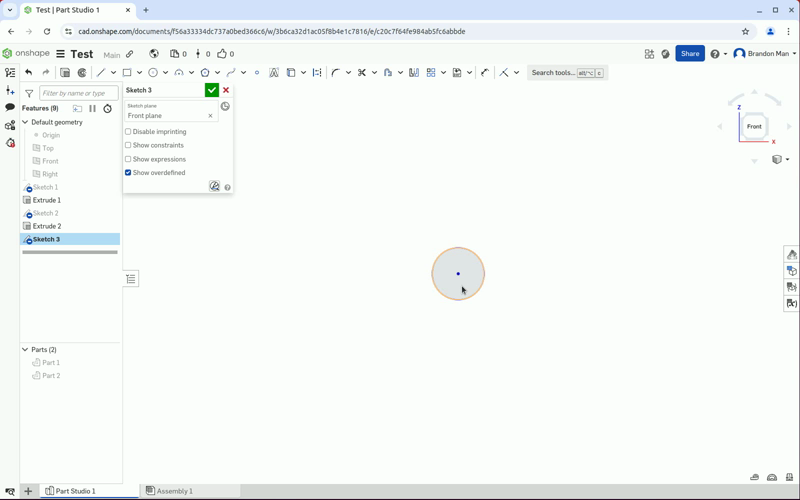
scroll(6)
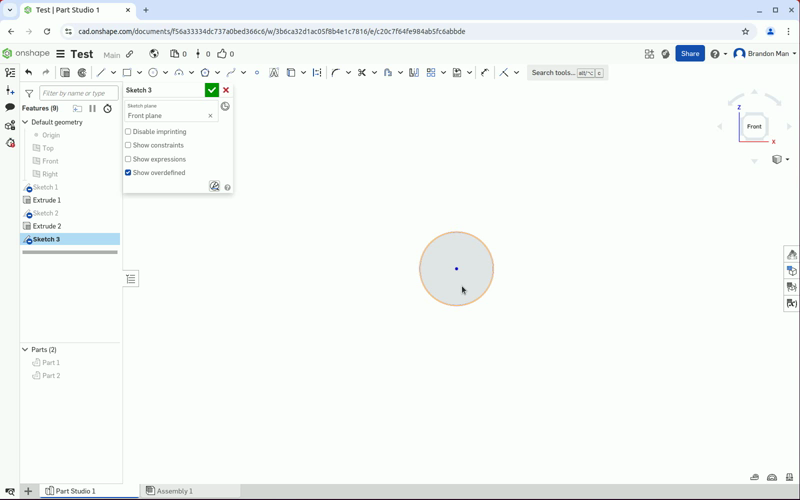
scroll(6)
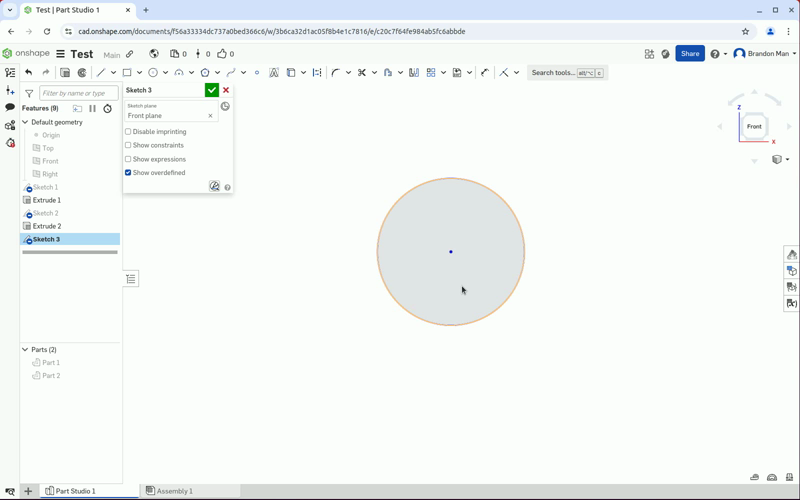
click(462, 285)
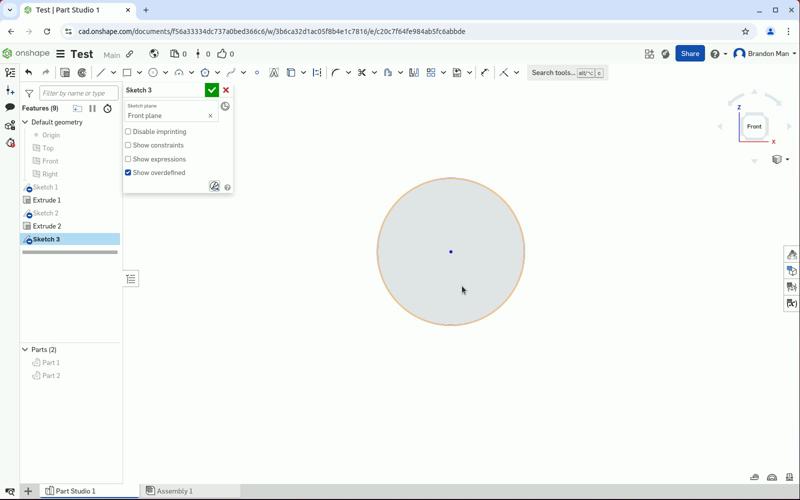
scroll(-6)
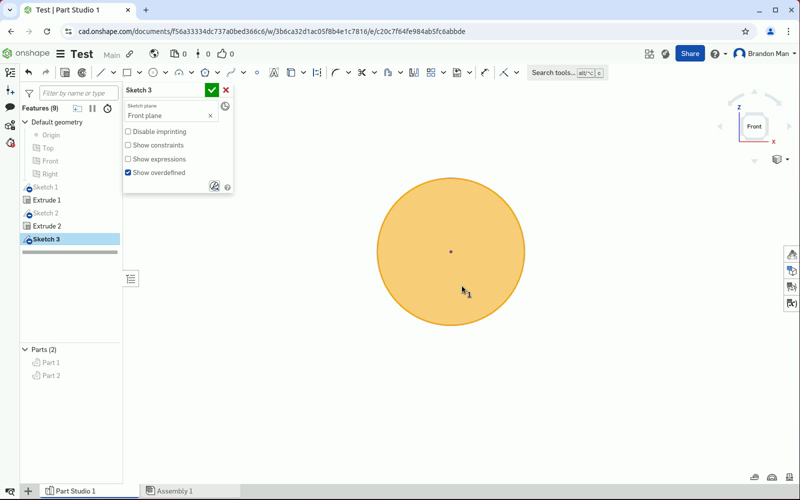
scroll(-6)
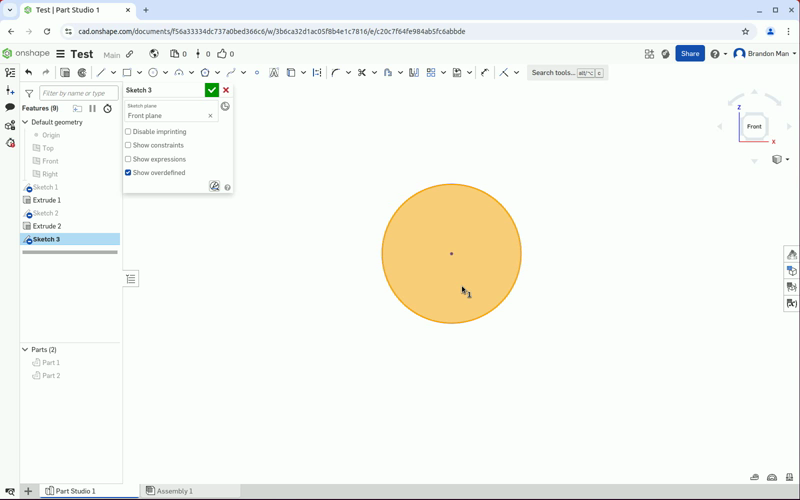
scroll(-6)
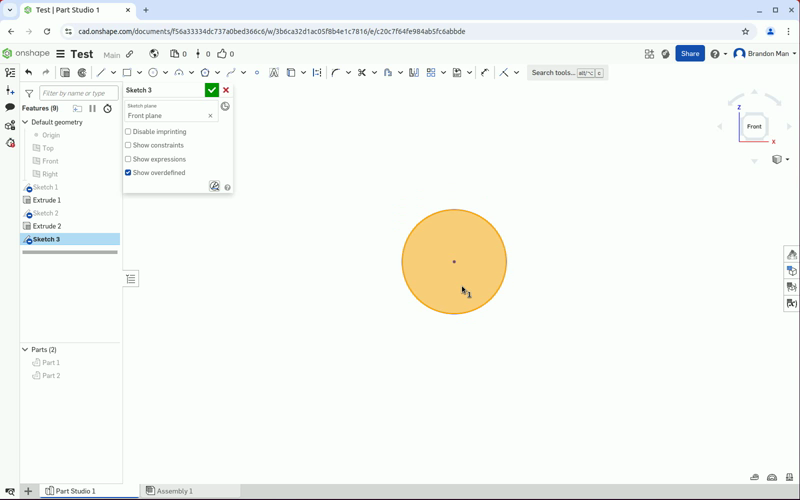
scroll(-6)
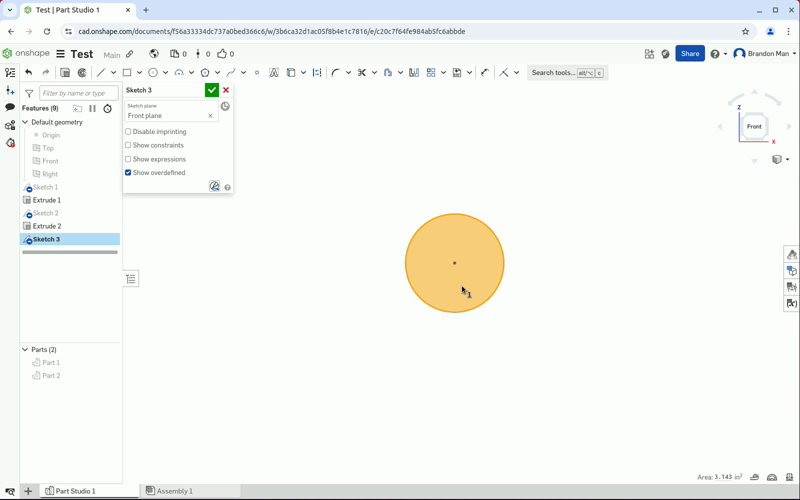
scroll(-6)
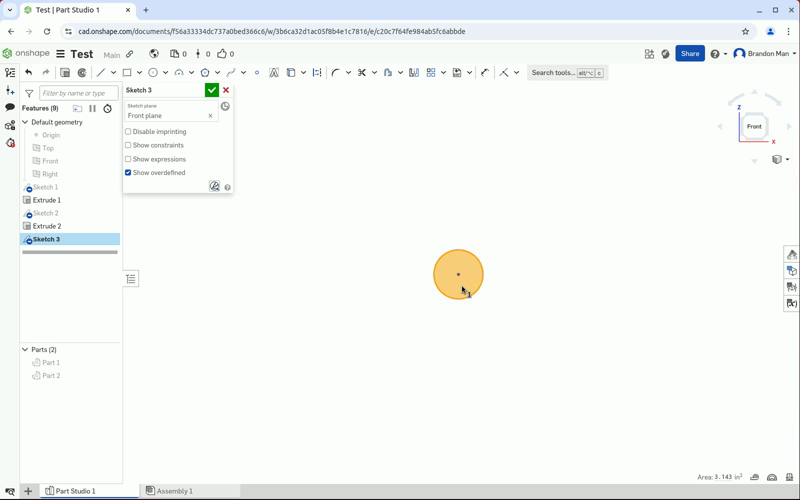
scroll(-6)
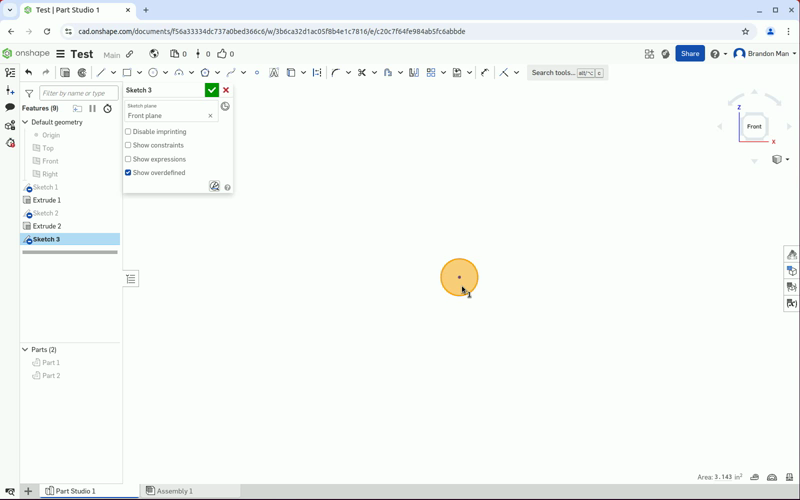
scroll(-6)
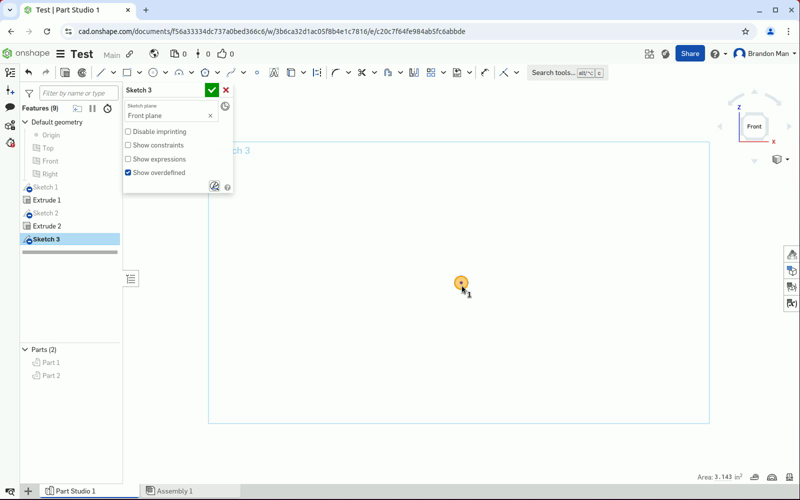
mouse_move(73, 352)
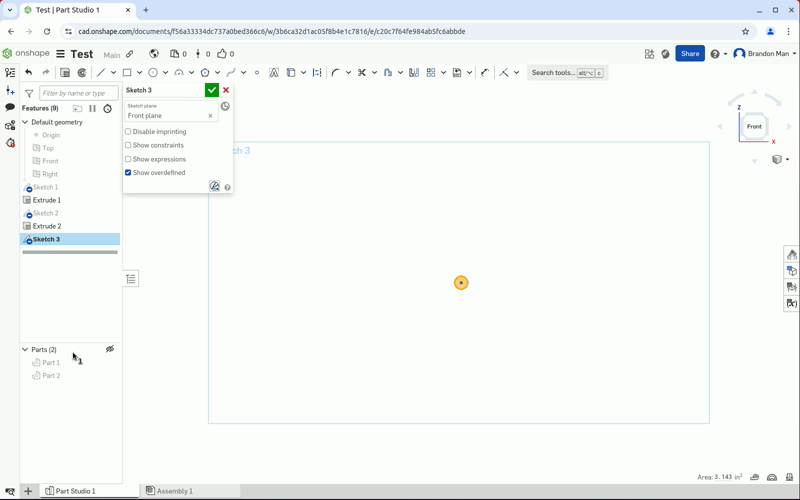
key(shift+y)
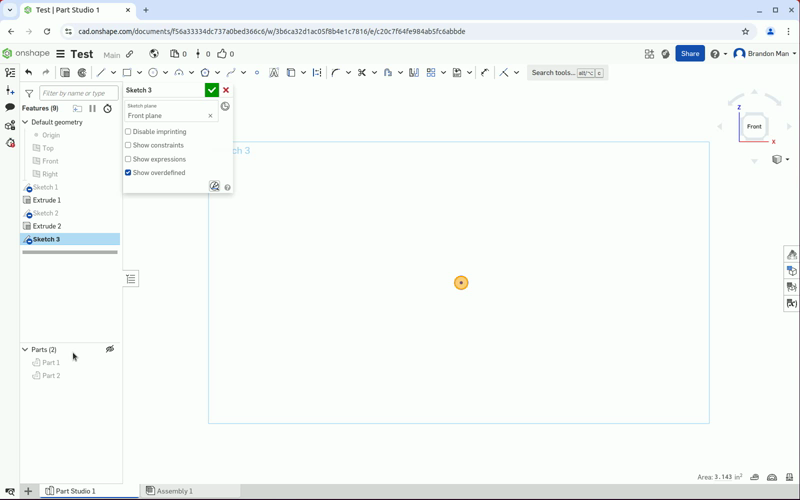
key(shift+e)
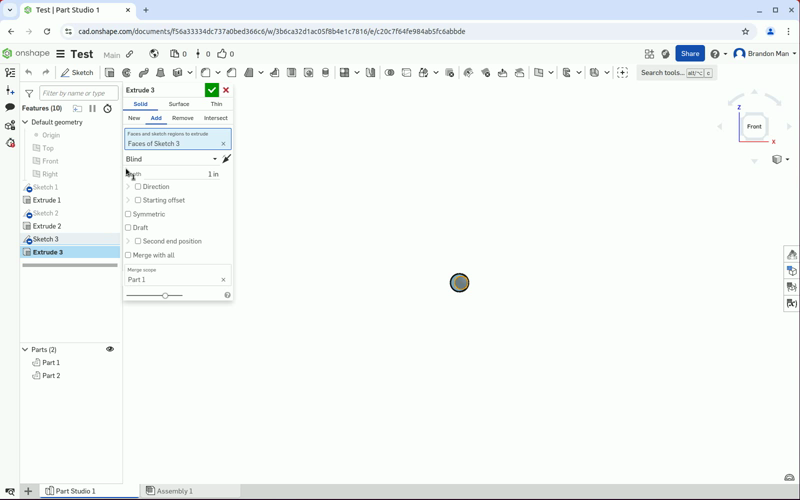
mouse_move(143, 106)
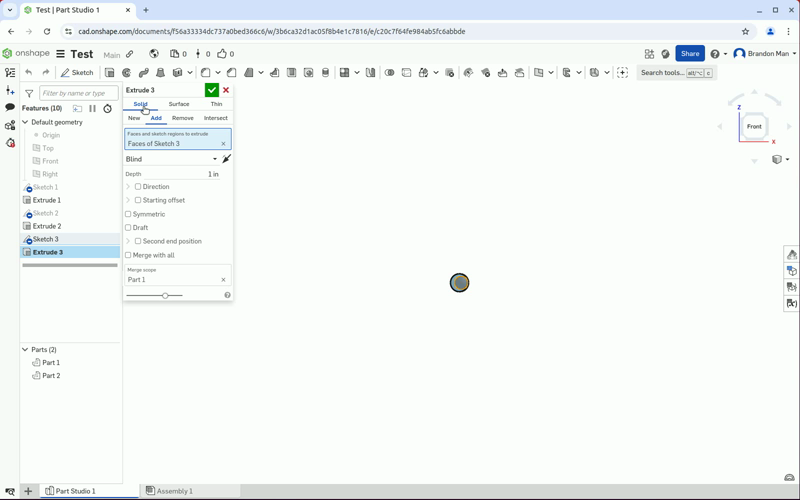
click(143, 106)
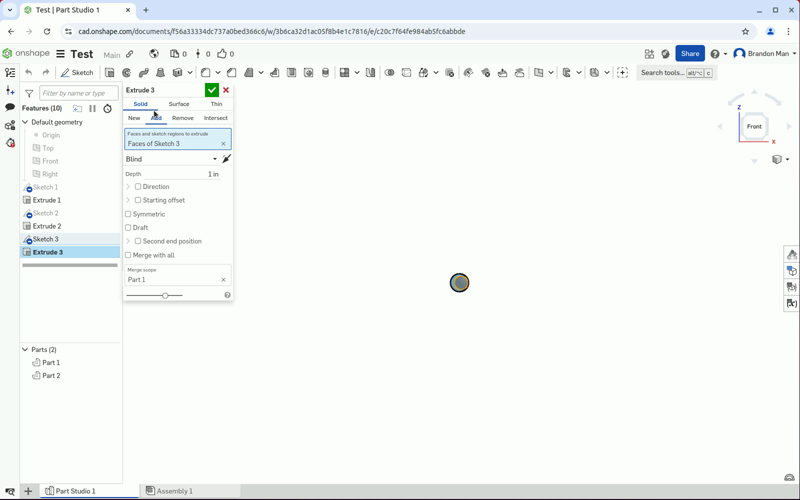
mouse_move(186, 120)
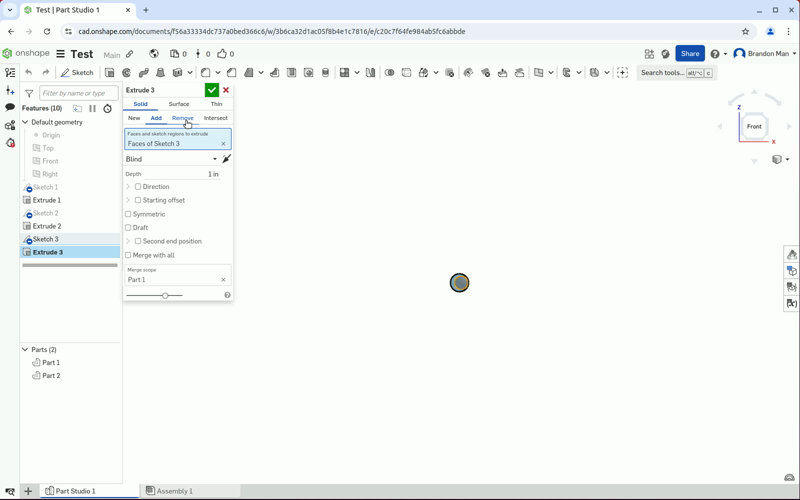
click(186, 120)
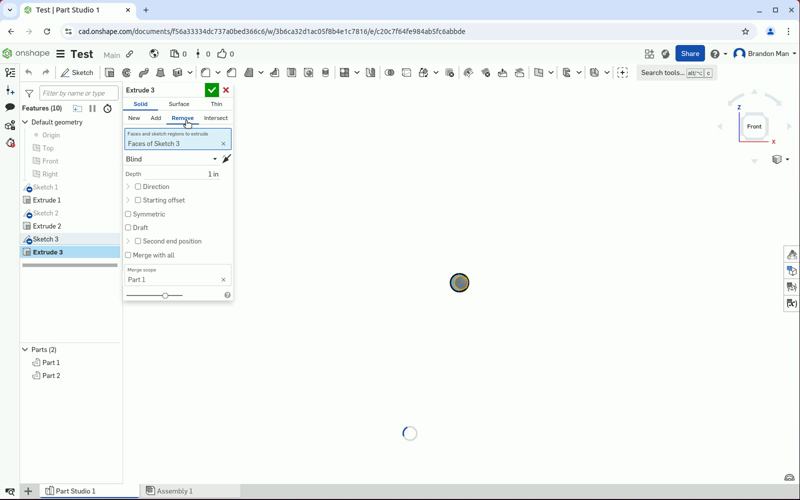
key(tab, 4)
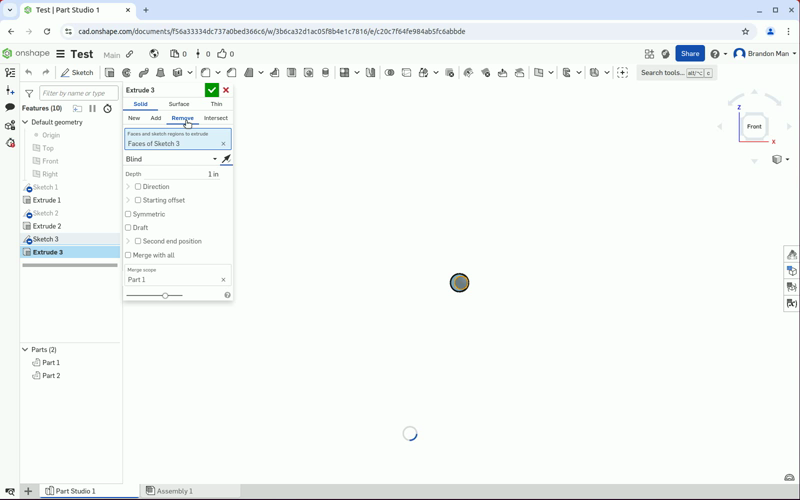
text(2.889)
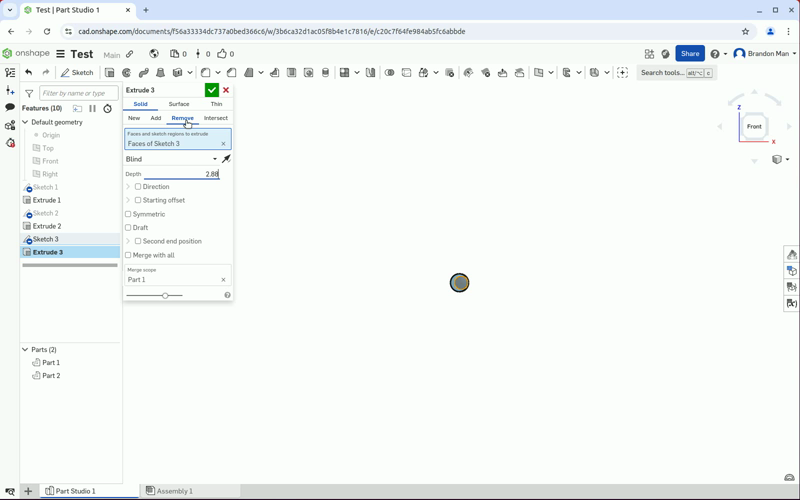
key(tab, 6)
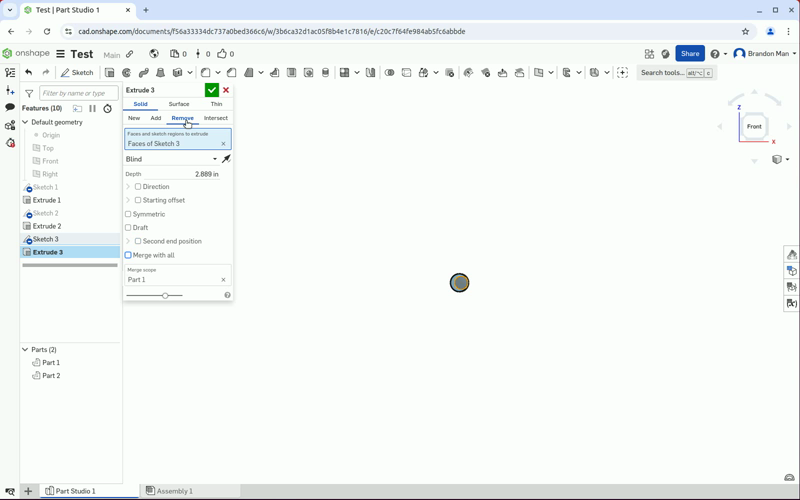
key(space)
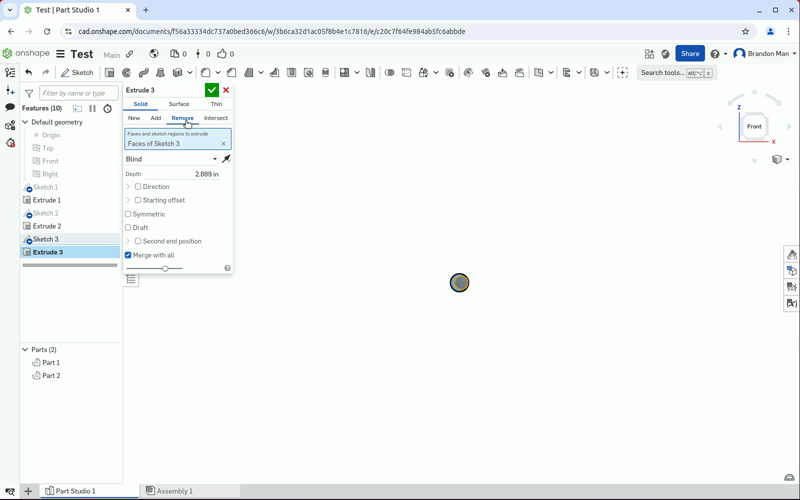
key(enter)
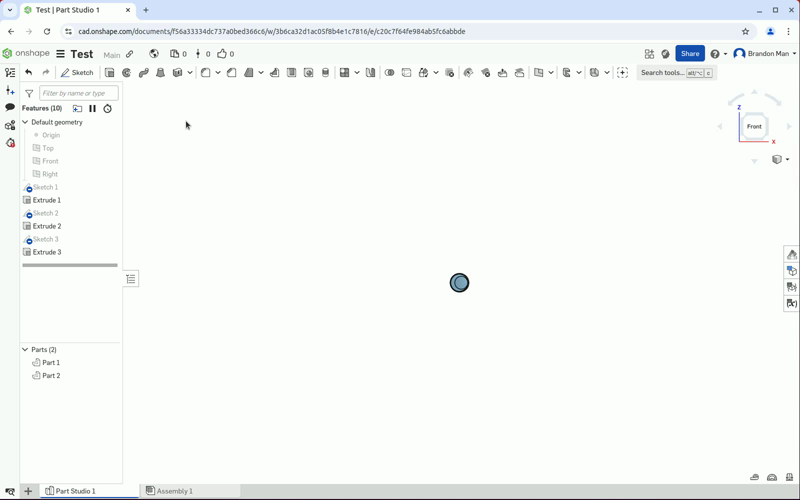
key(shift+h)
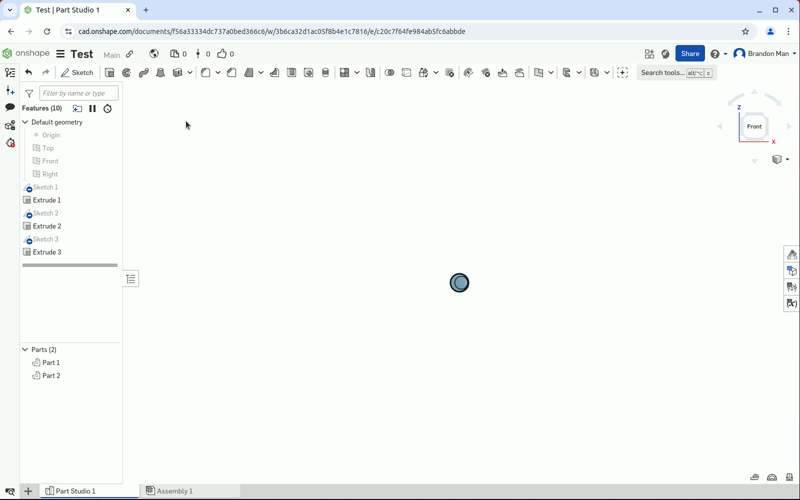
key(shift+h)
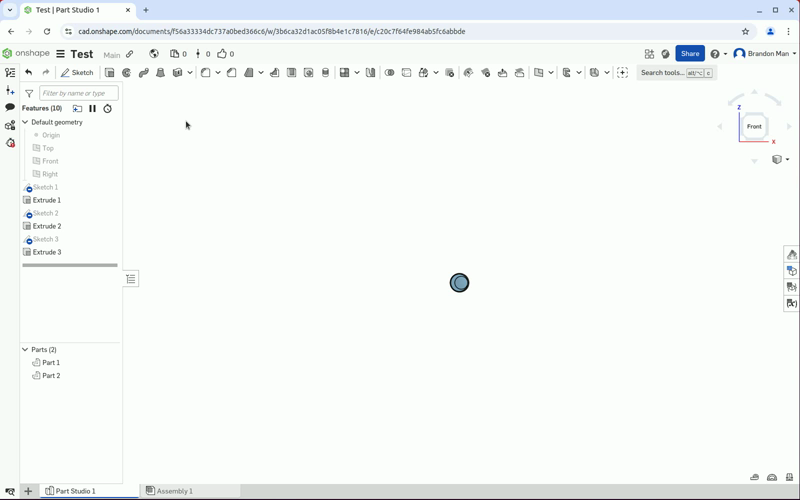
mouse_move(73, 189)
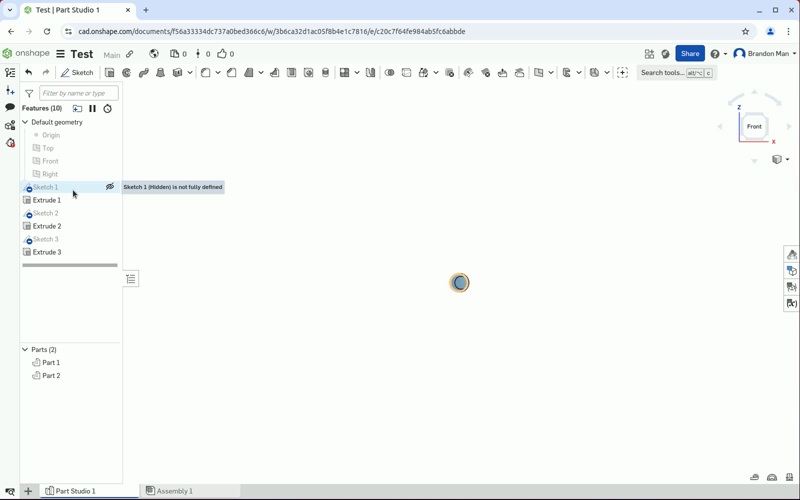
click(73, 189)
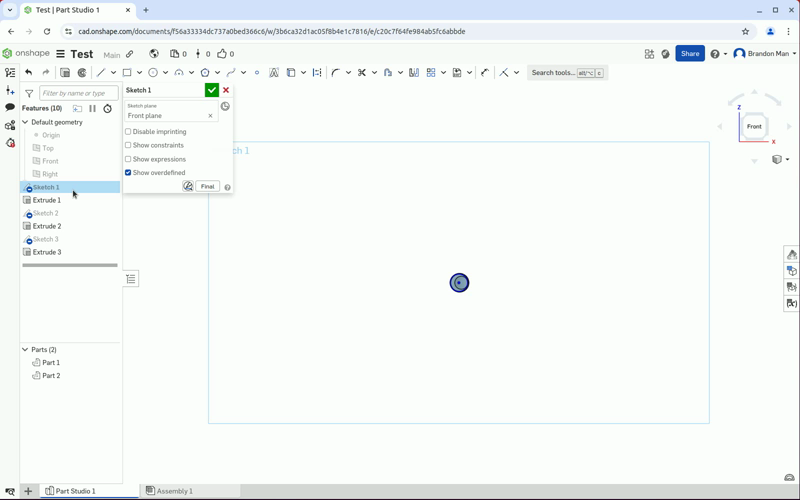
mouse_move(229, 92)
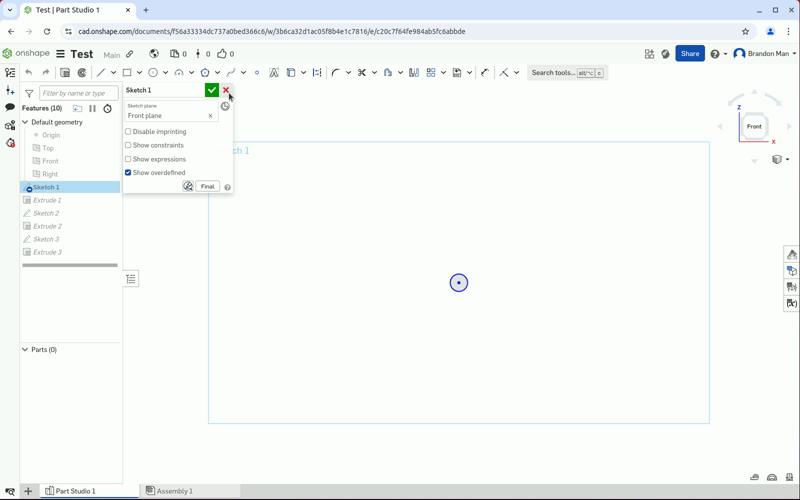
click(229, 92)
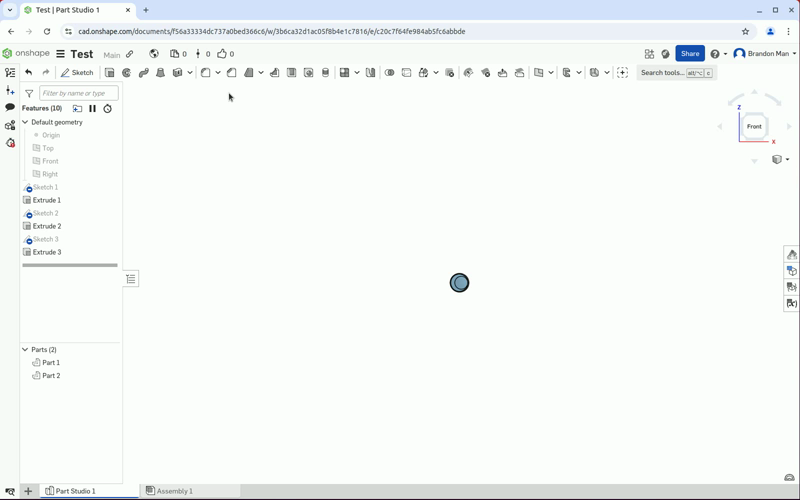
mouse_move(73, 352)
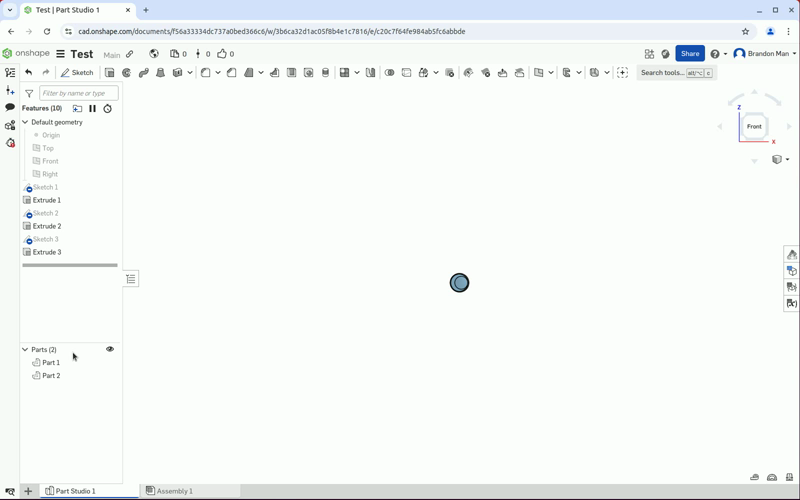
key(y)
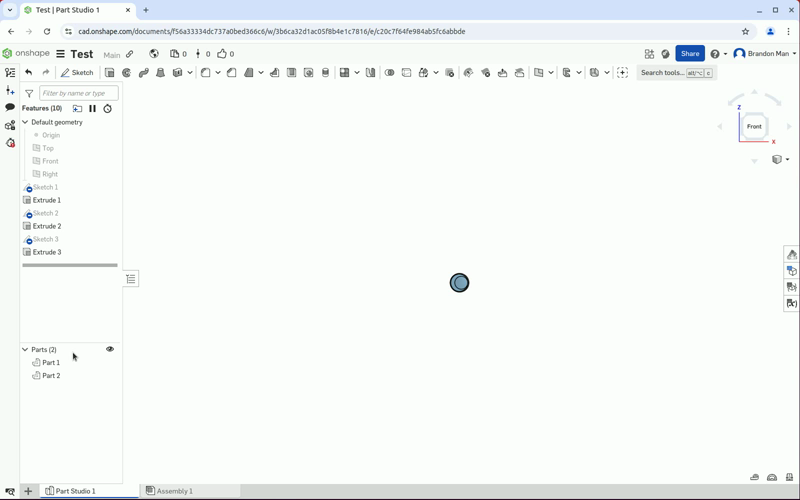
key(shift+p)
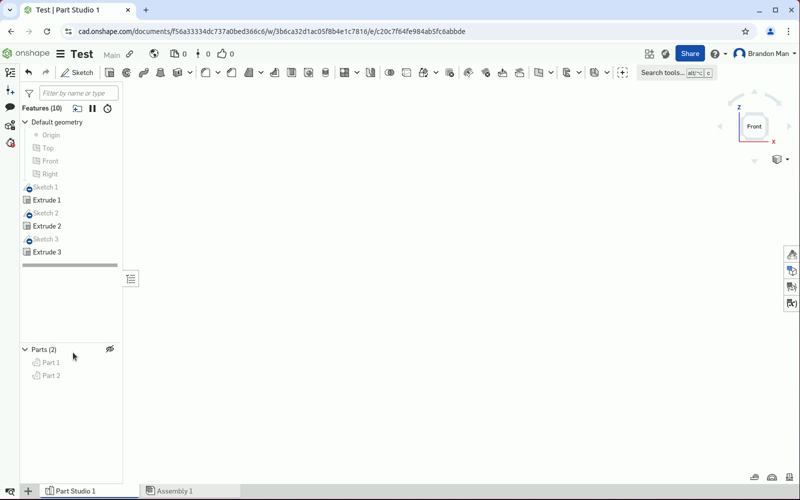
key(space)
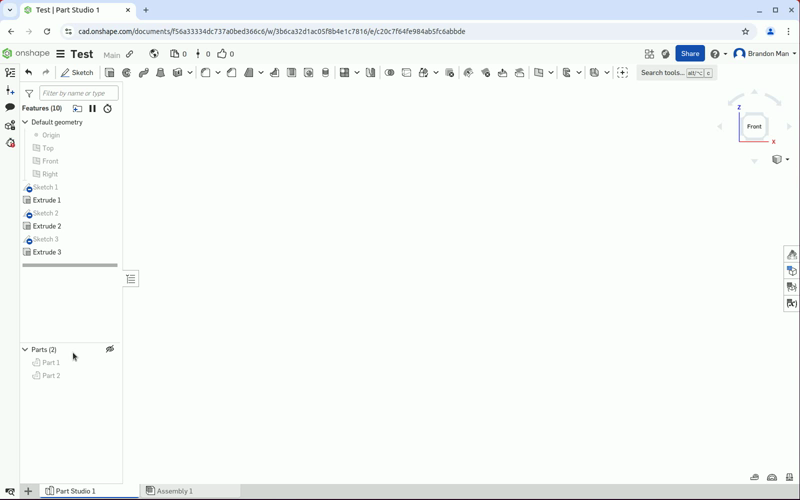
key_down(shift)
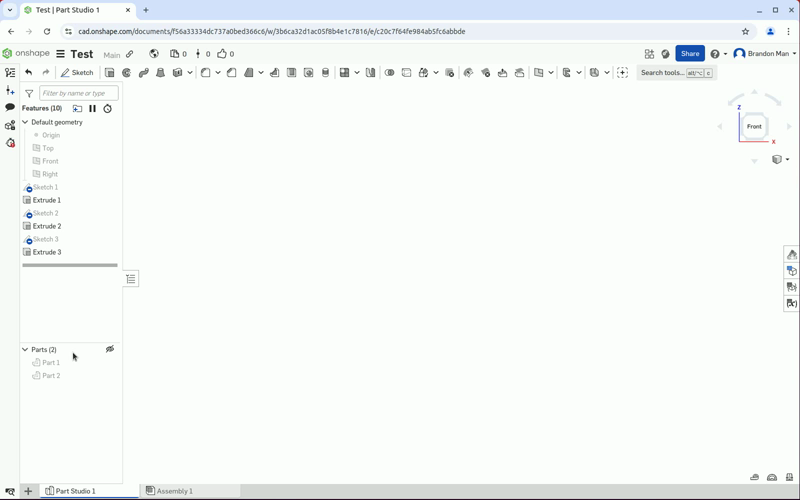
key(left)
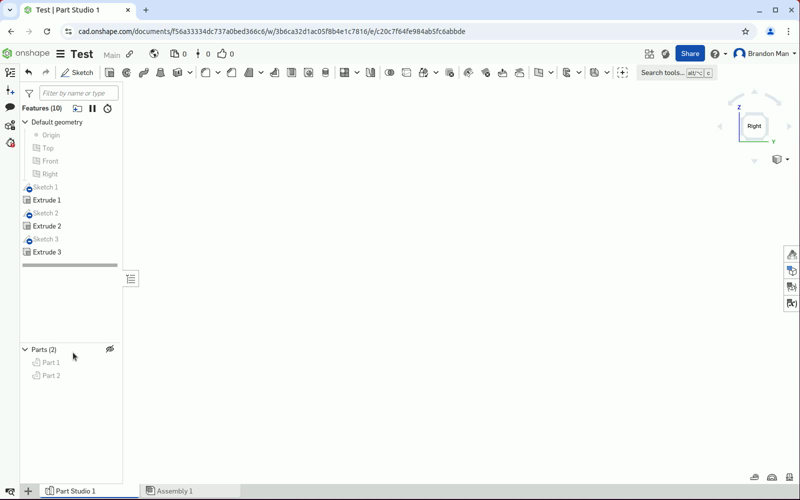
key_up(shift)
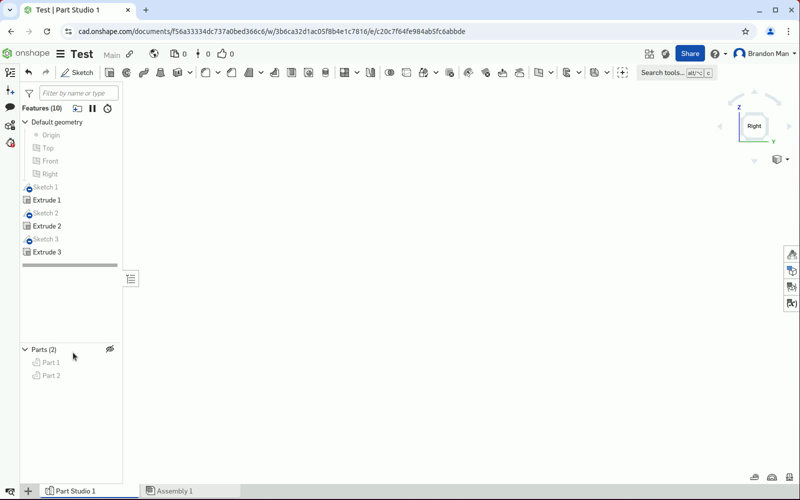
mouse_move(73, 352)
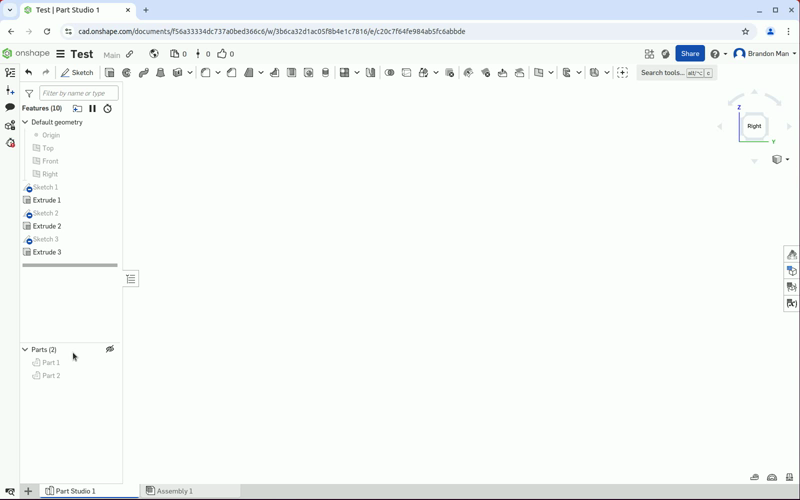
key(shift+y)
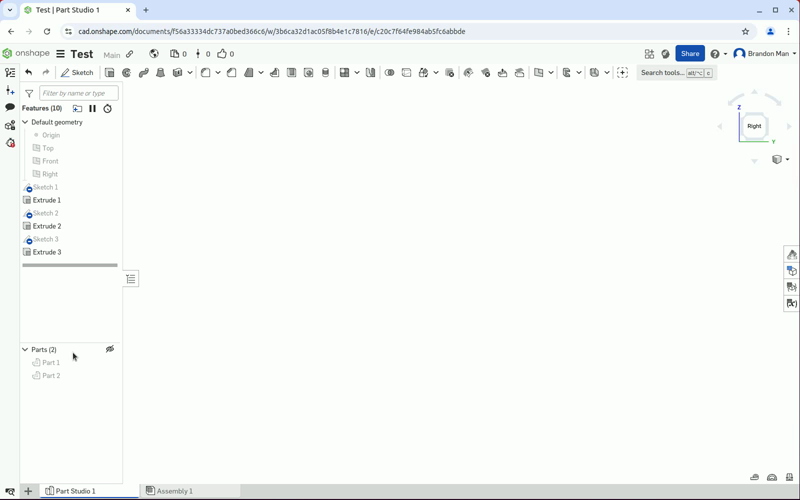
key(shift+s)
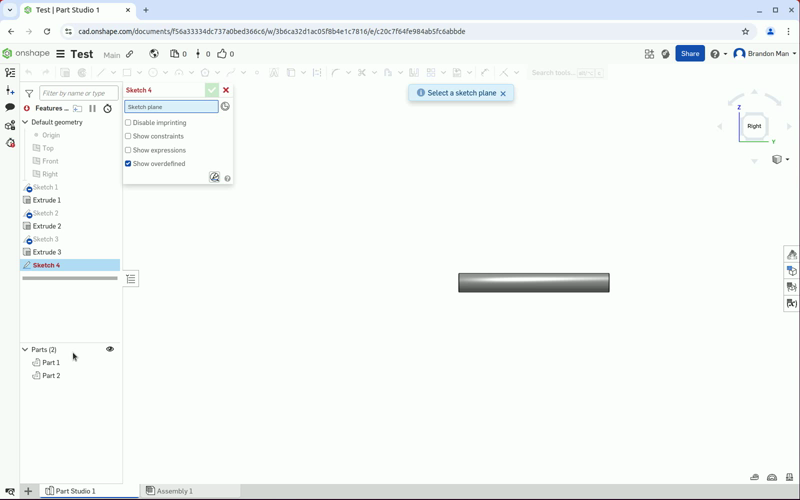
mouse_move(73, 176)
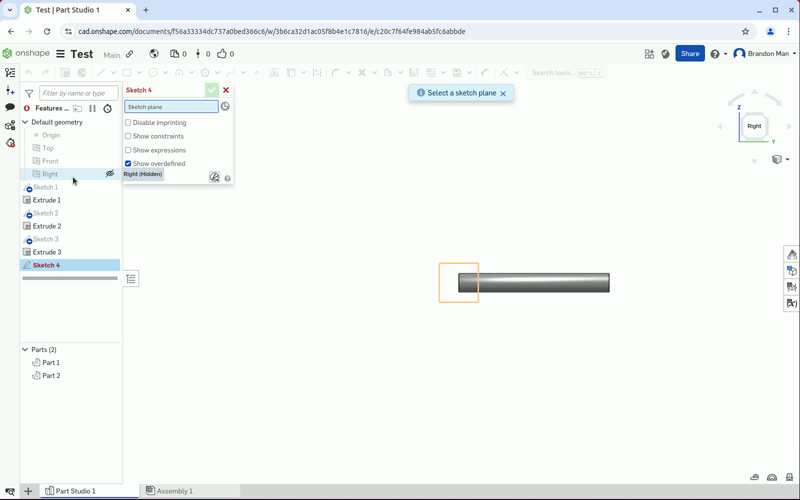
click(73, 176)
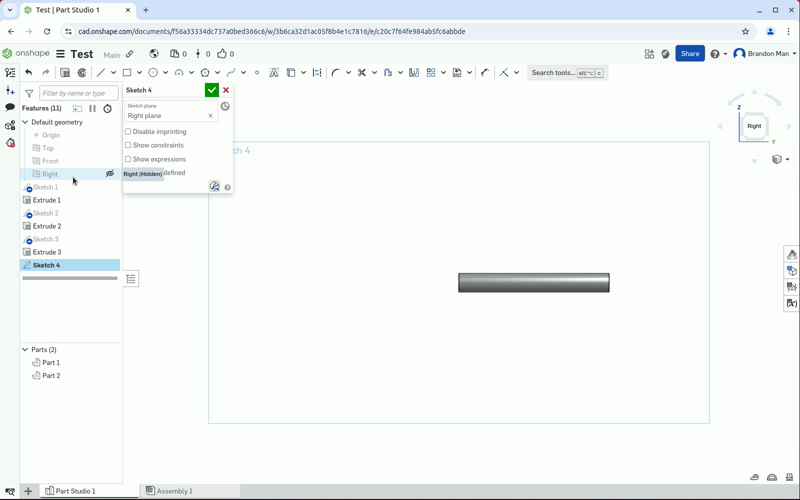
mouse_move(73, 352)
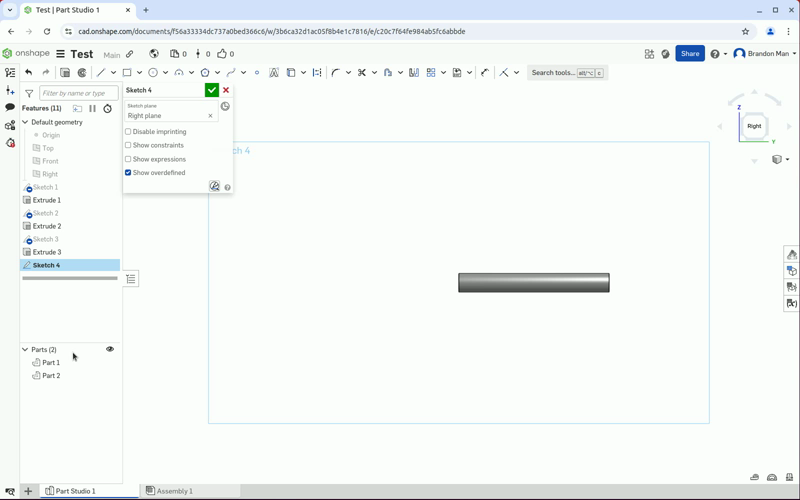
key(y)
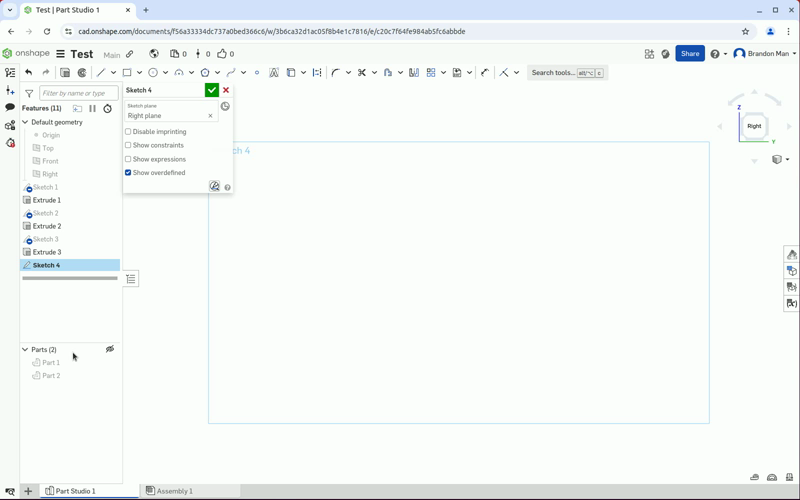
key(c)
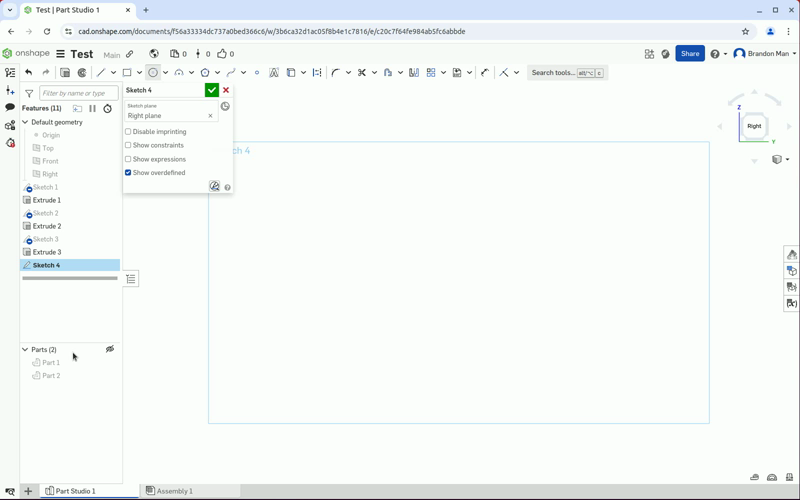
key_down(shift)
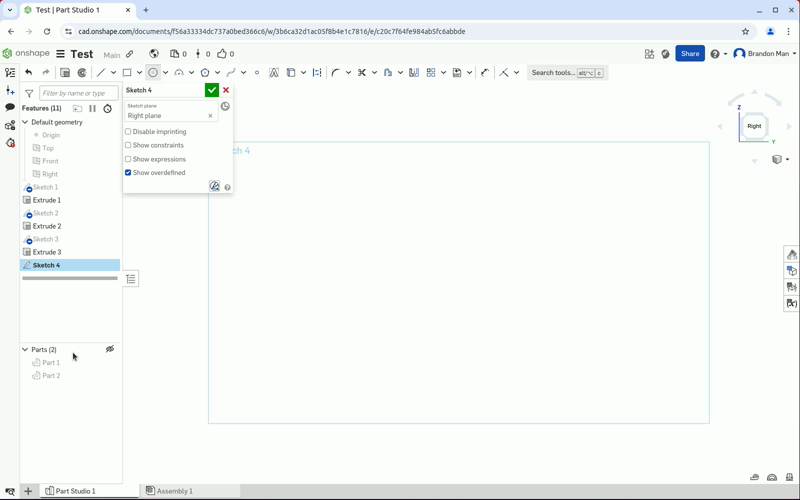
mouse_move(468, 282)
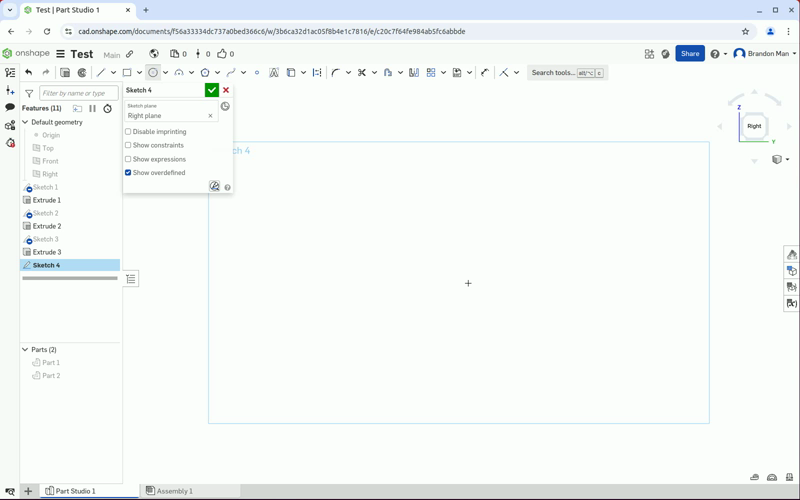
click(468, 282)
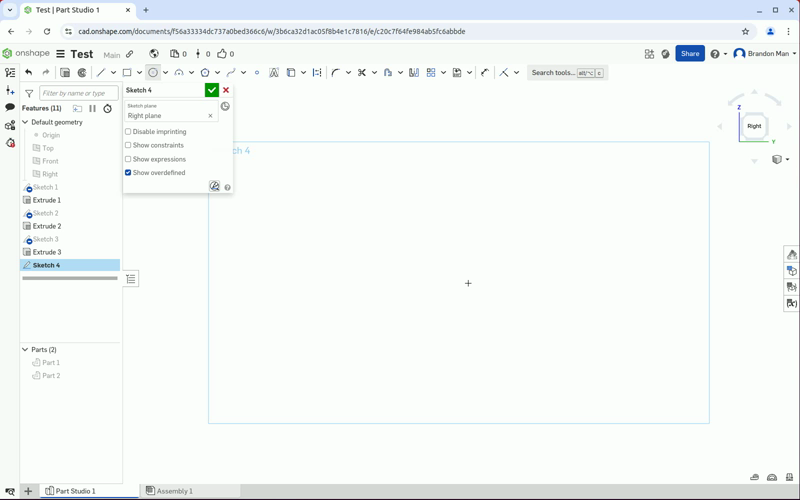
key_up(shift)
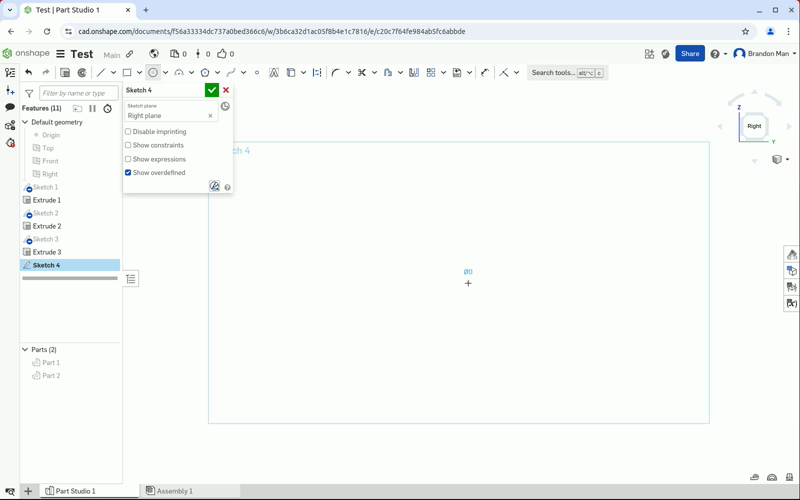
mouse_move(470, 282)
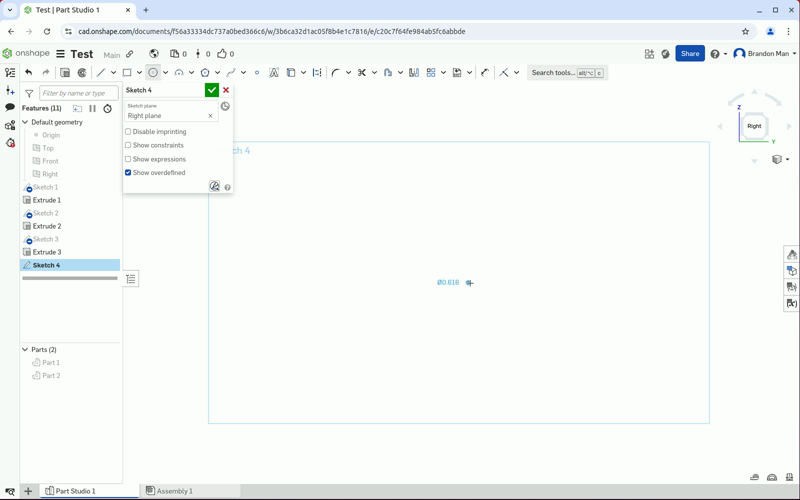
scroll(6)
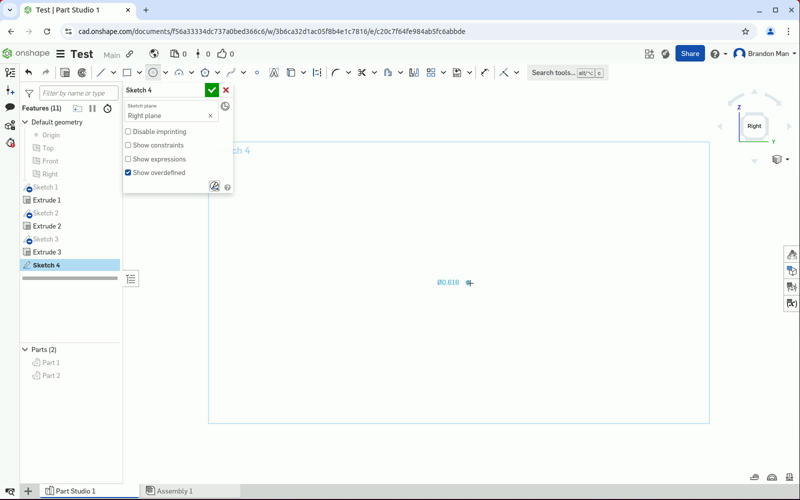
scroll(6)
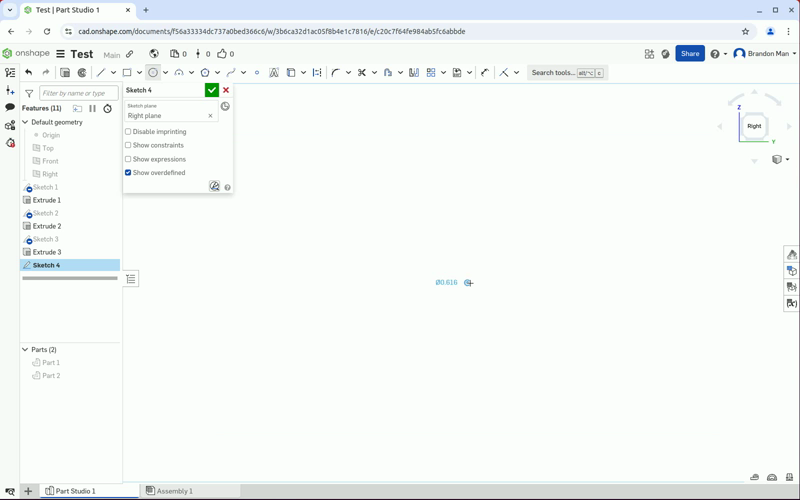
scroll(6)
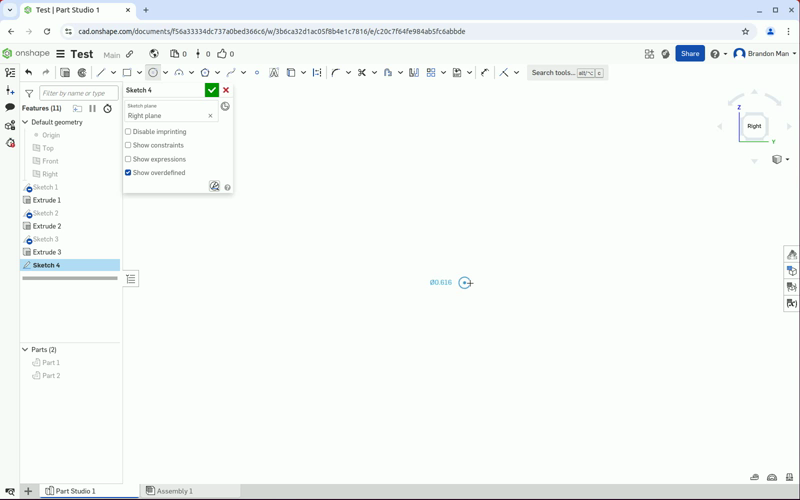
scroll(6)
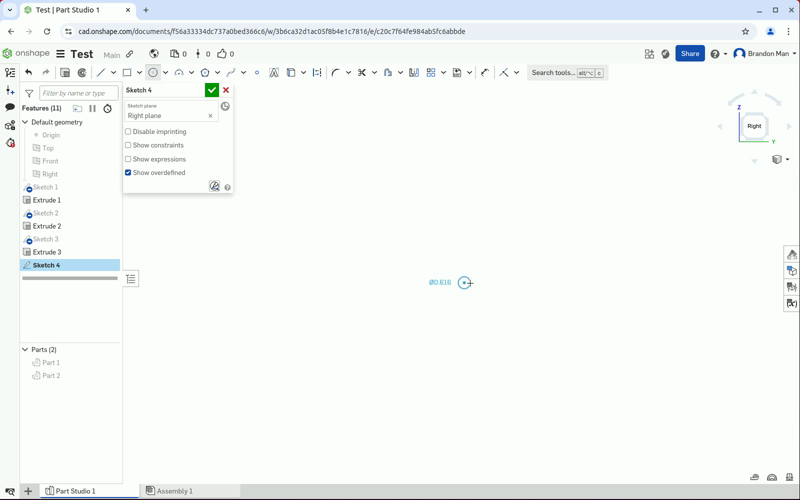
scroll(6)
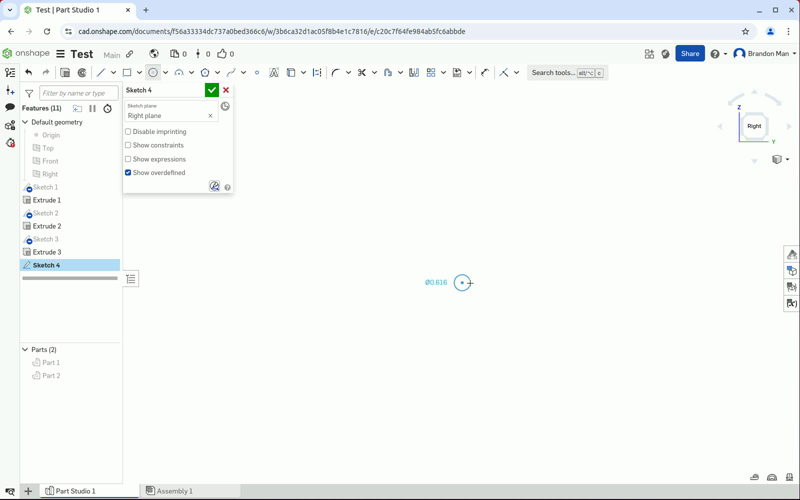
scroll(6)
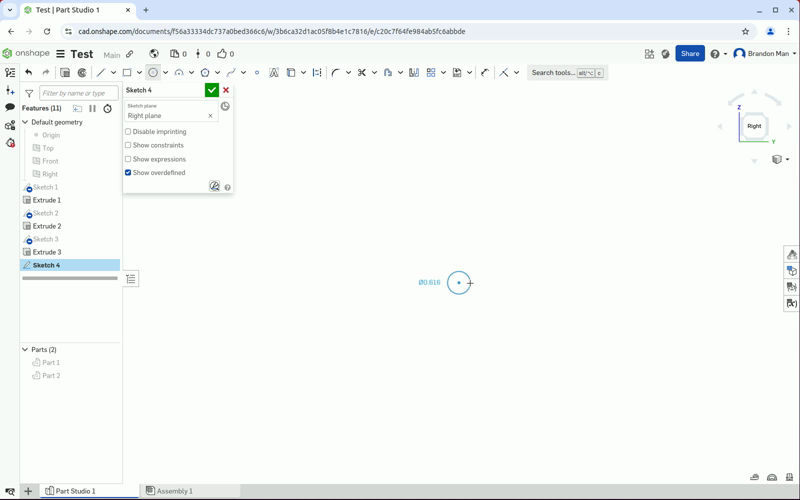
scroll(6)
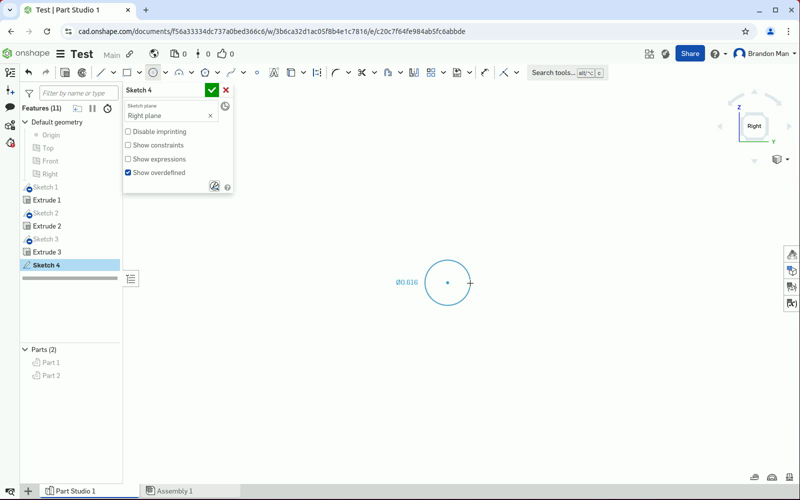
click(470, 282)
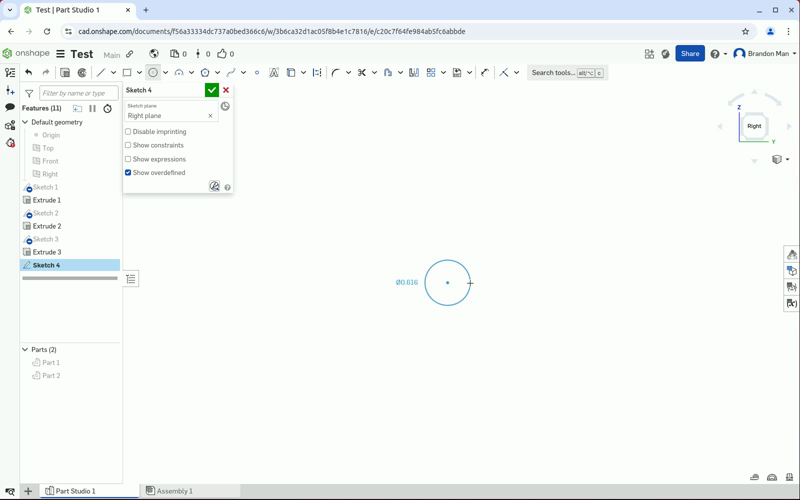
scroll(-6)
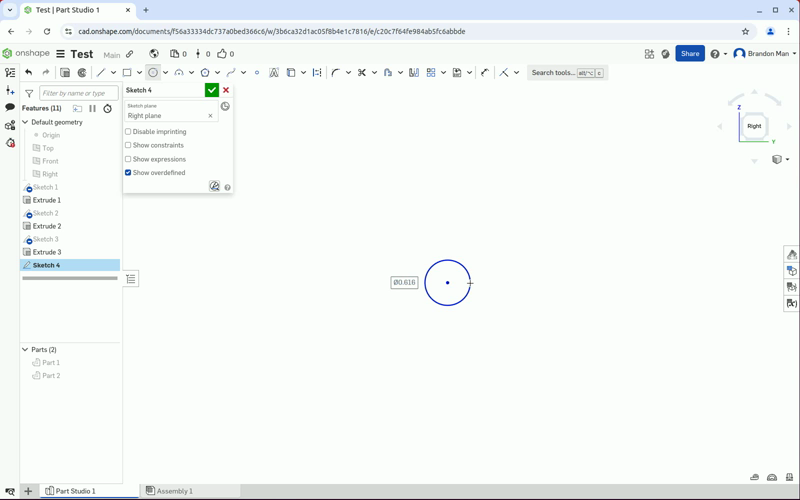
scroll(-6)
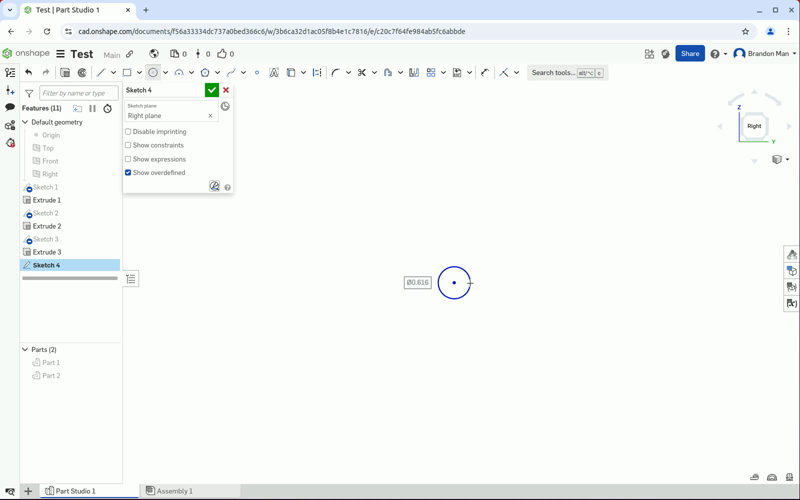
scroll(-6)
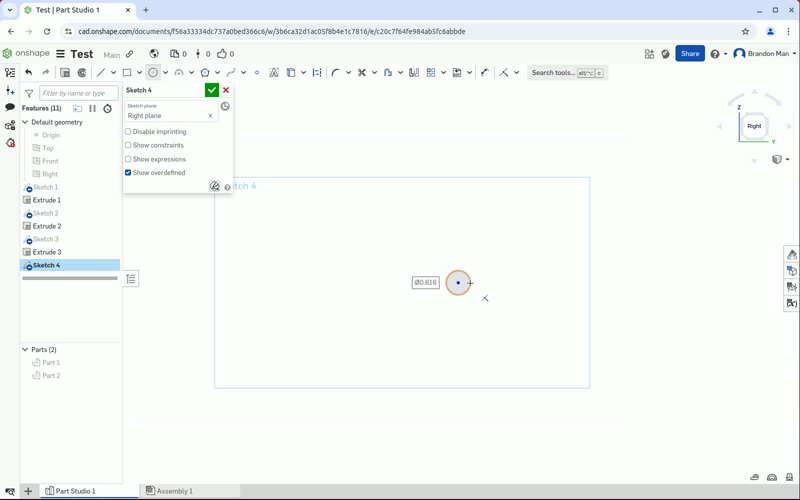
scroll(-6)
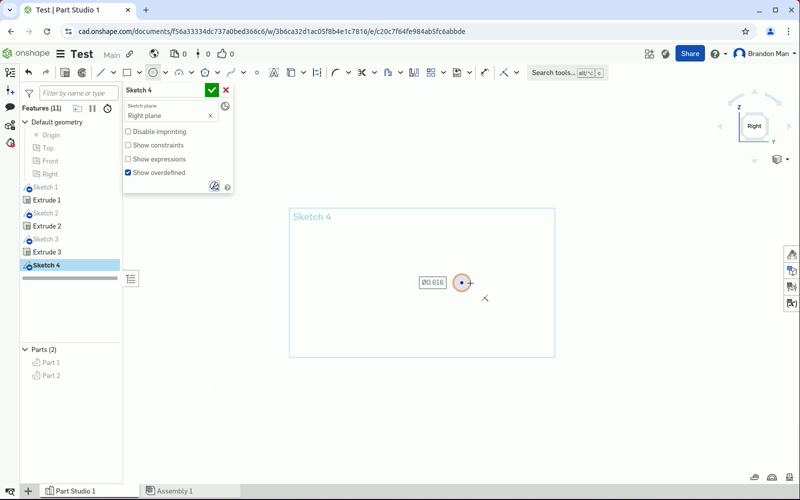
scroll(-6)
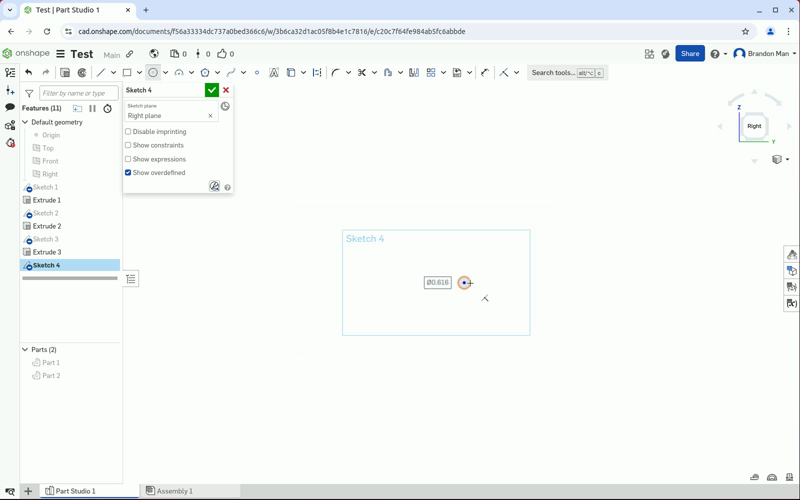
scroll(-6)
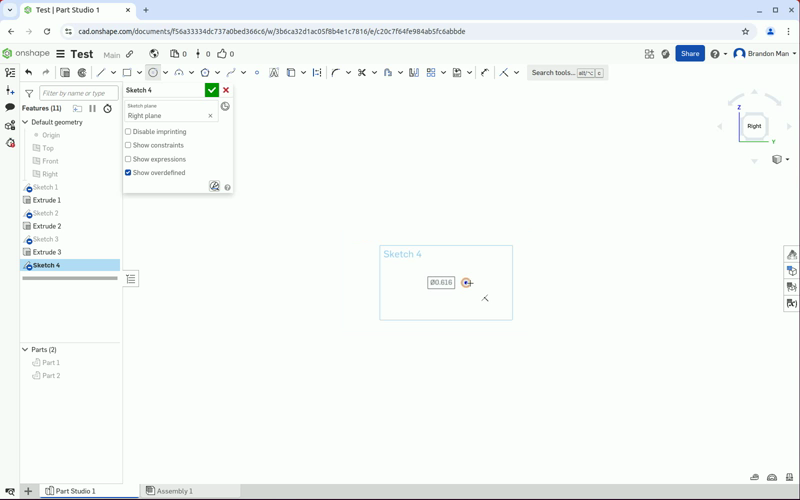
scroll(-6)
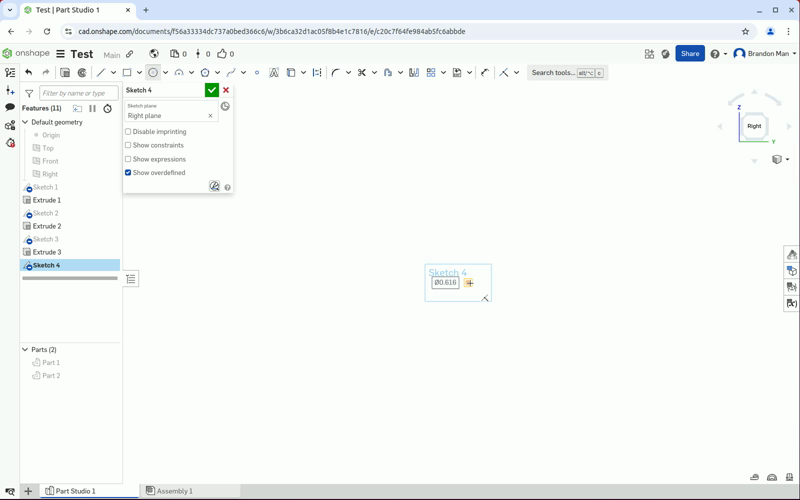
key(esc)
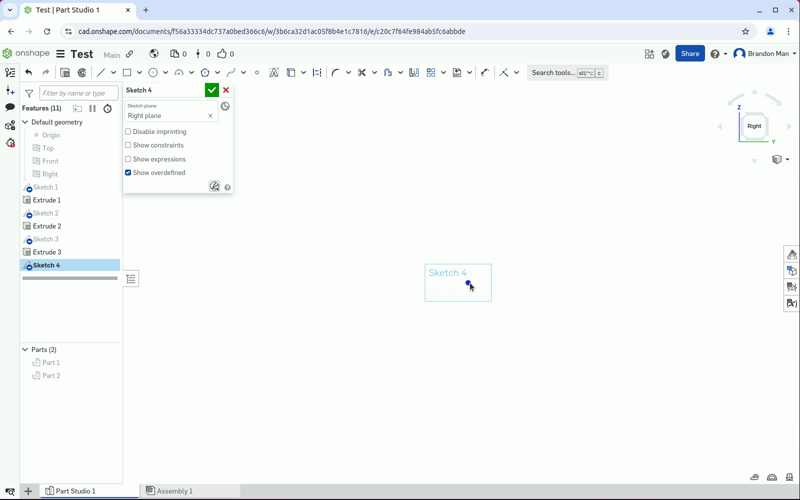
mouse_move(468, 283)
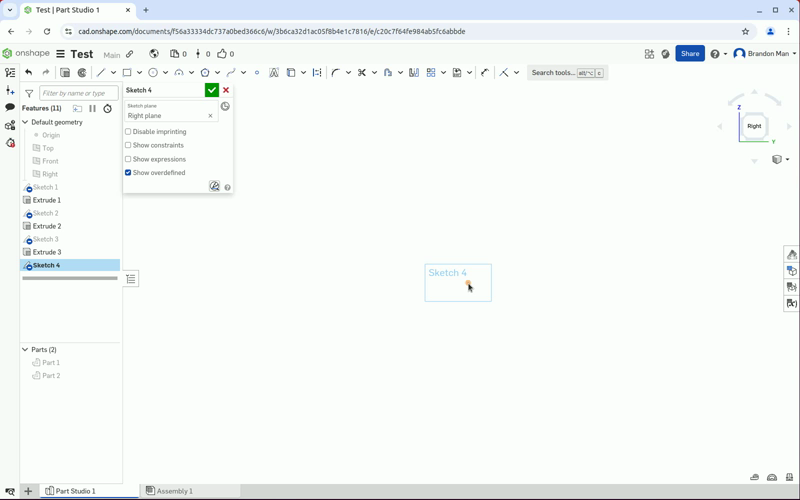
scroll(6)
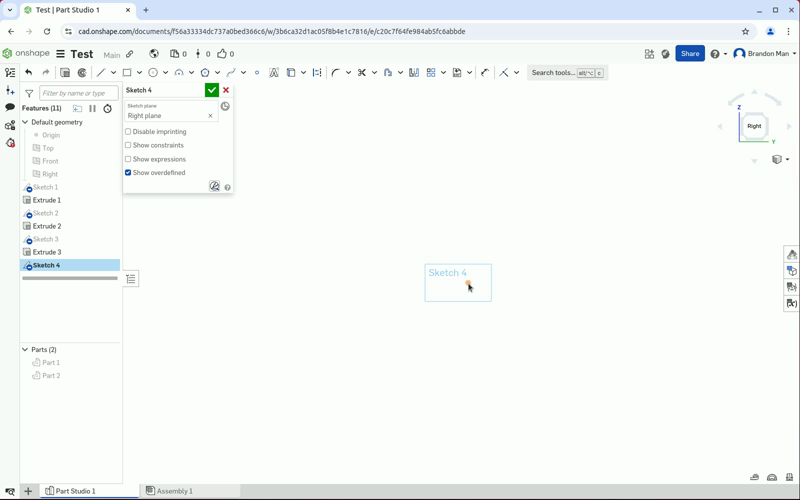
scroll(6)
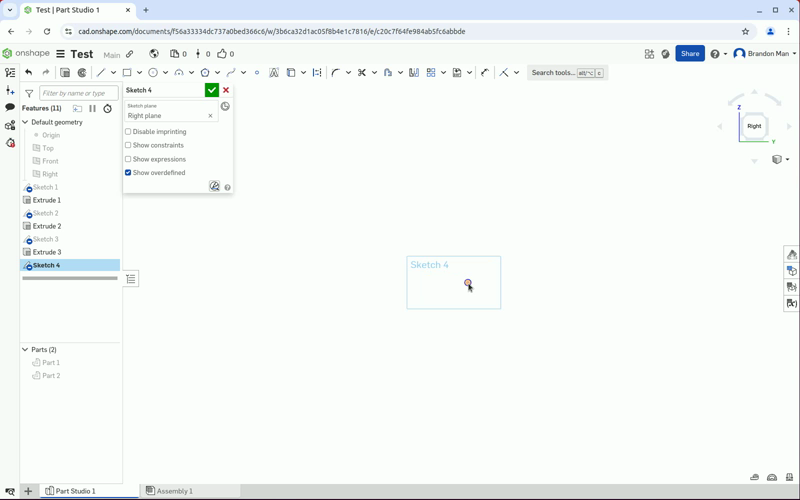
scroll(6)
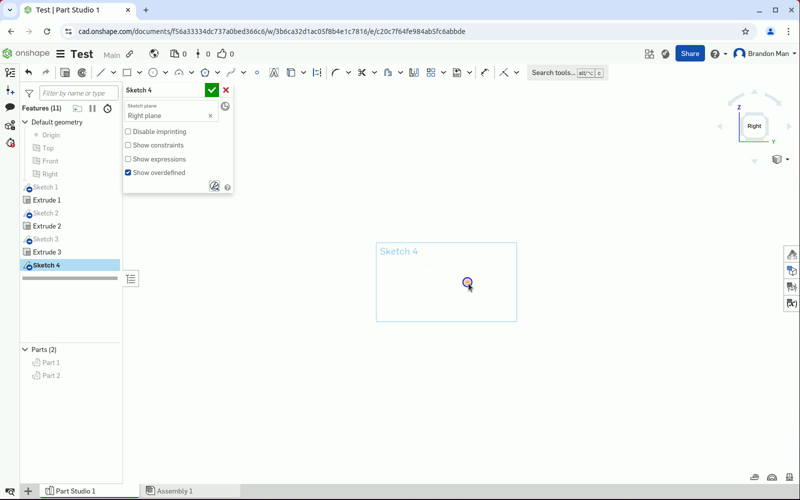
scroll(6)
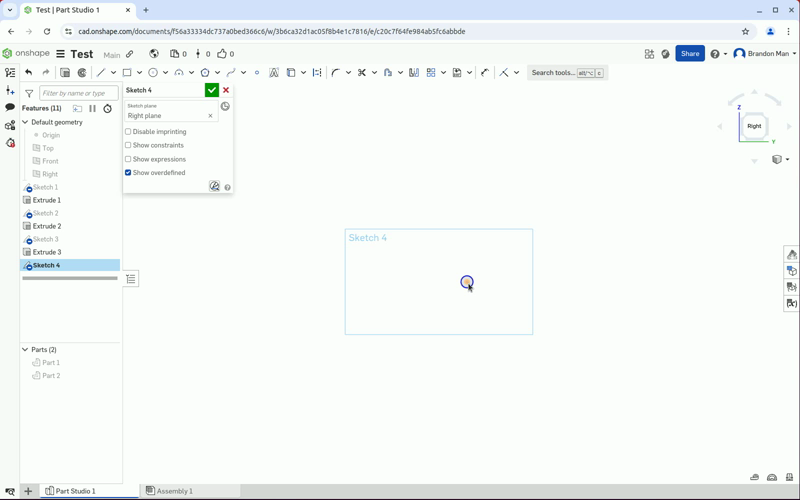
scroll(6)
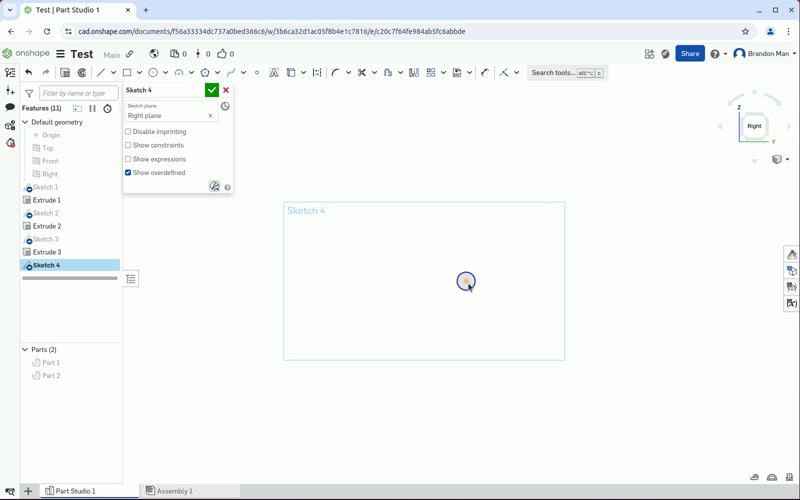
scroll(6)
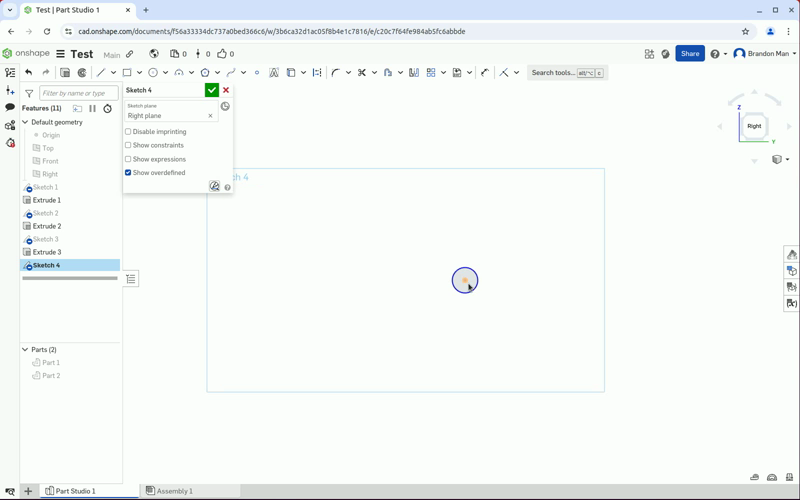
scroll(6)
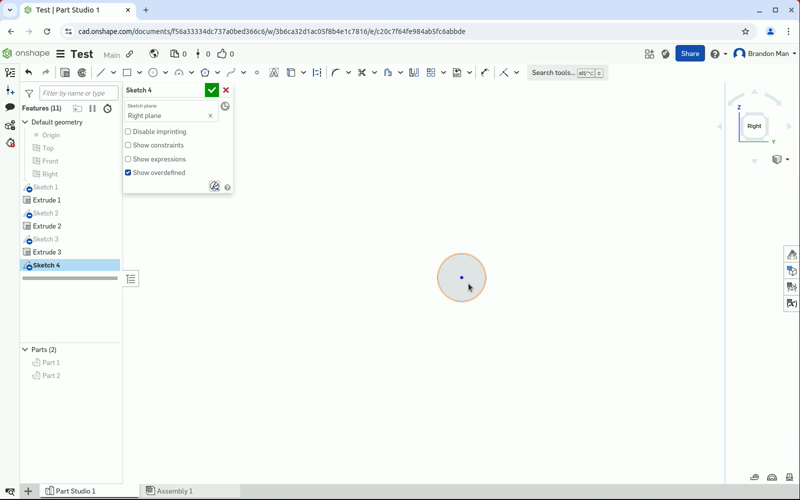
click(468, 283)
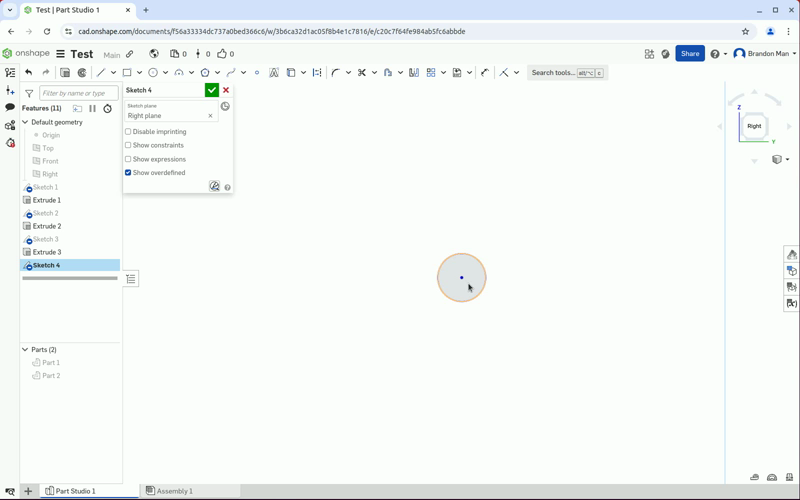
scroll(-6)
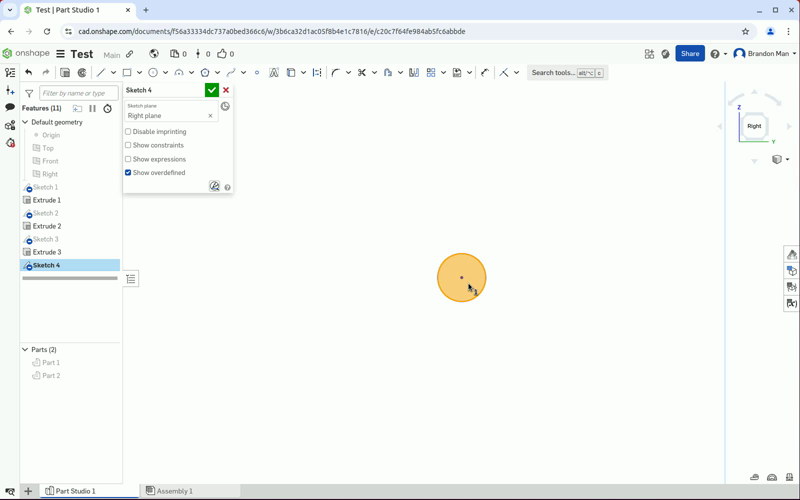
scroll(-6)
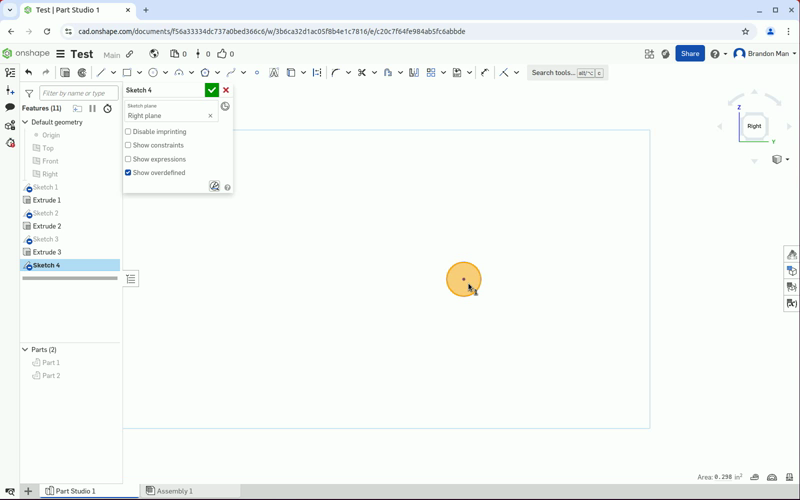
scroll(-6)
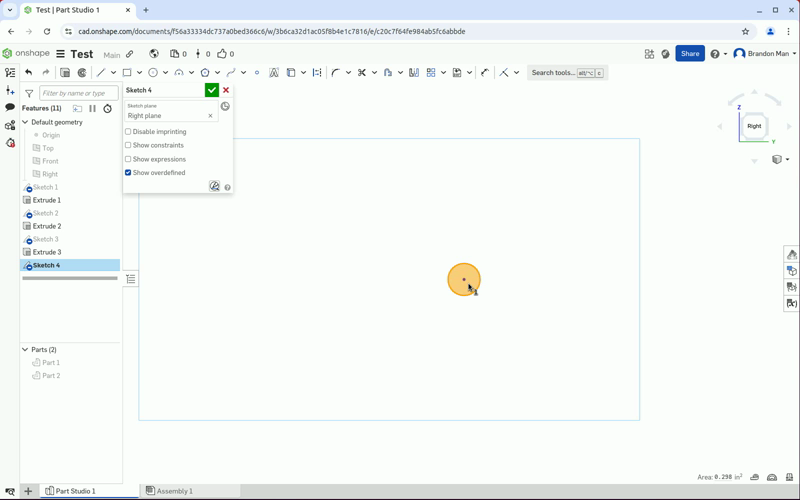
scroll(-6)
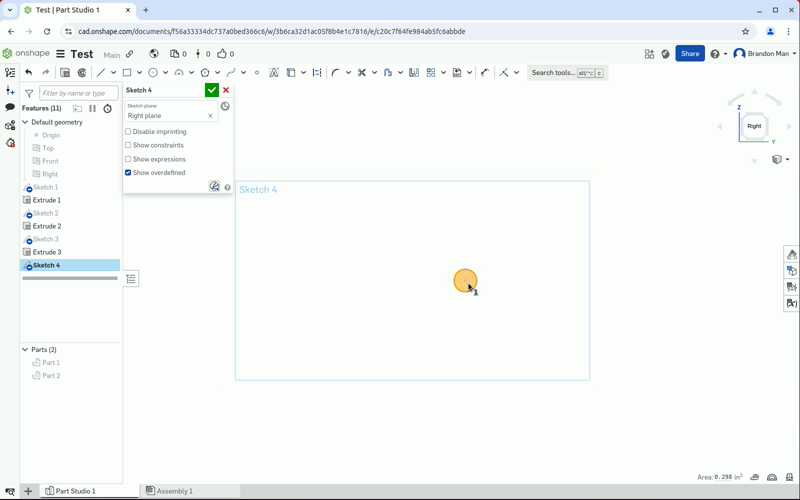
scroll(-6)
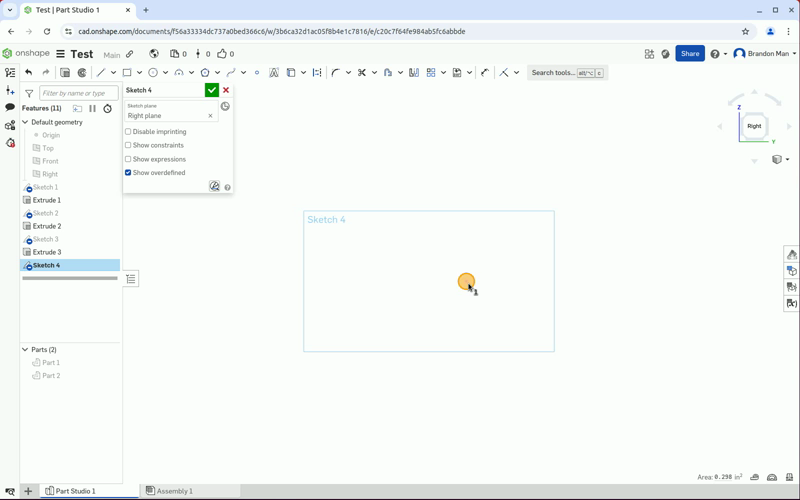
scroll(-6)
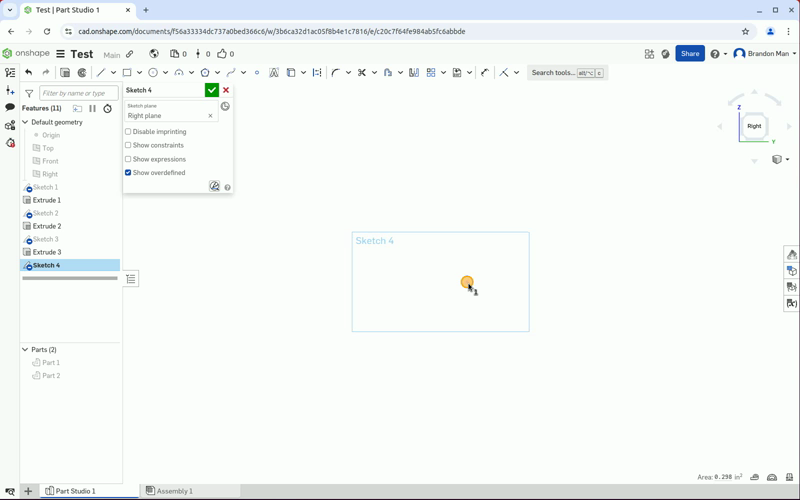
scroll(-6)
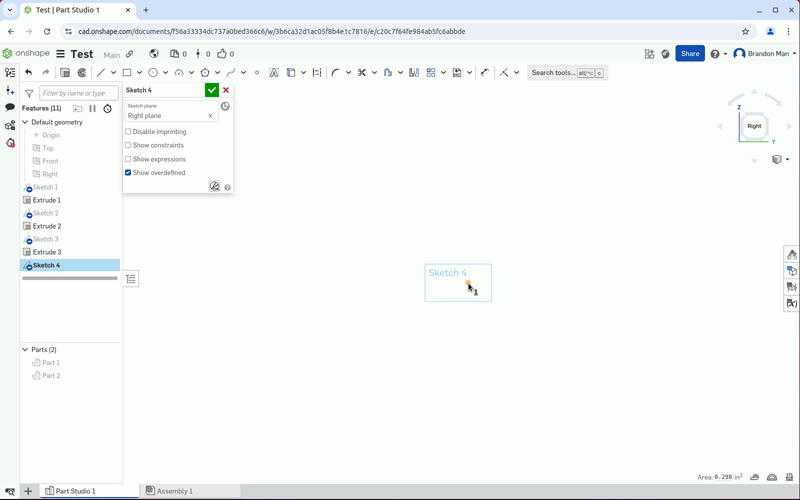
mouse_move(73, 352)
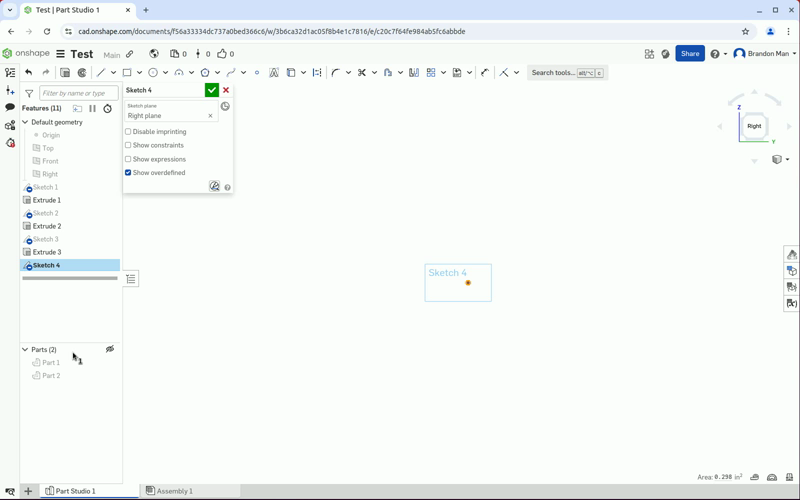
key(shift+y)
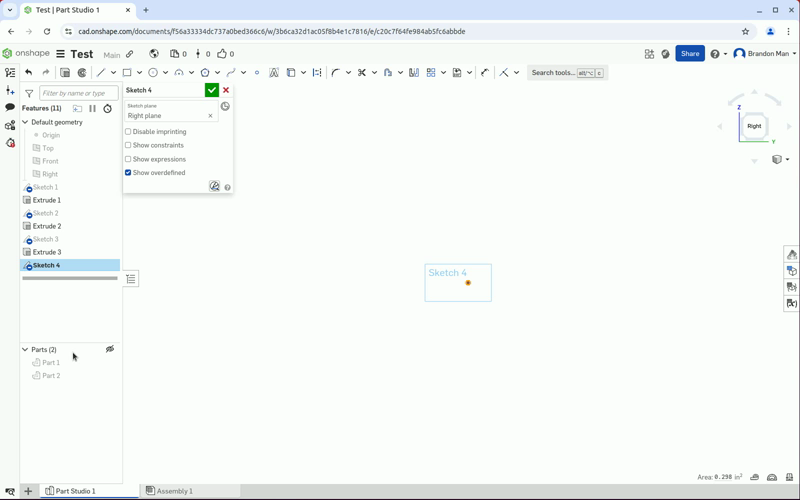
key(shift+e)
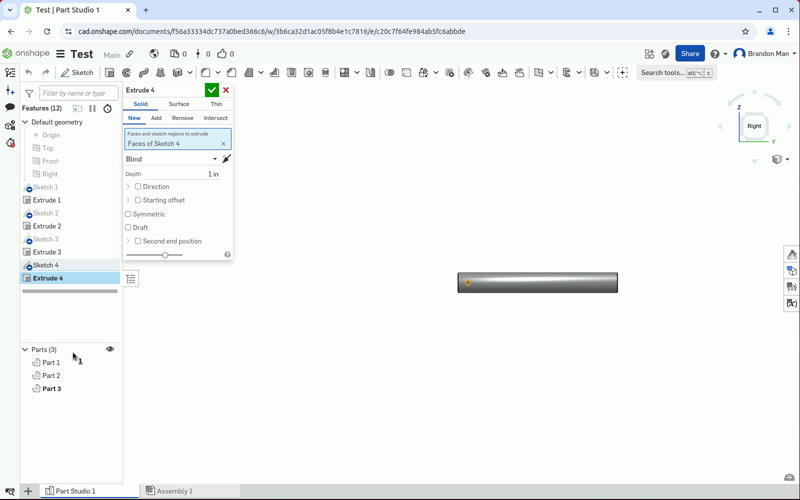
mouse_move(143, 106)
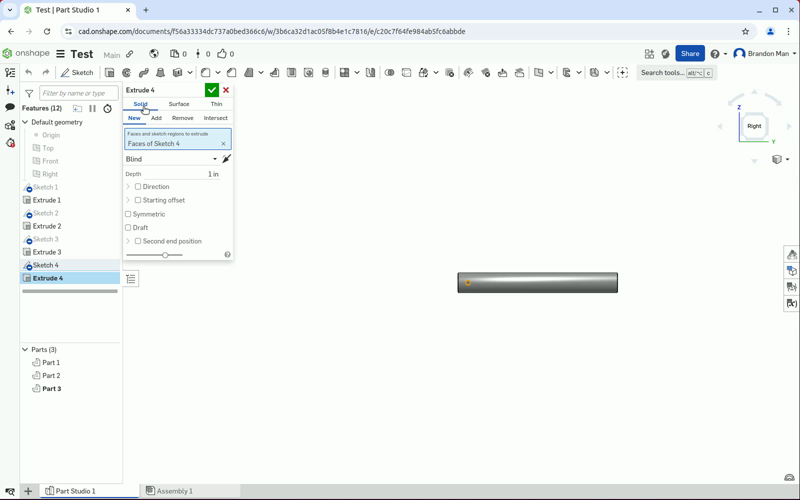
click(143, 106)
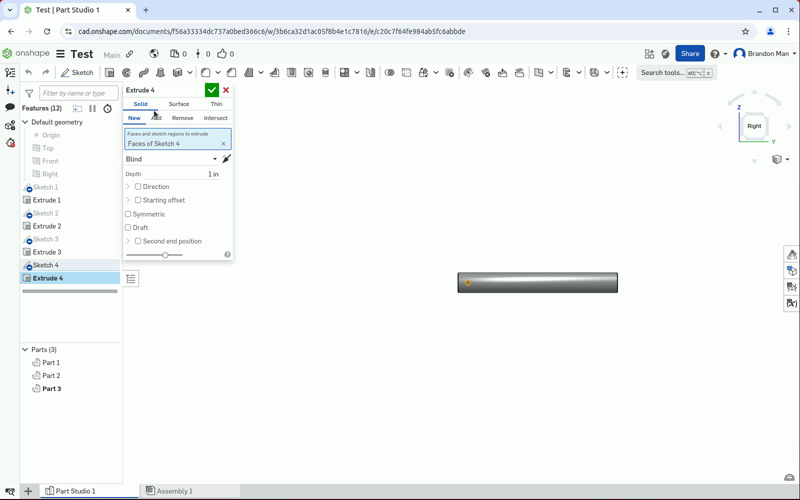
mouse_move(186, 120)
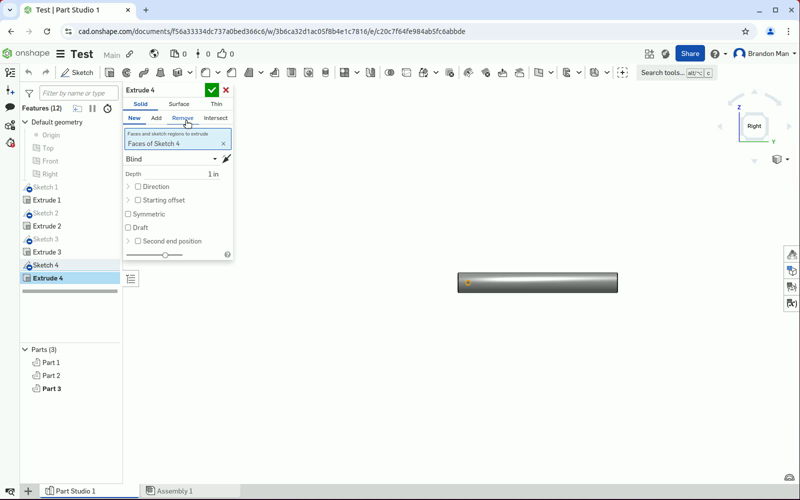
click(186, 120)
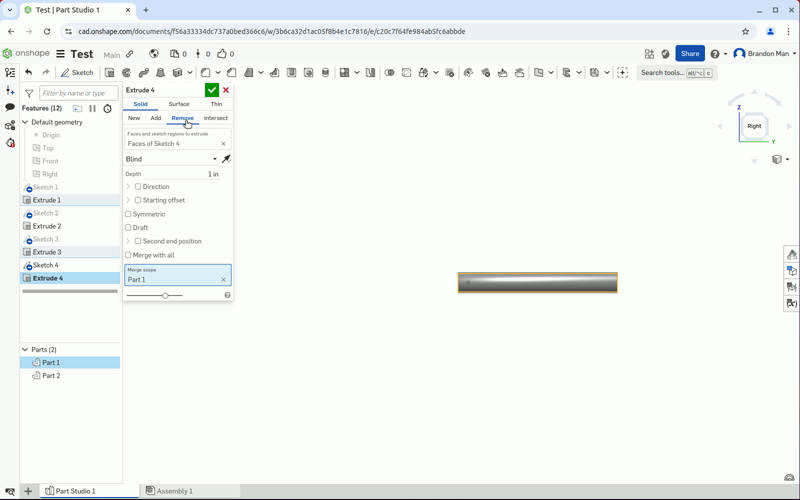
key(tab, 4)
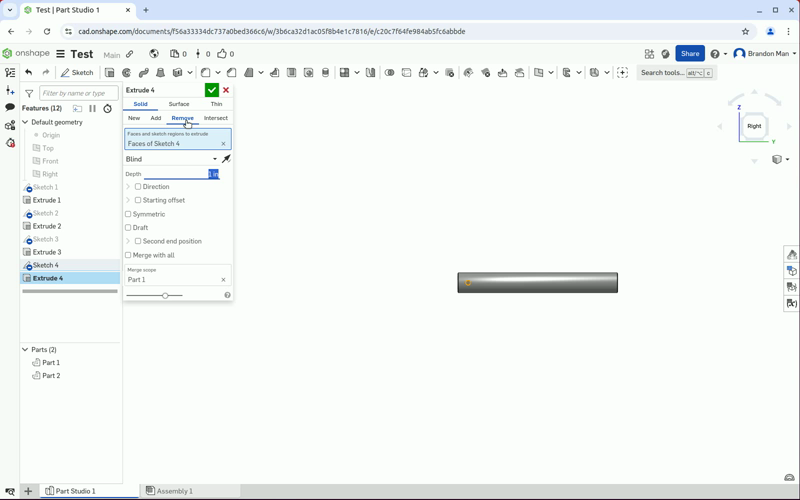
text(2.888)
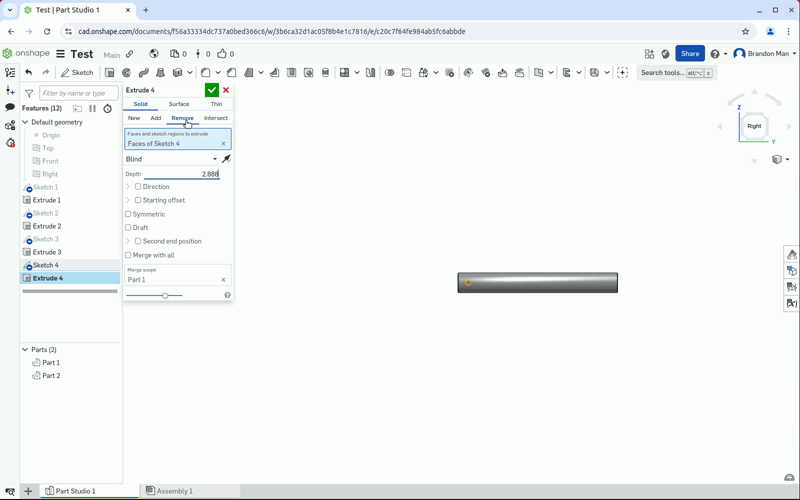
key(tab, 3)
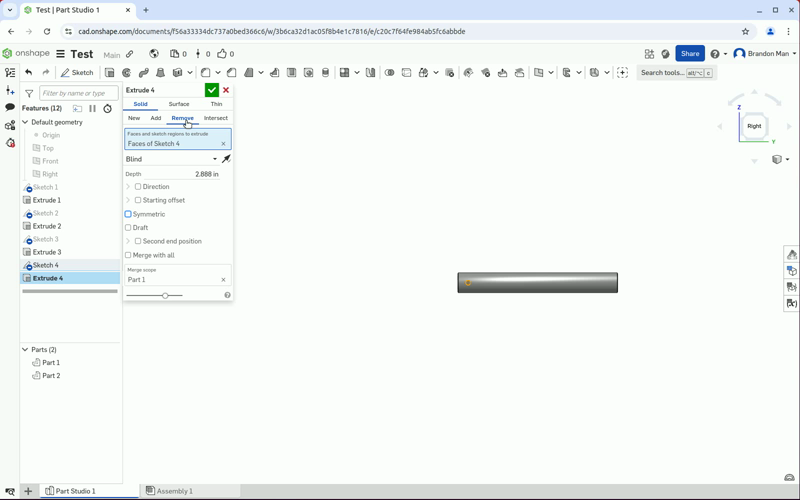
key(space)
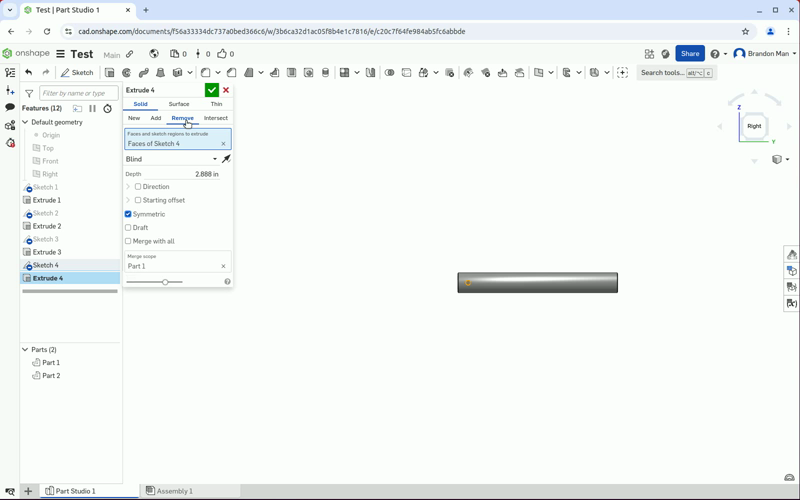
key(tab, 2)
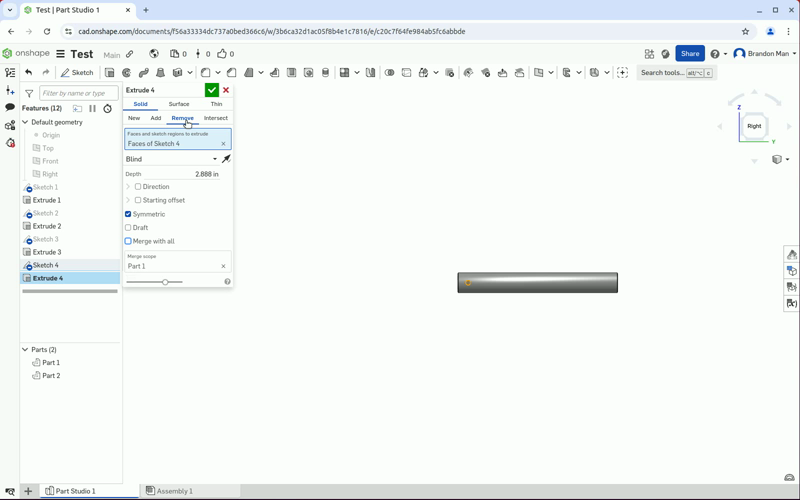
key(space)
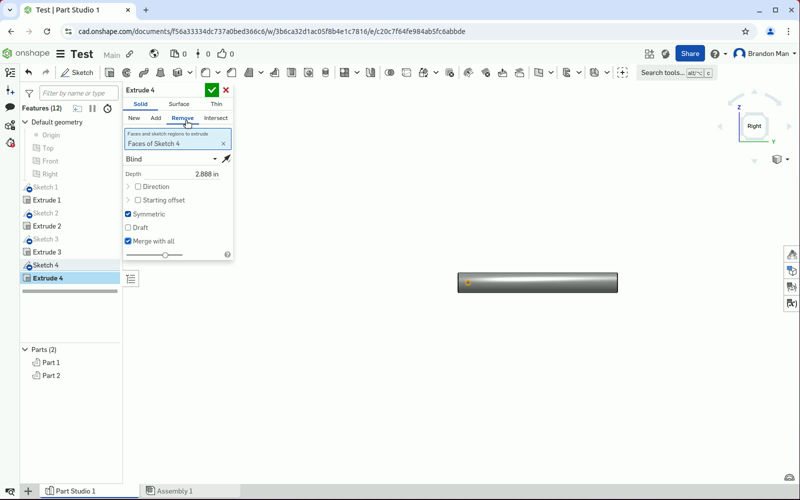
key(enter)
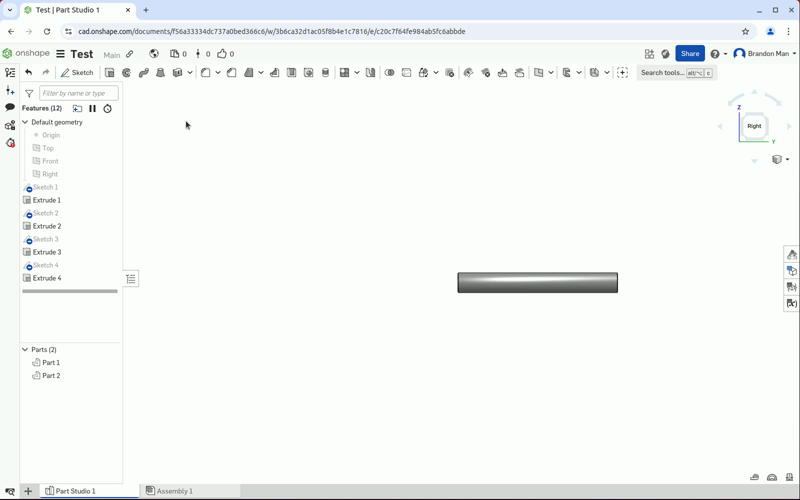
key(shift+h)
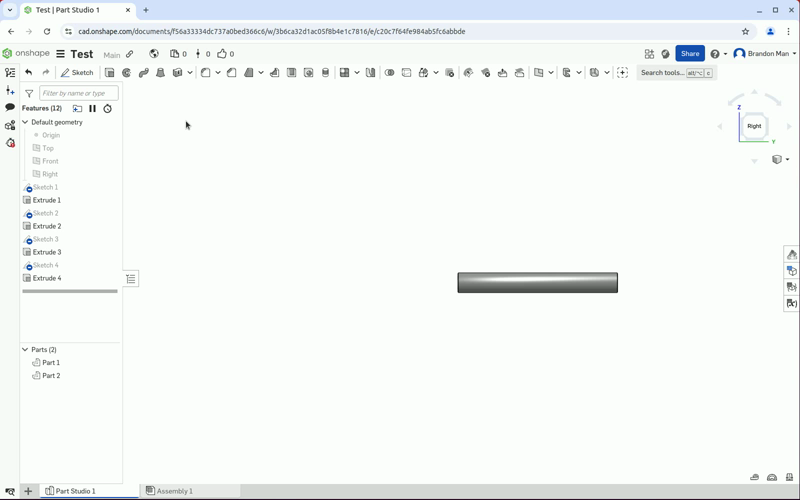
key(shift+h)
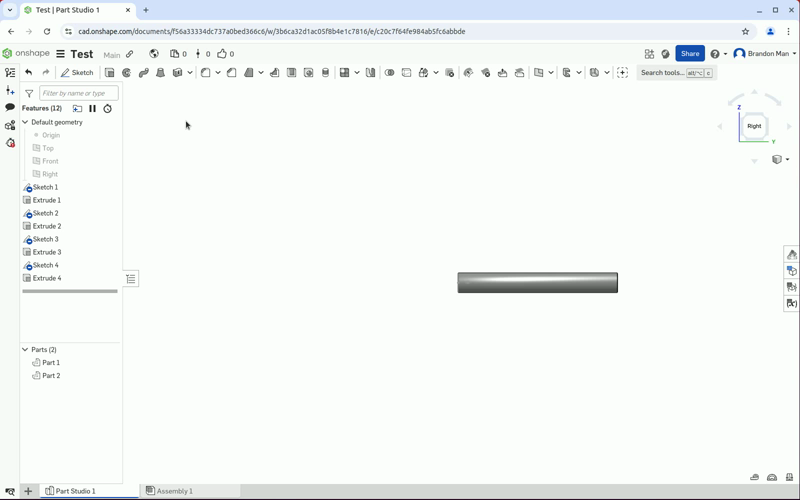
key(shift+7)
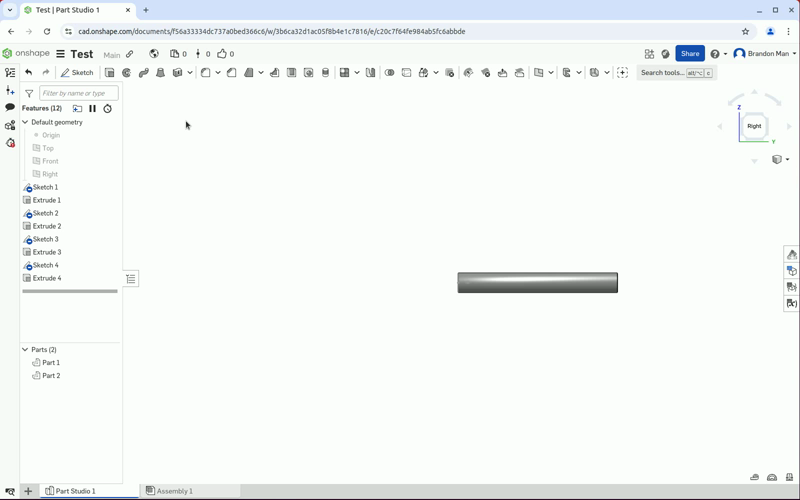
key(right, 2)
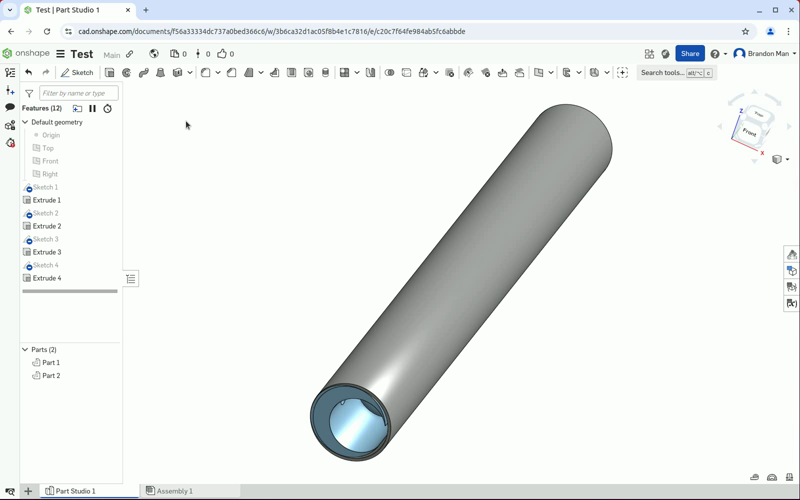
key(down, 2)
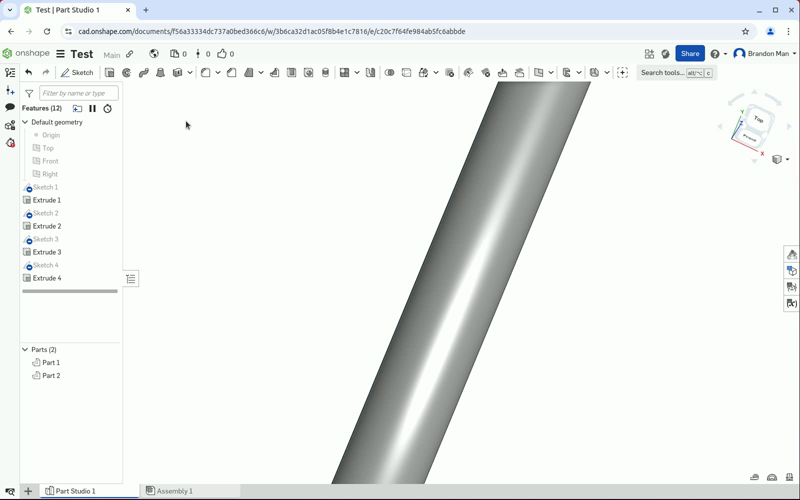
key(up, 2)
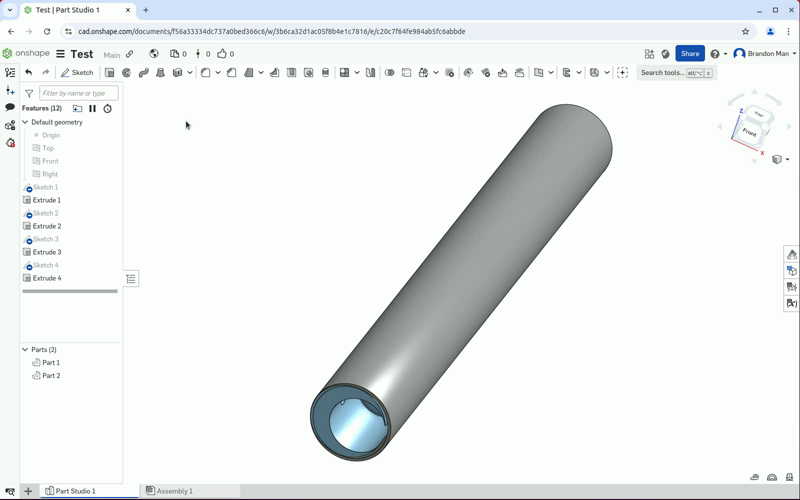
key(left, 2)
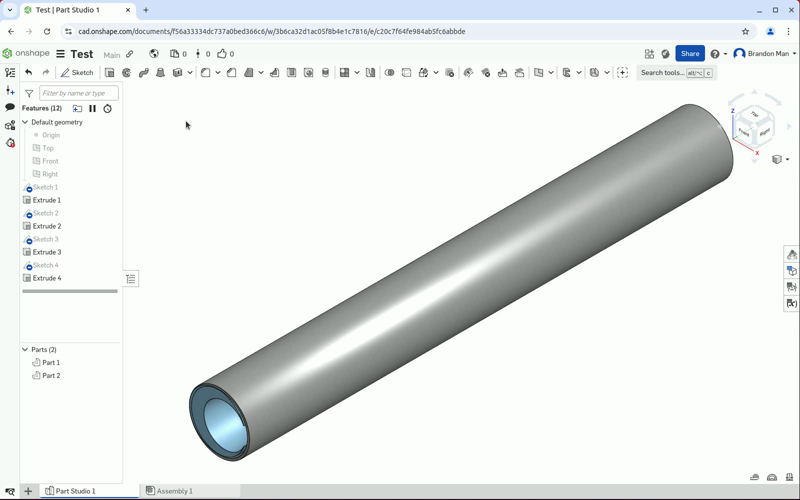
mouse_move(73, 189)
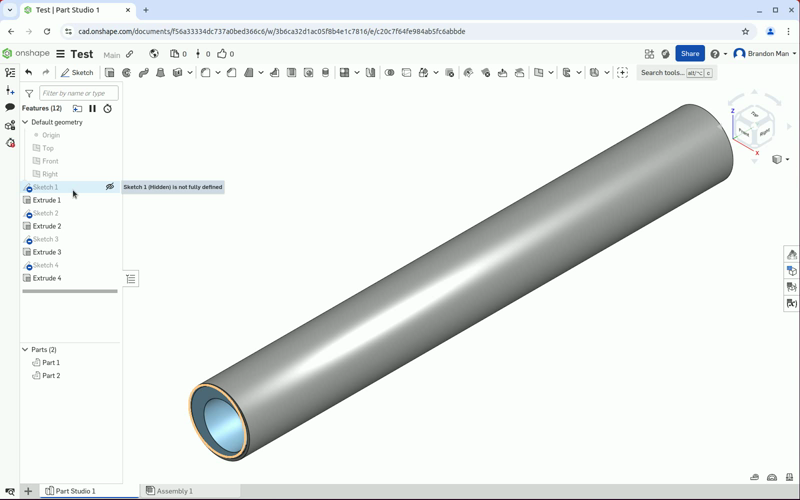
click(73, 189)